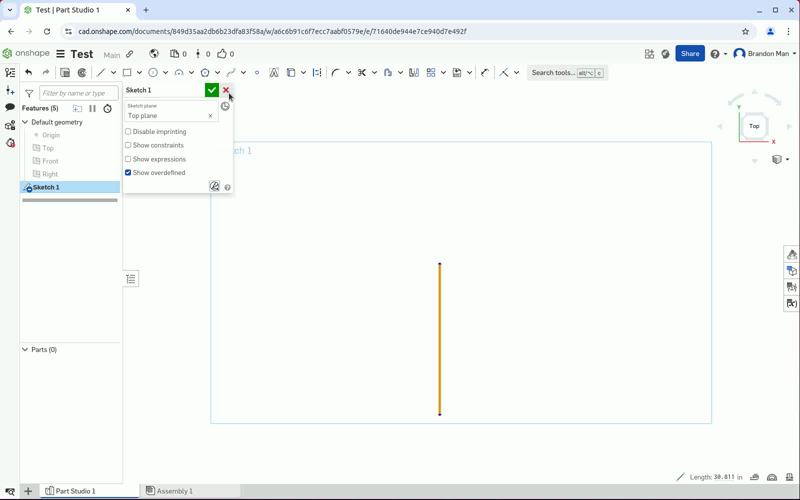
key(shift+h)
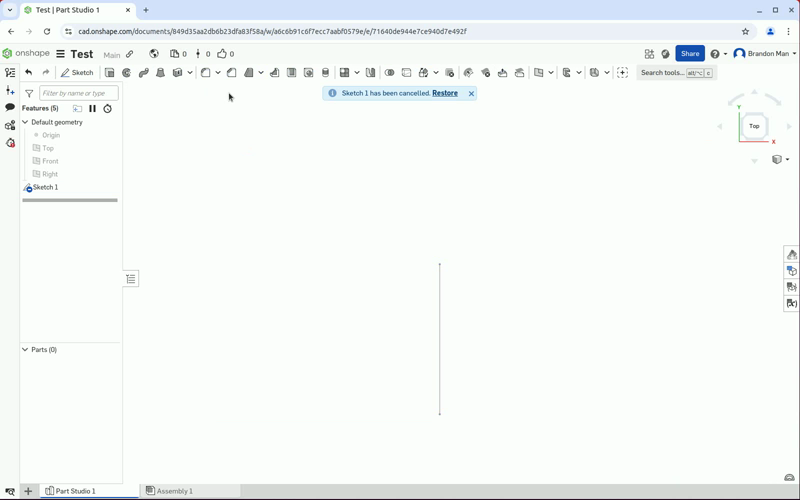
key(shift+s)
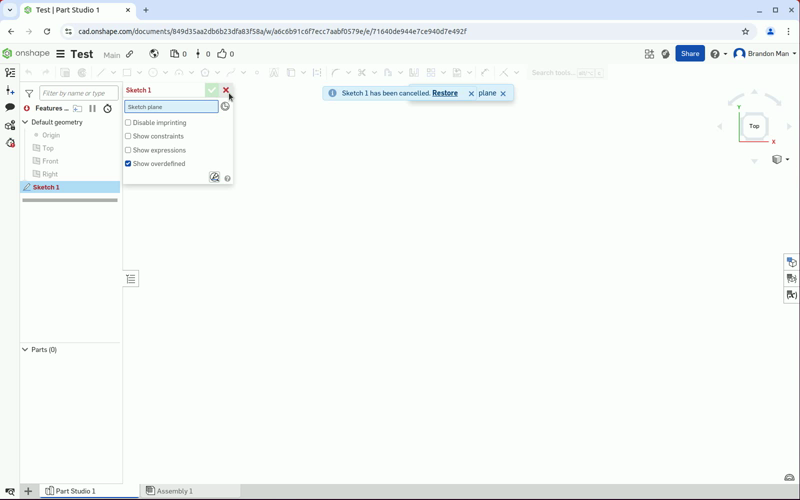
mouse_move(73, 150)
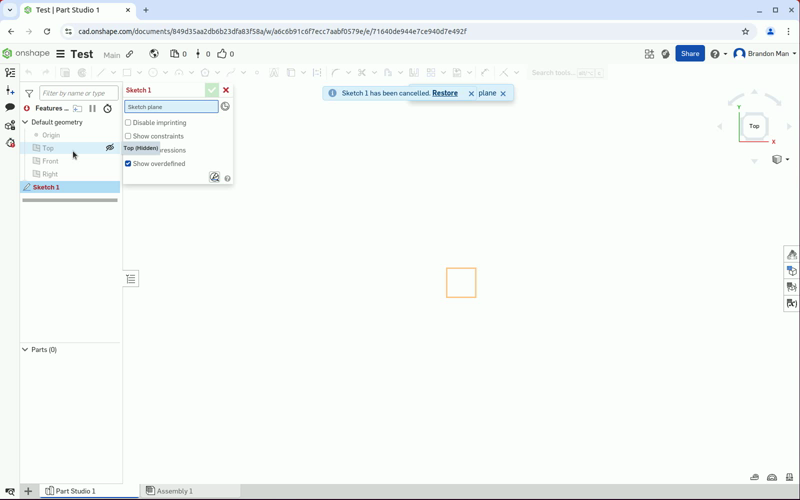
click(73, 150)
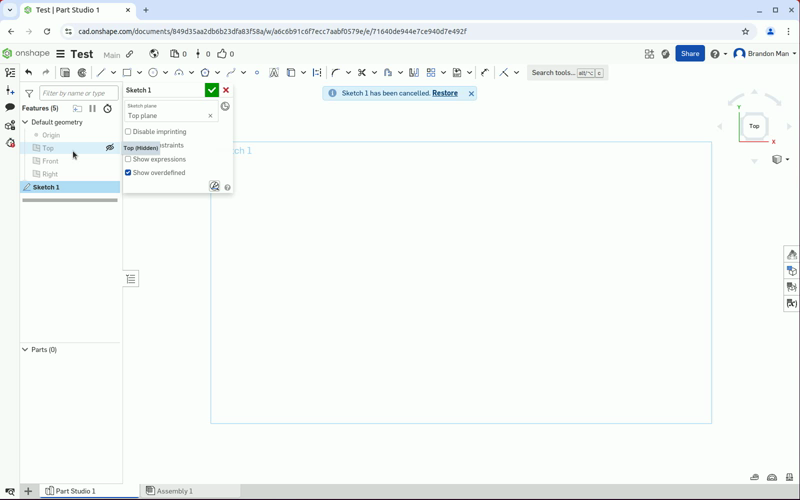
mouse_move(73, 352)
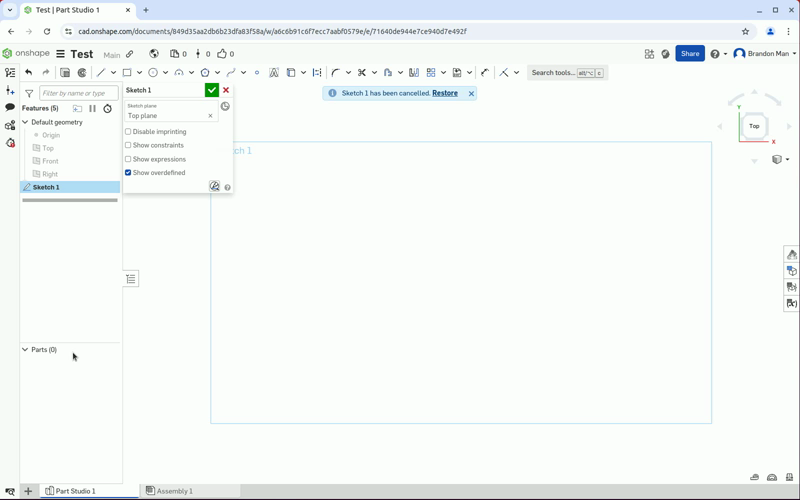
key(y)
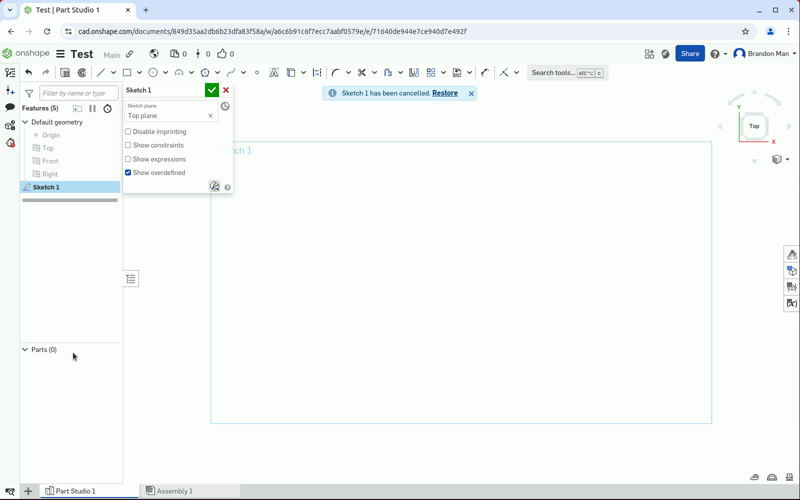
key(l)
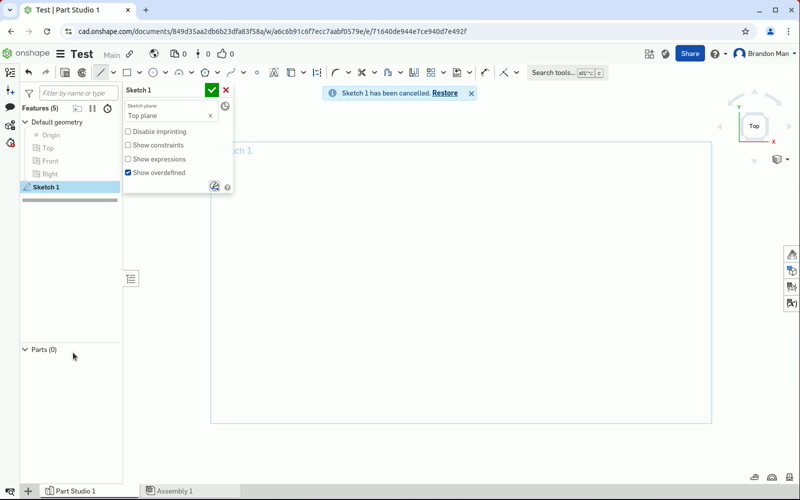
key_down(shift)
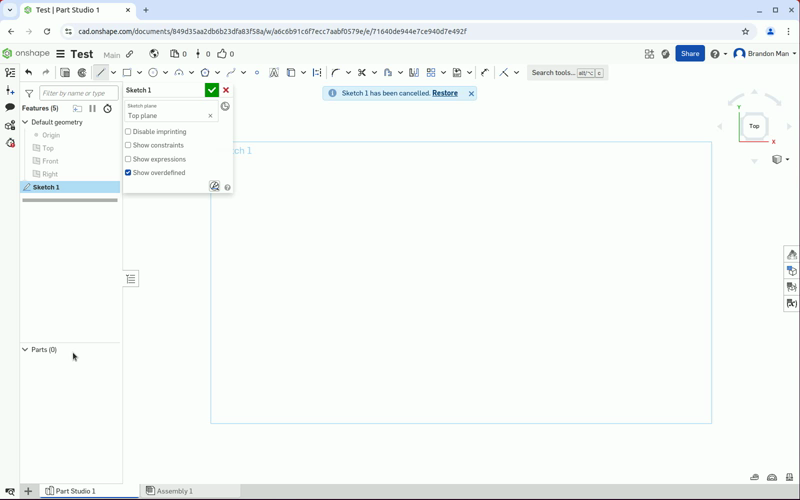
mouse_move(383, 395)
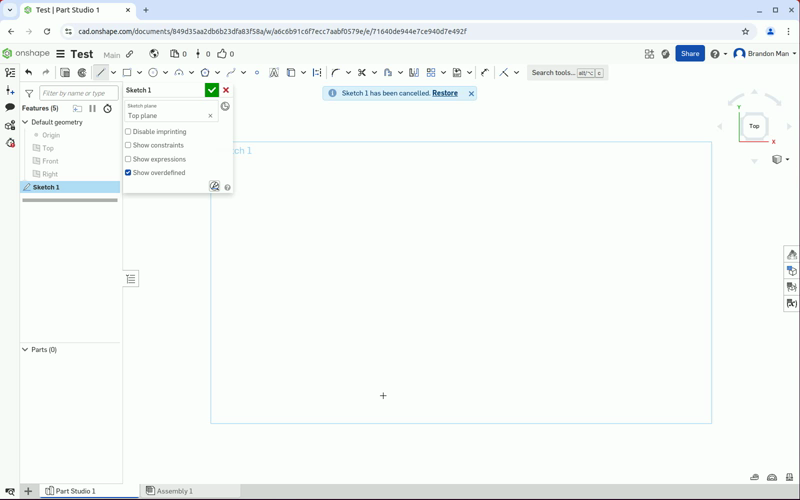
click(383, 395)
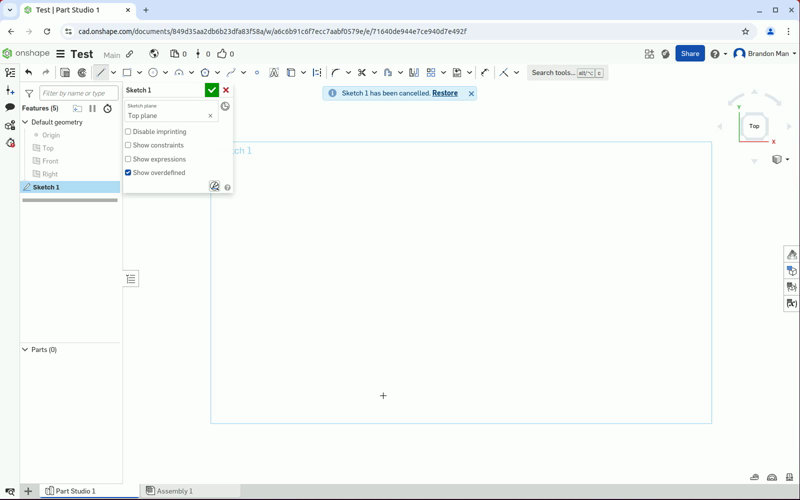
key_up(shift)
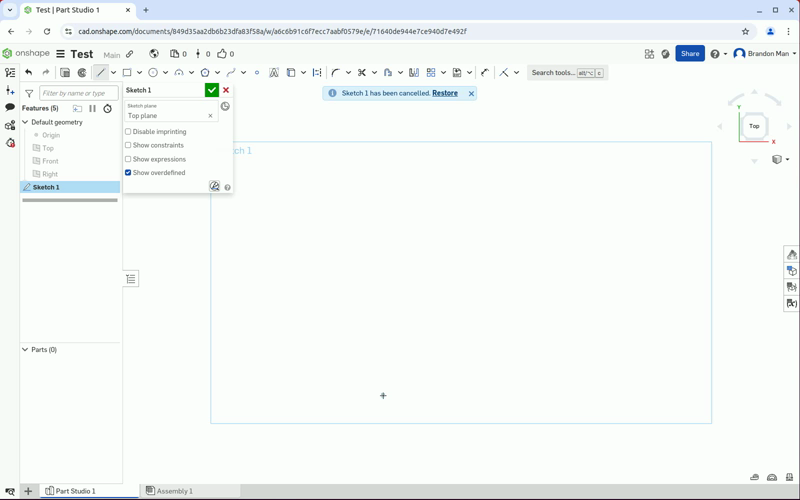
key_down(shift)
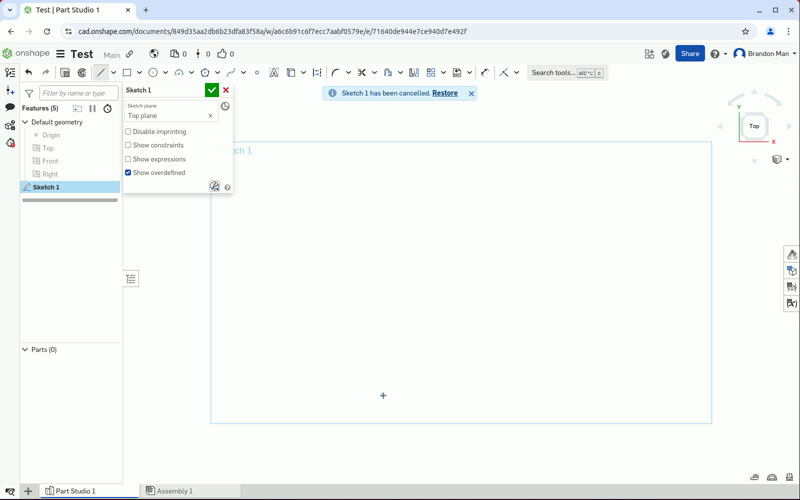
mouse_move(536, 395)
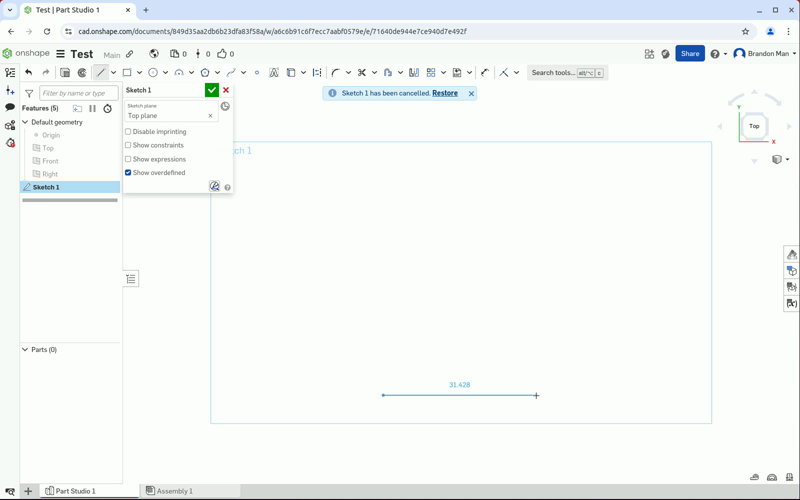
click(536, 395)
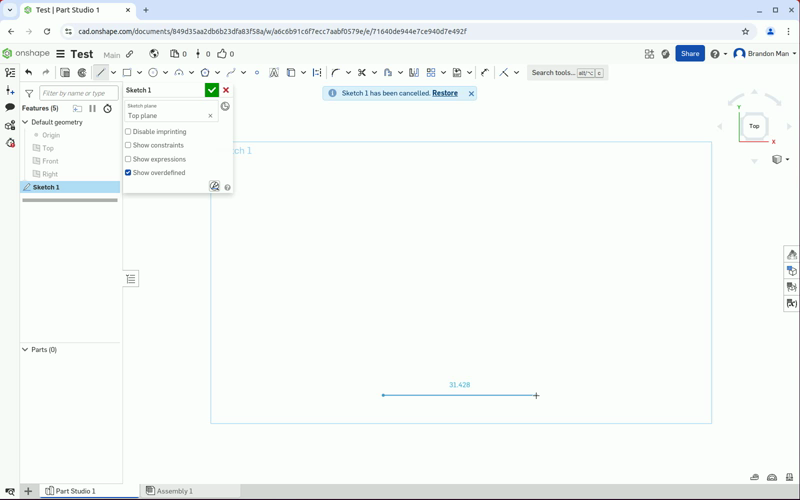
key_up(shift)
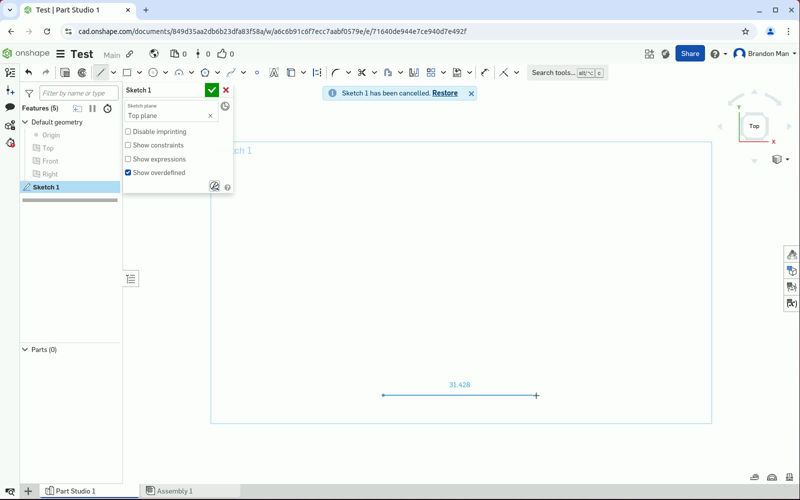
key_down(shift)
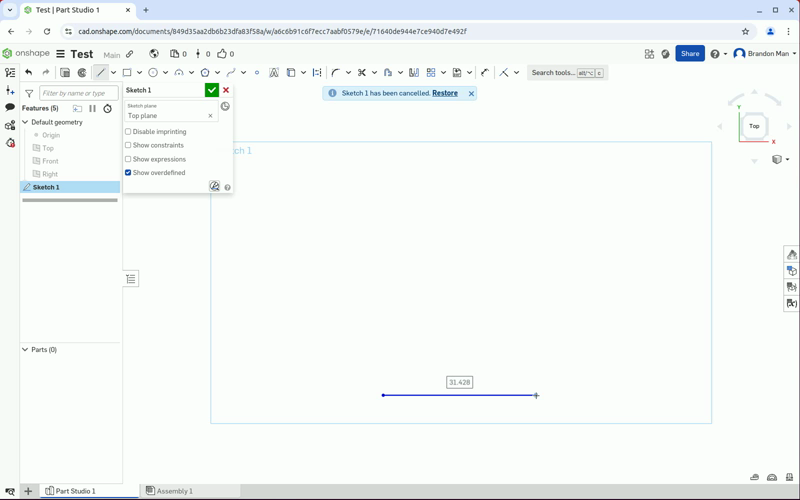
mouse_move(536, 171)
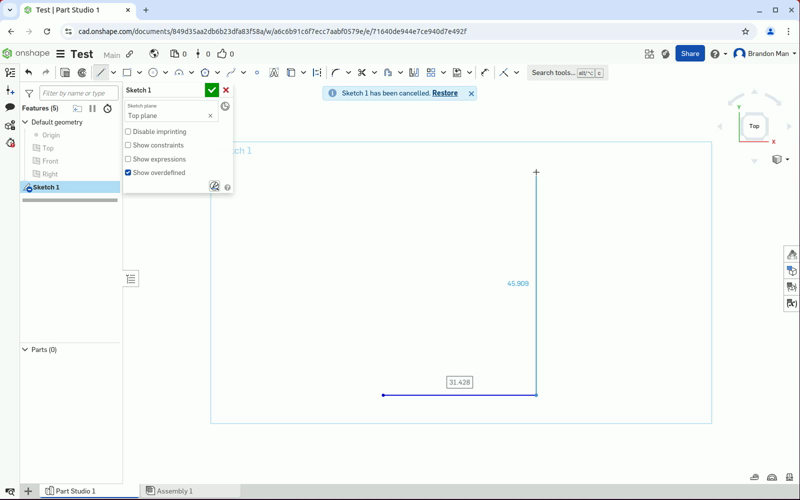
click(536, 171)
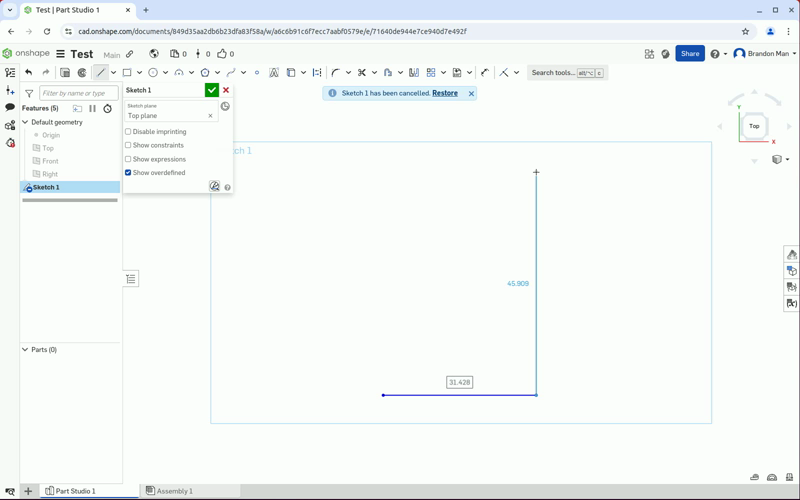
key_up(shift)
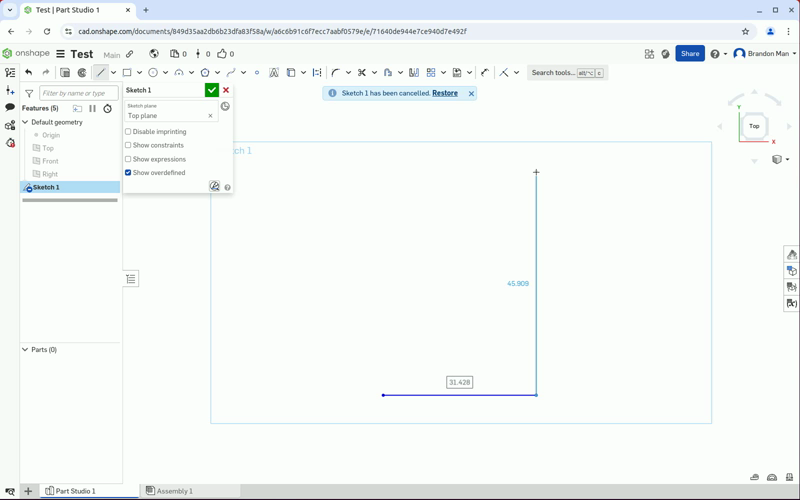
key_down(shift)
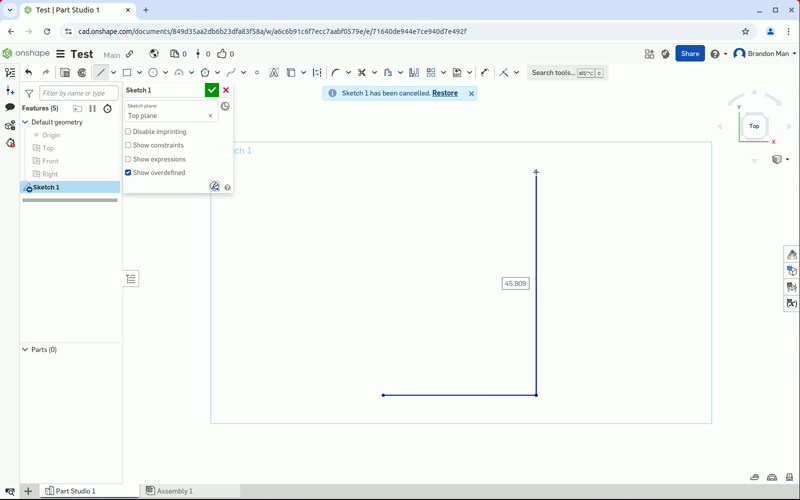
mouse_move(383, 171)
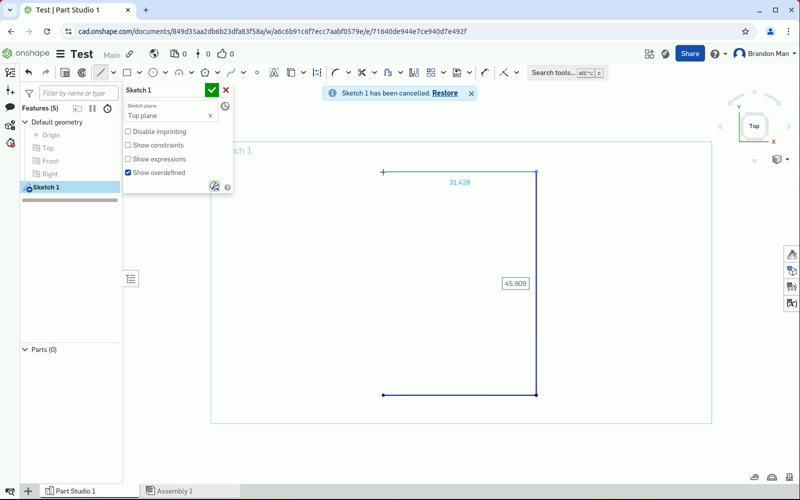
click(383, 171)
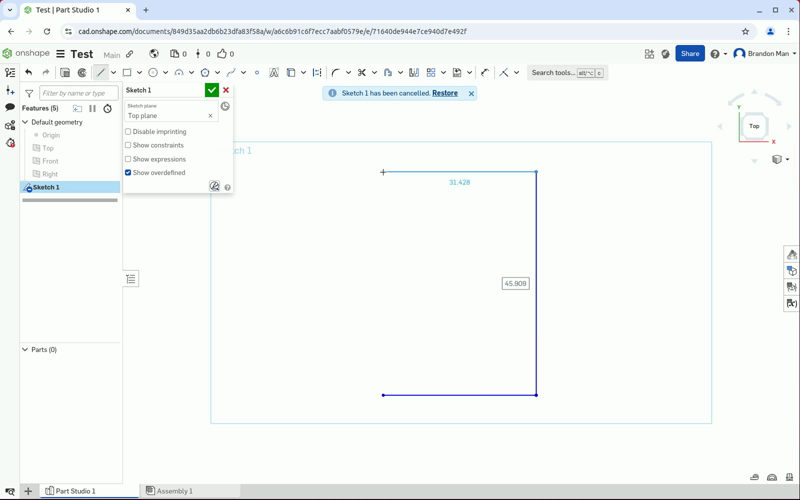
key_up(shift)
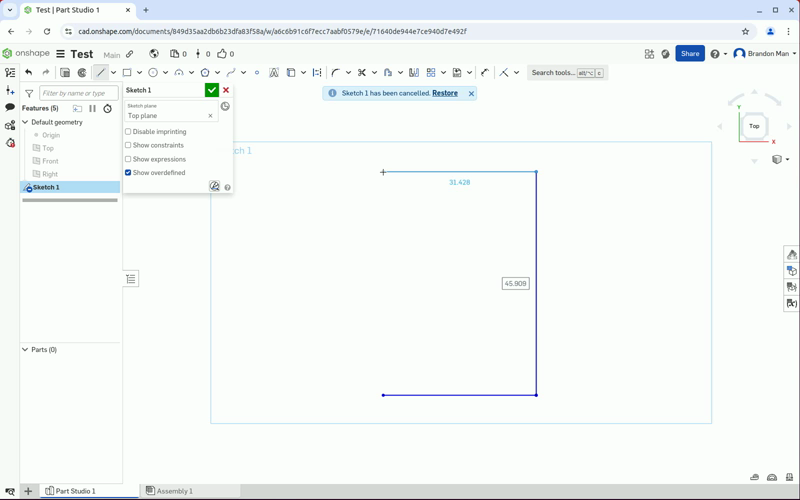
key_down(shift)
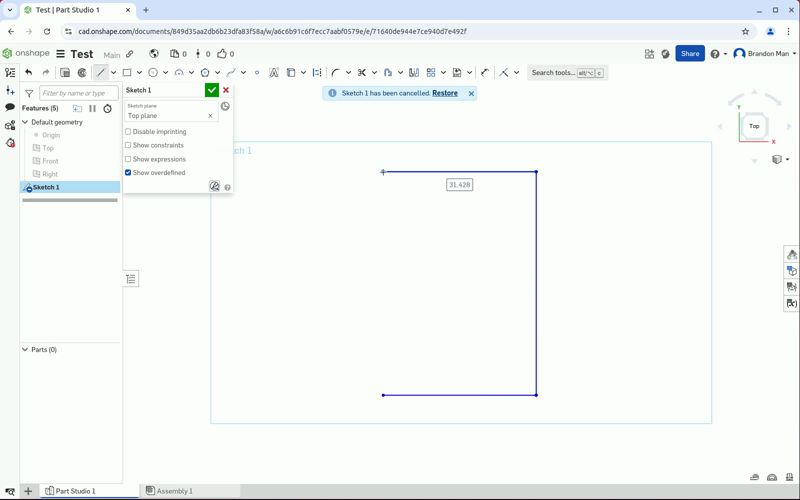
mouse_move(383, 395)
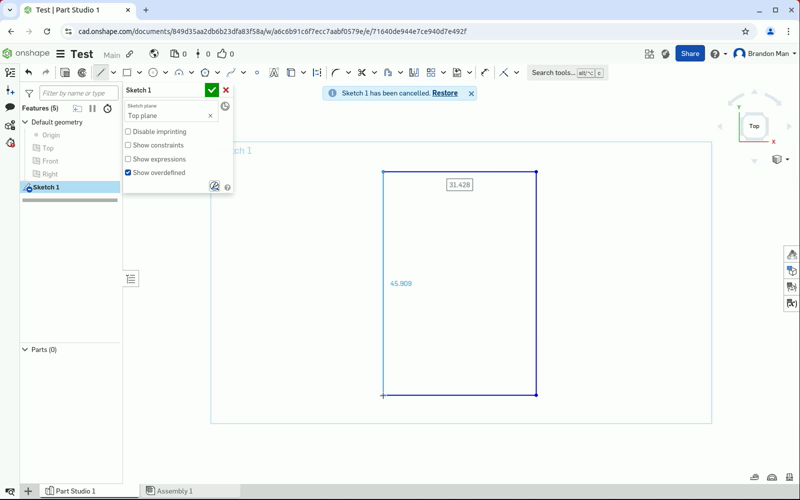
key_up(shift)
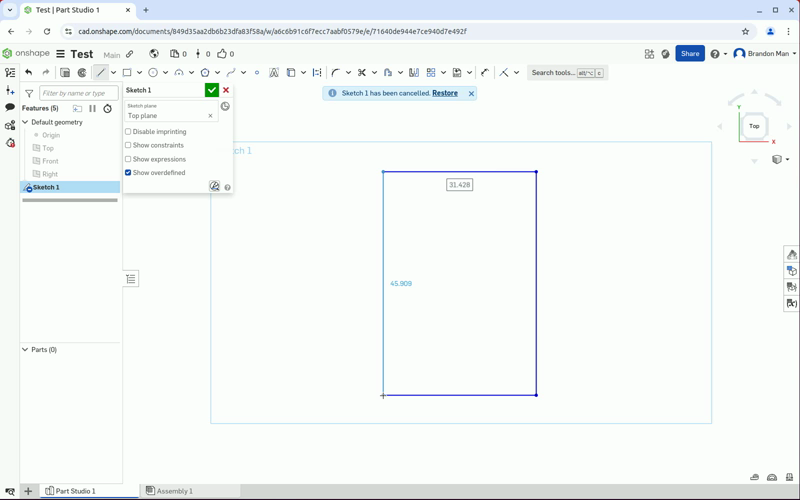
click(383, 395)
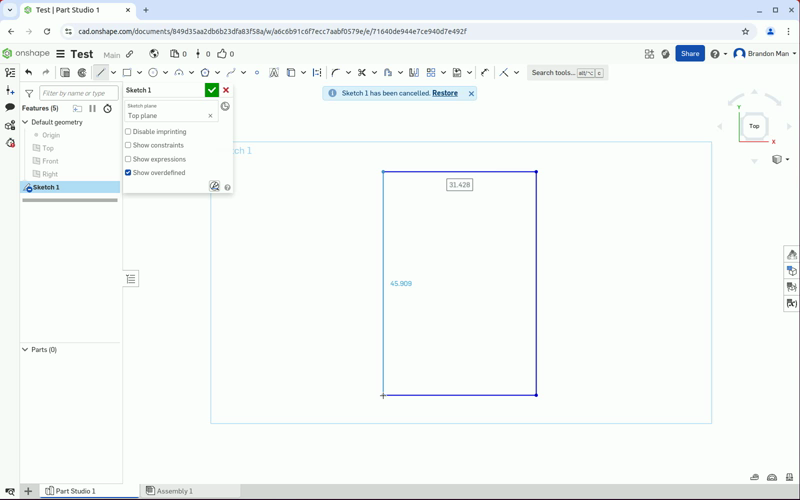
key(esc)
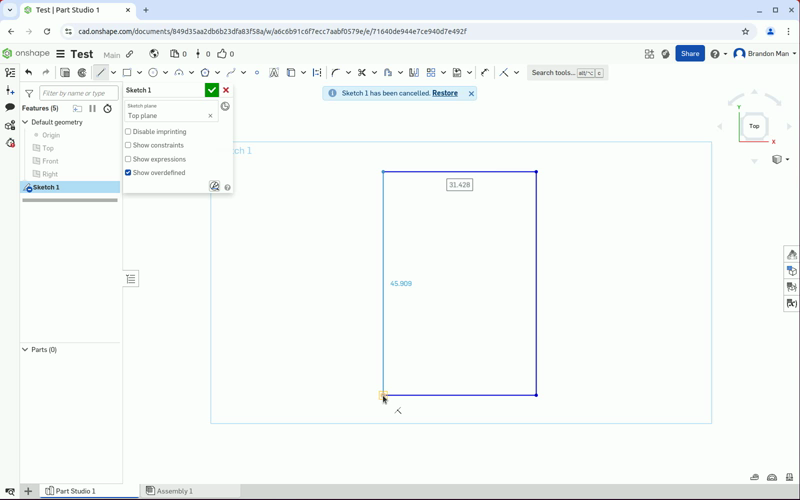
mouse_move(488, 241)
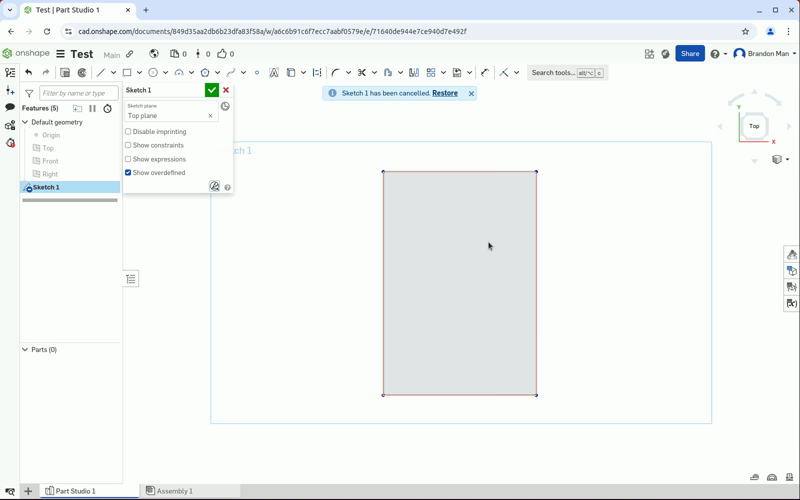
click(488, 241)
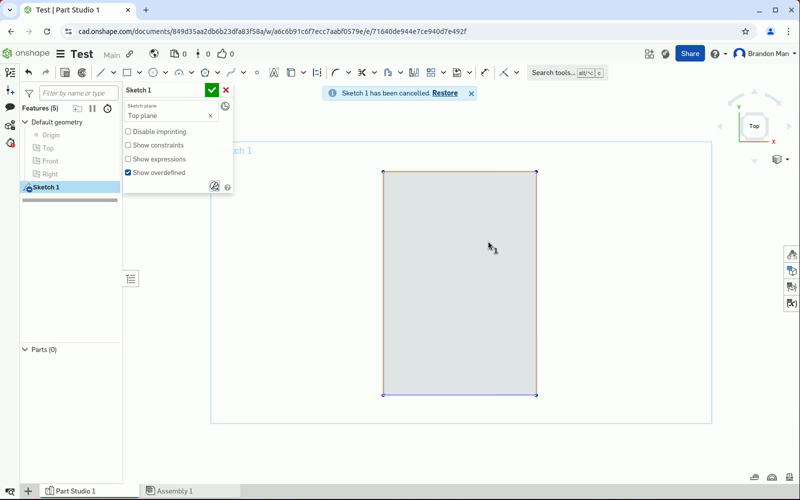
mouse_move(73, 352)
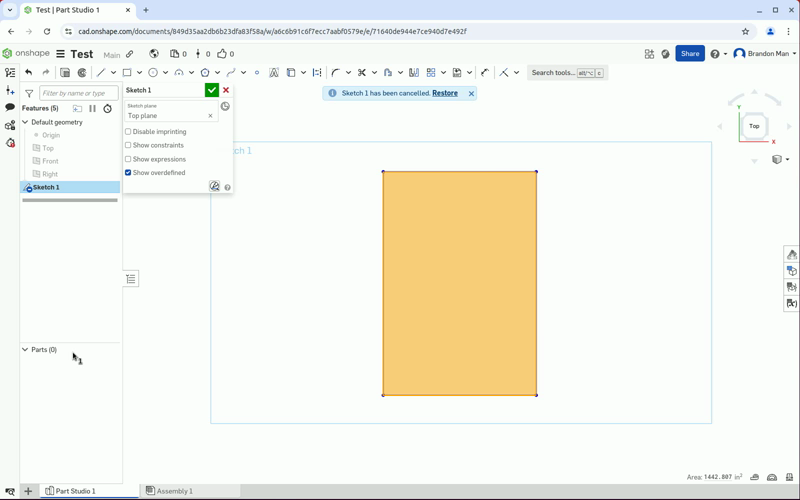
key(shift+y)
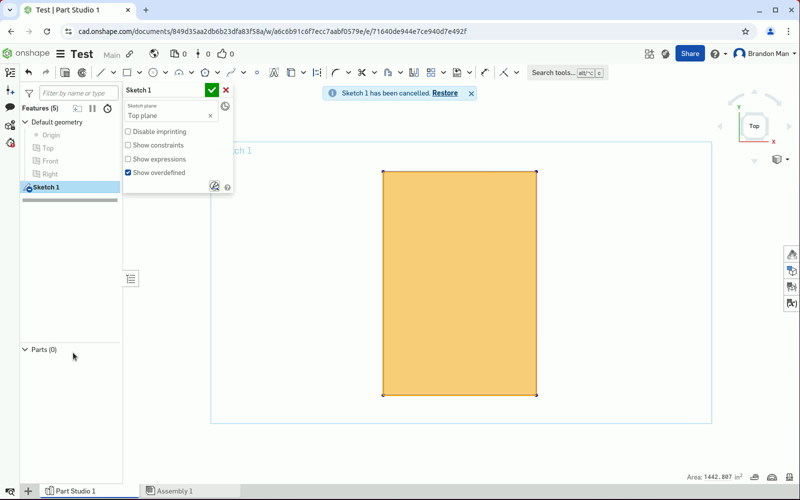
key(shift+e)
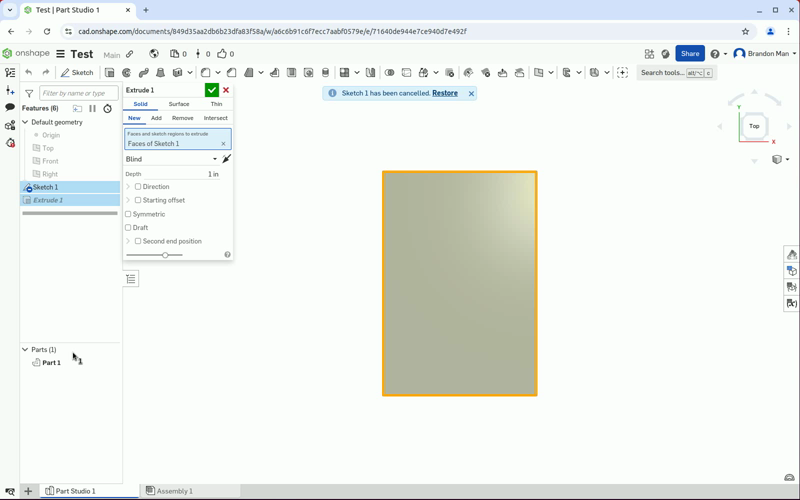
mouse_move(143, 106)
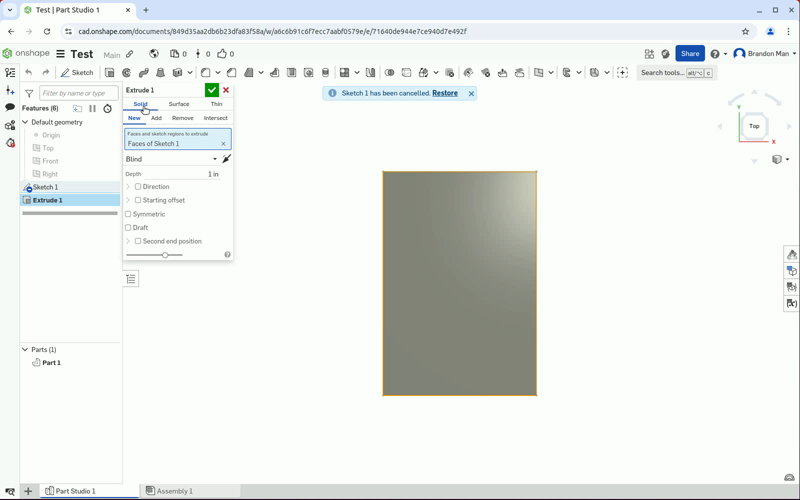
click(143, 106)
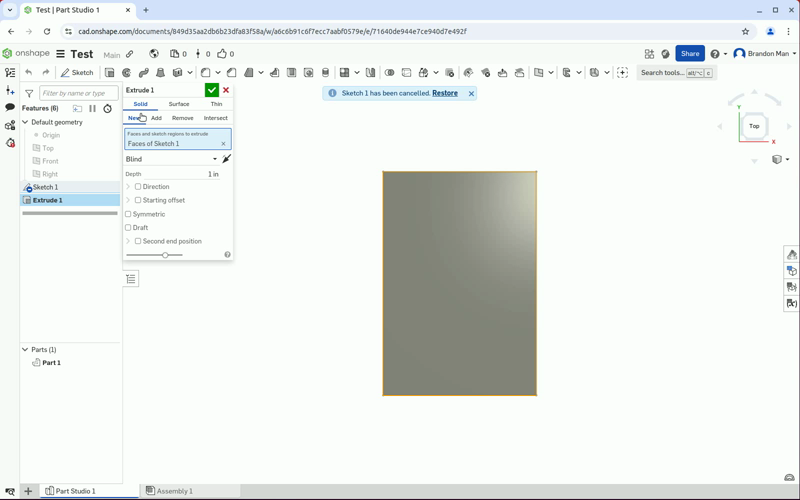
mouse_move(137, 120)
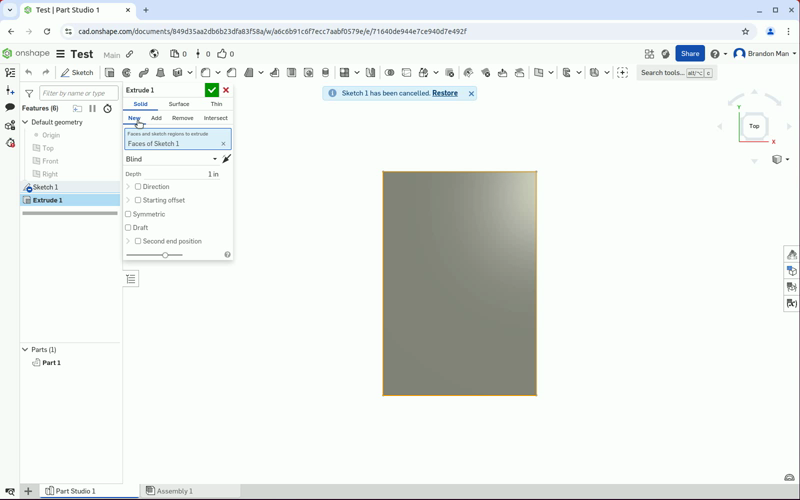
click(137, 120)
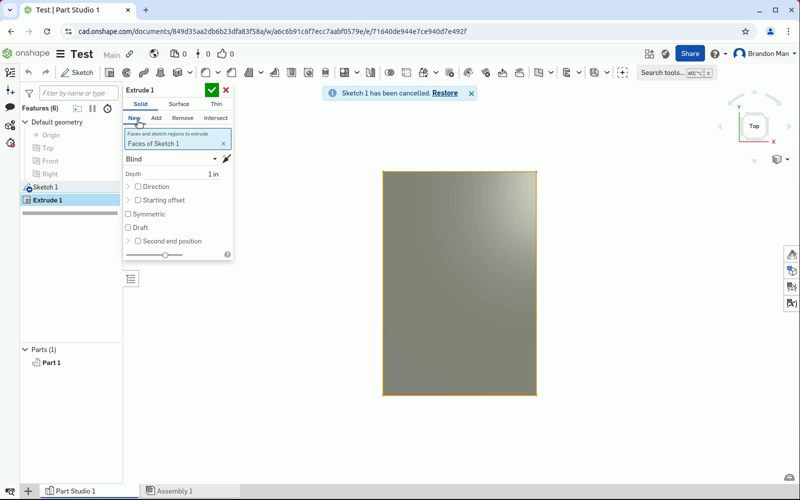
key(tab, 4)
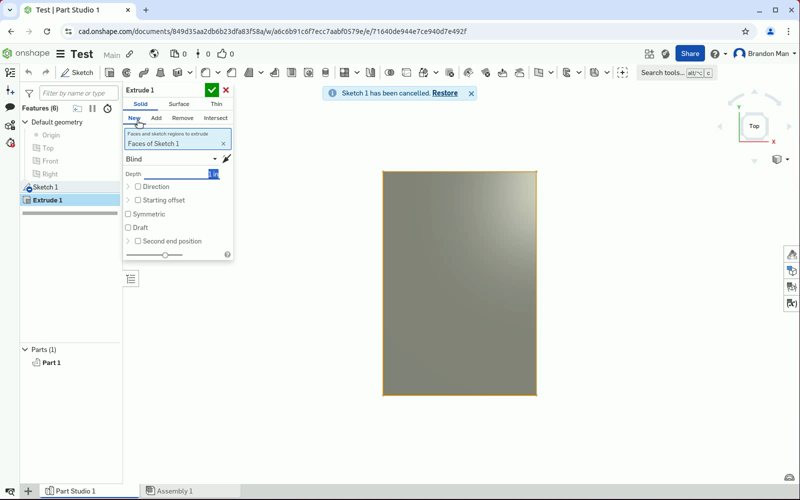
text(-0.241)
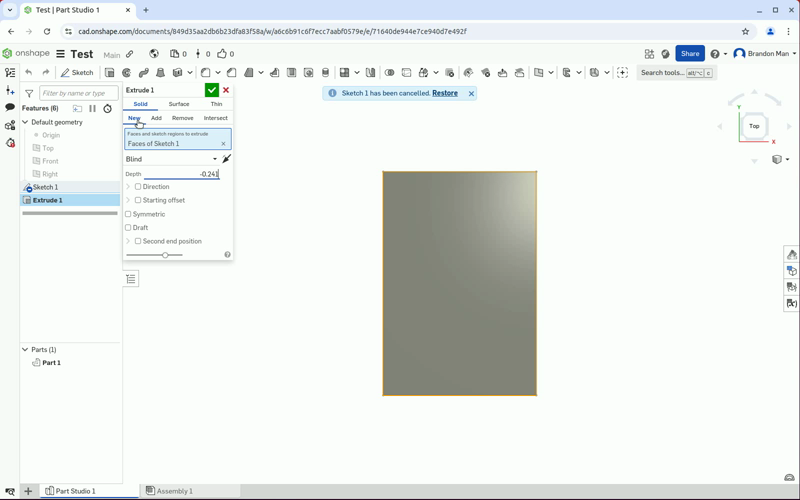
key(enter)
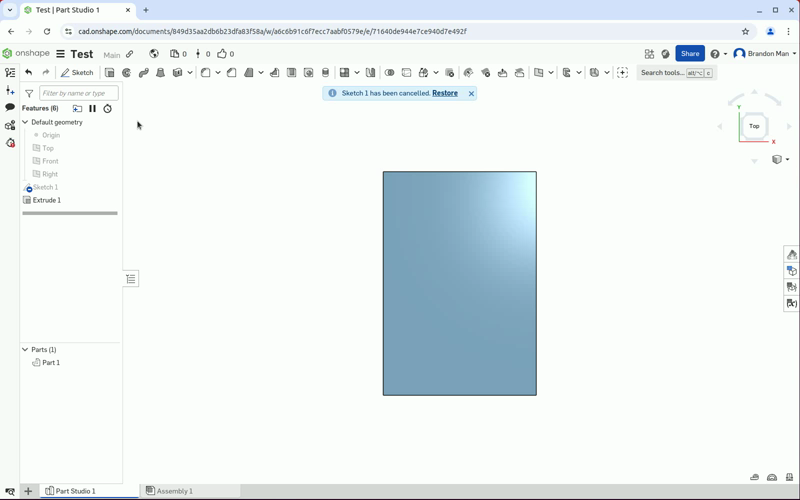
key(shift+h)
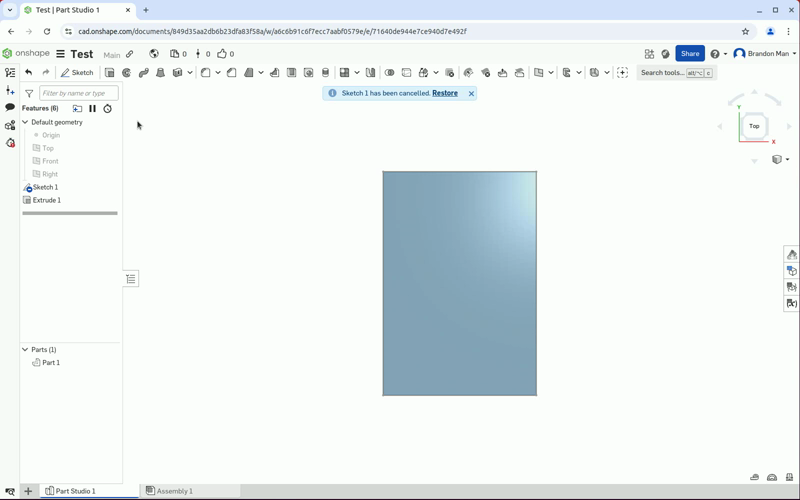
key(shift+h)
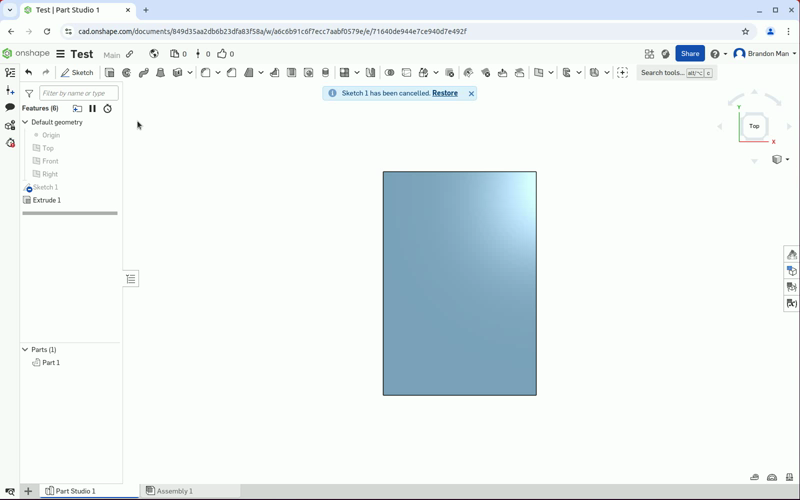
mouse_move(73, 189)
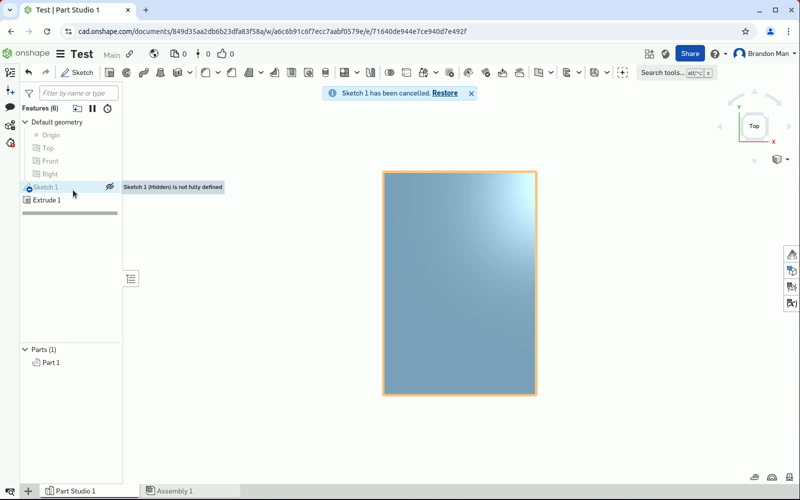
click(73, 189)
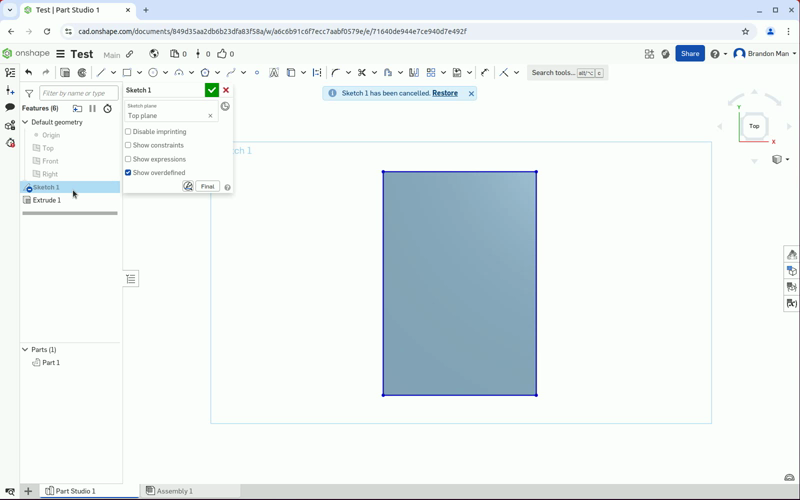
mouse_move(229, 92)
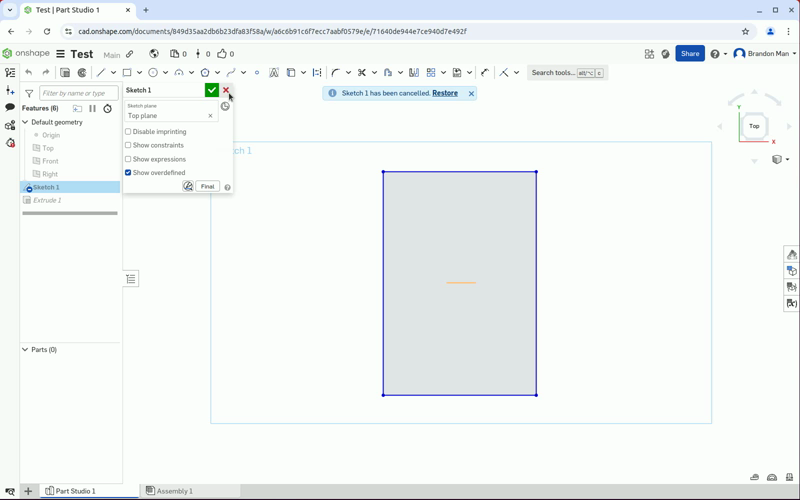
click(229, 92)
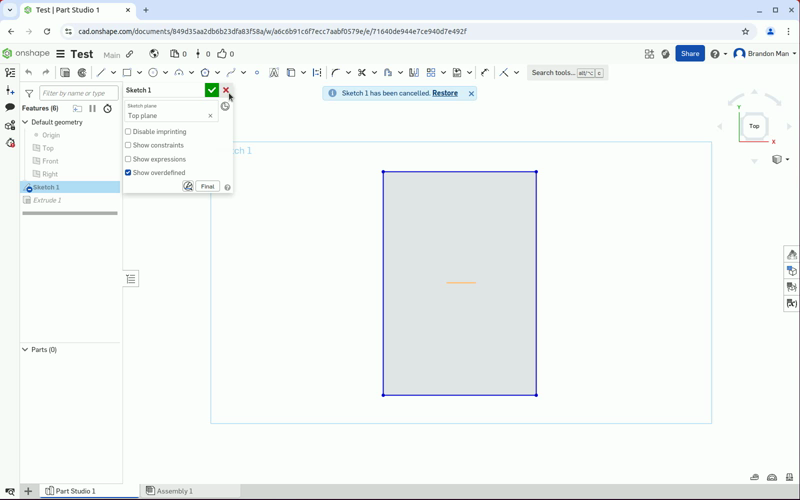
key(shift+s)
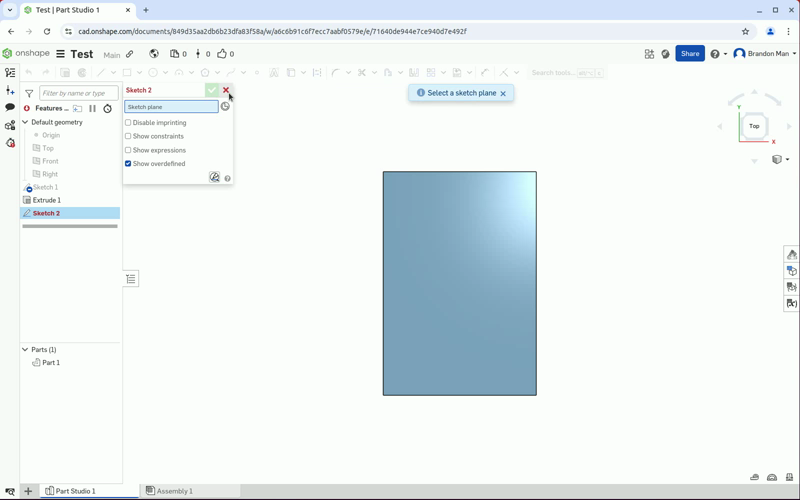
mouse_move(73, 150)
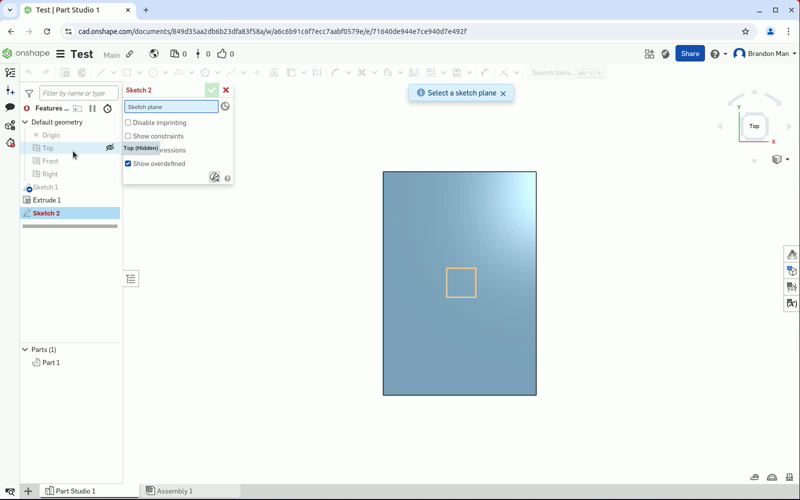
click(73, 150)
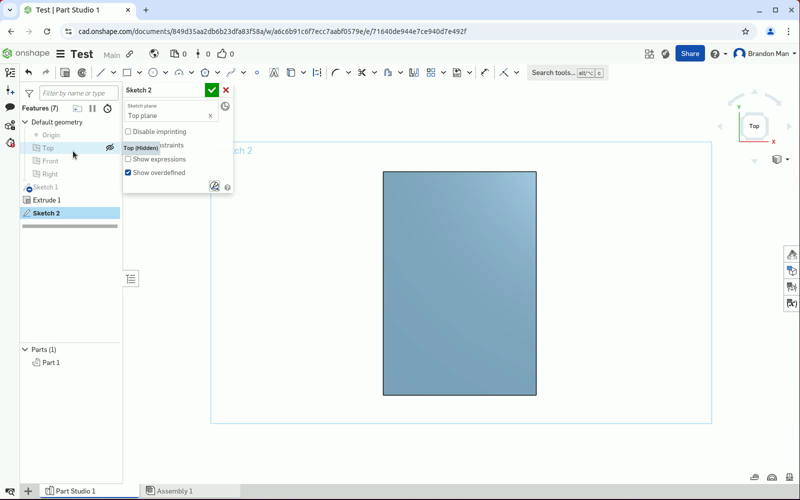
mouse_move(73, 352)
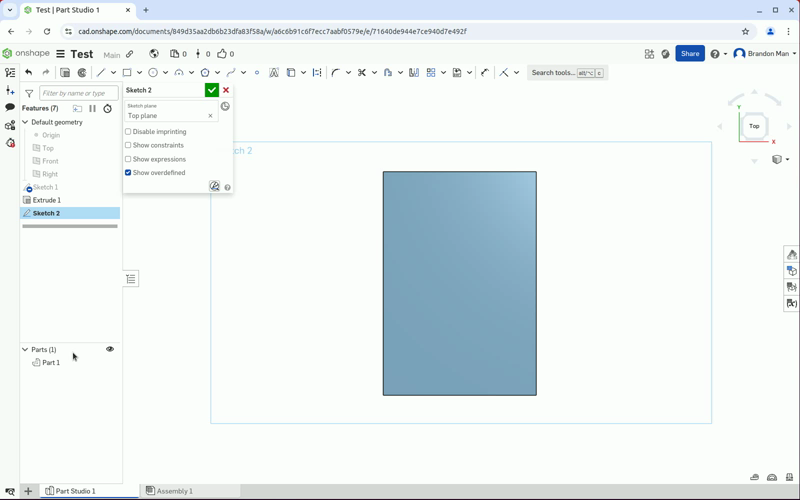
key(y)
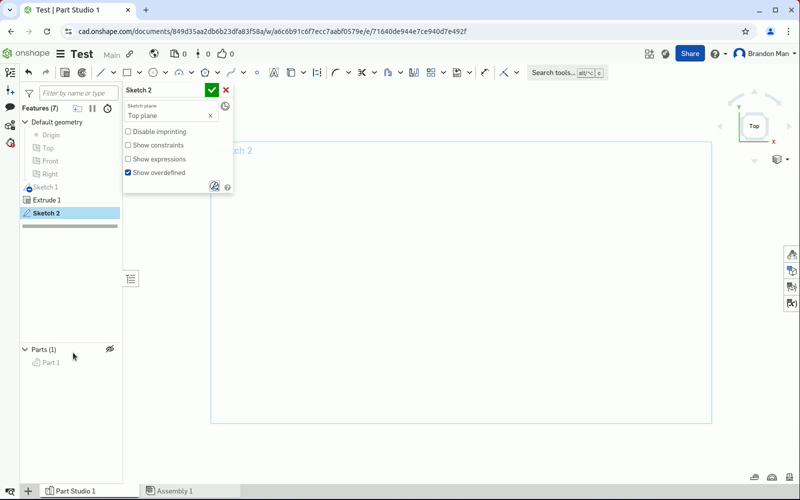
key(l)
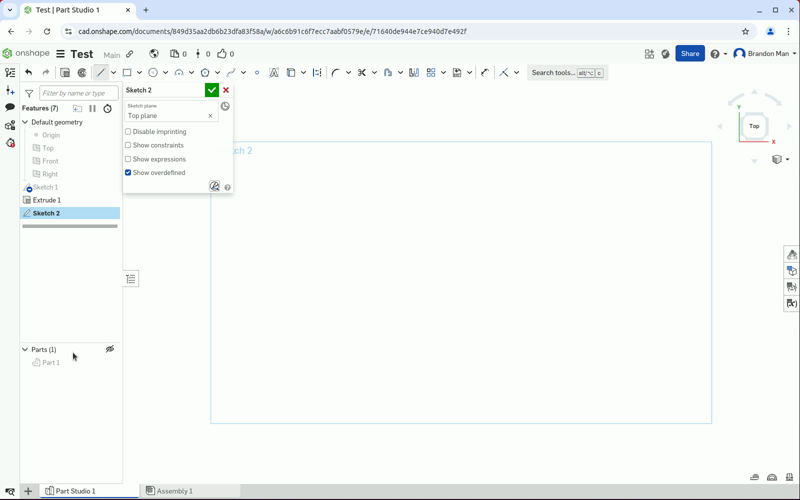
key_down(shift)
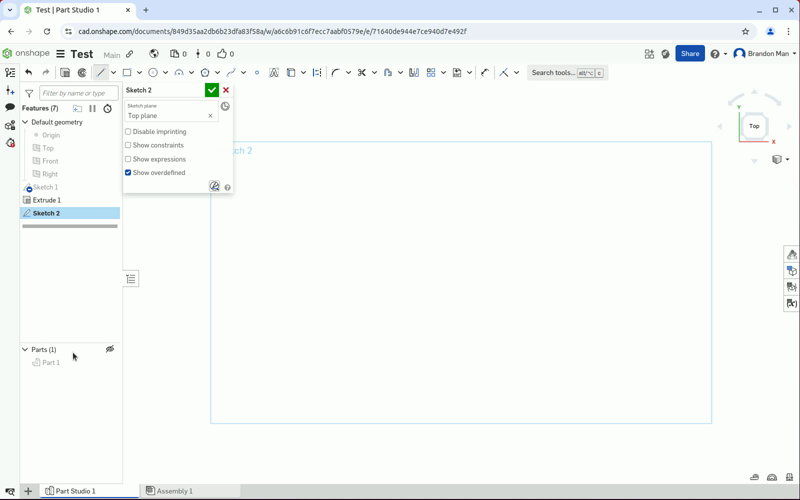
mouse_move(383, 395)
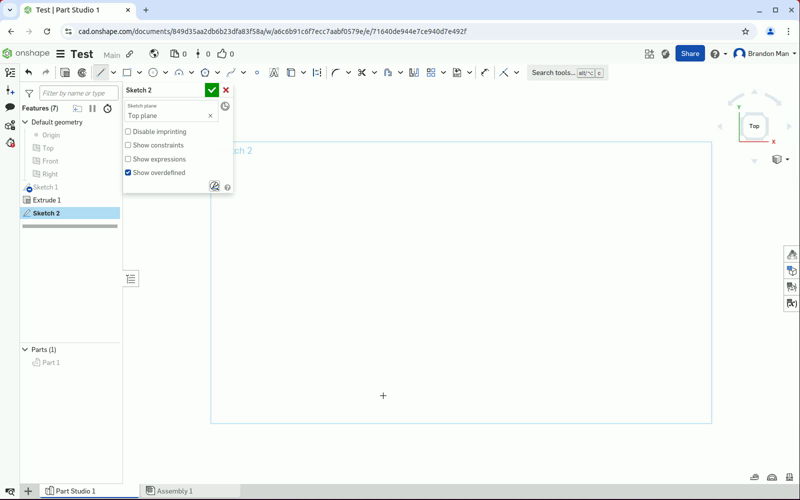
click(383, 395)
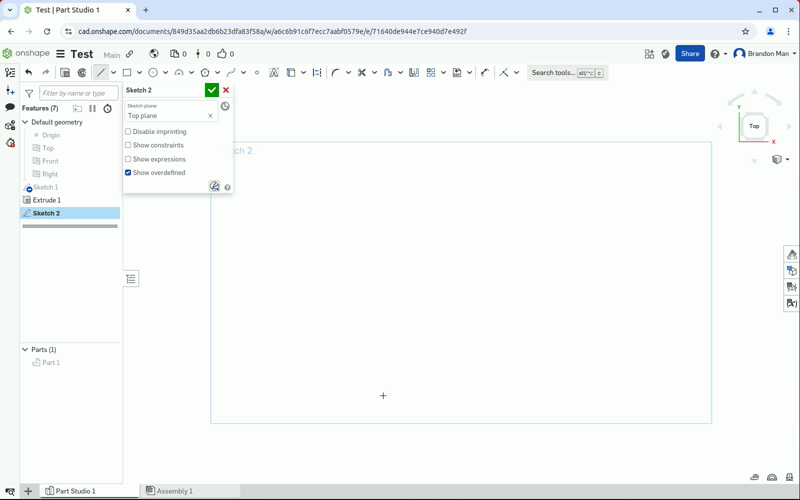
key_up(shift)
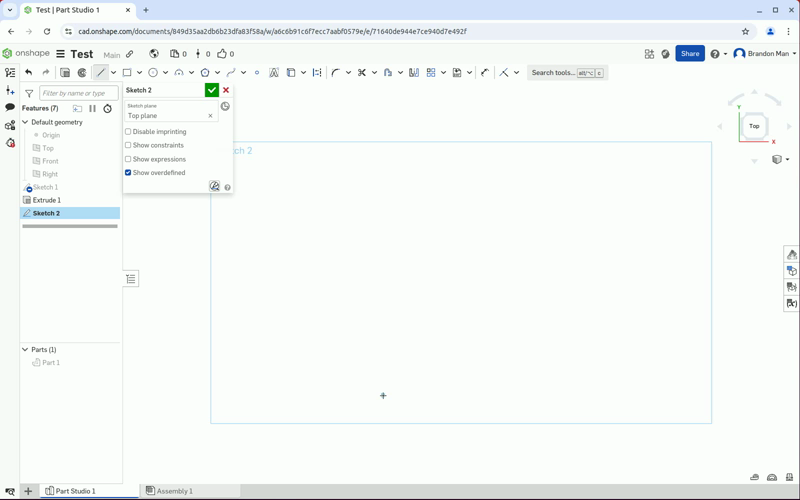
key_down(shift)
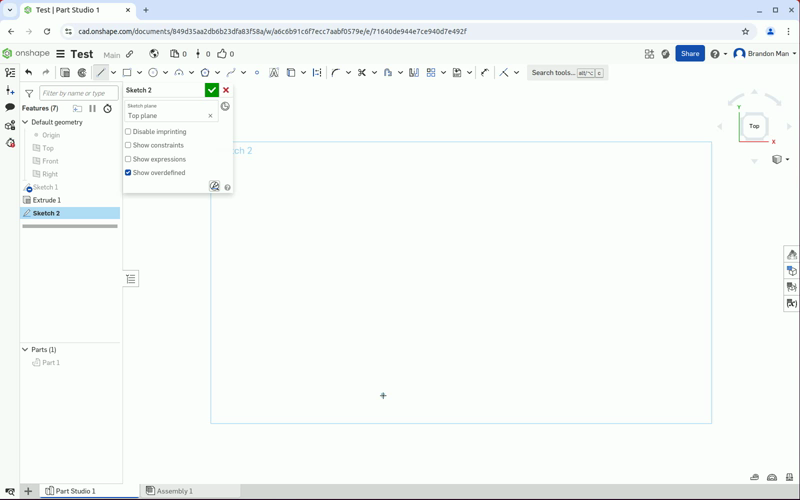
mouse_move(413, 395)
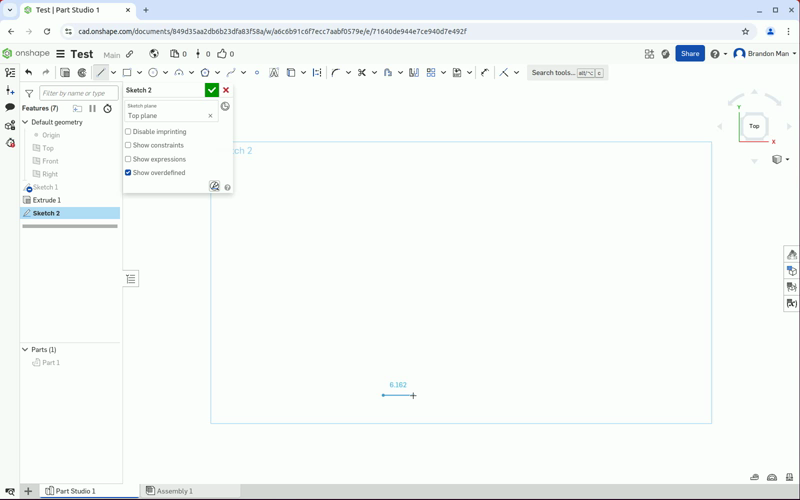
mouse_move(388, 395)
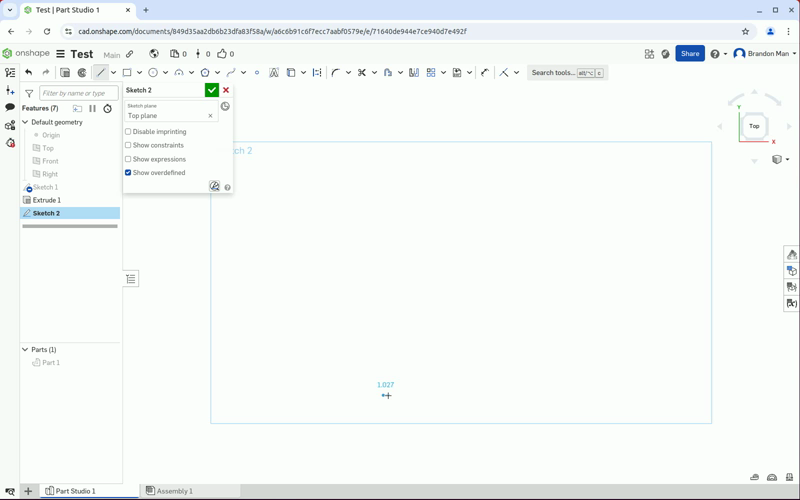
scroll(6)
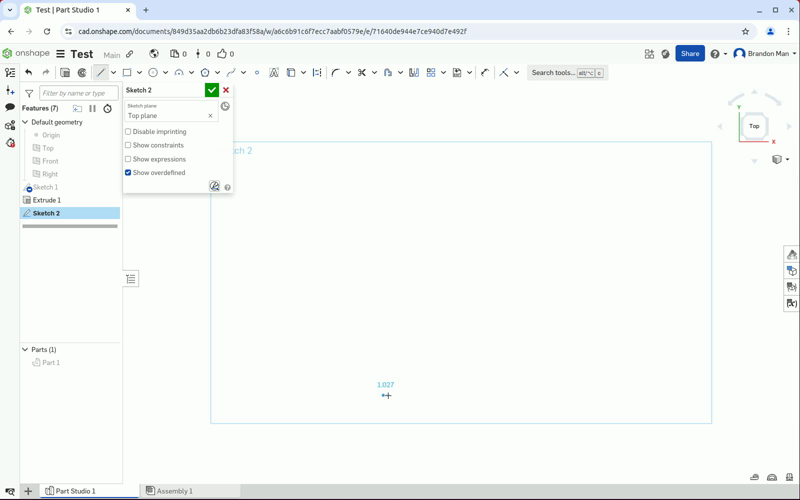
scroll(6)
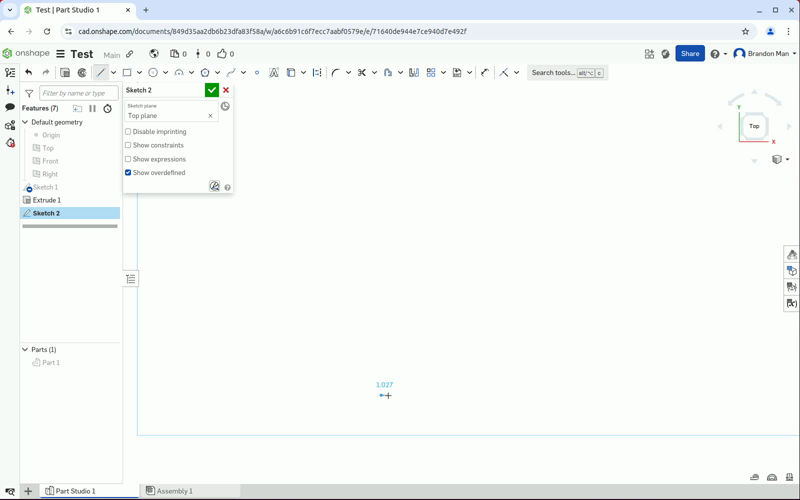
scroll(6)
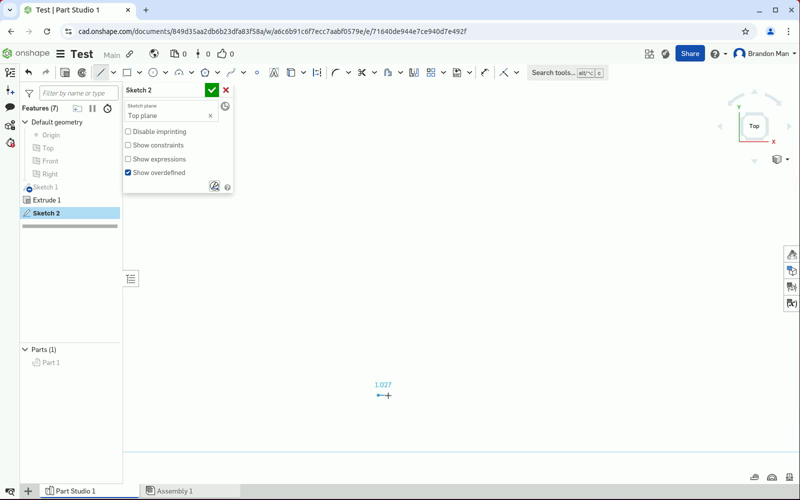
scroll(6)
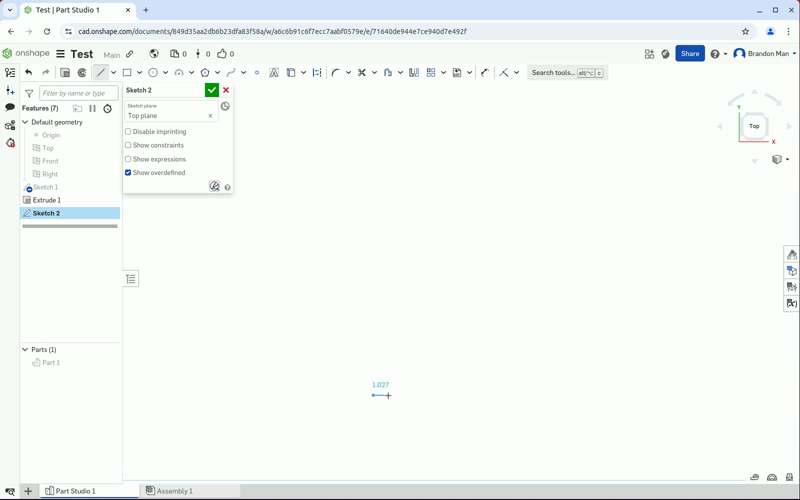
scroll(6)
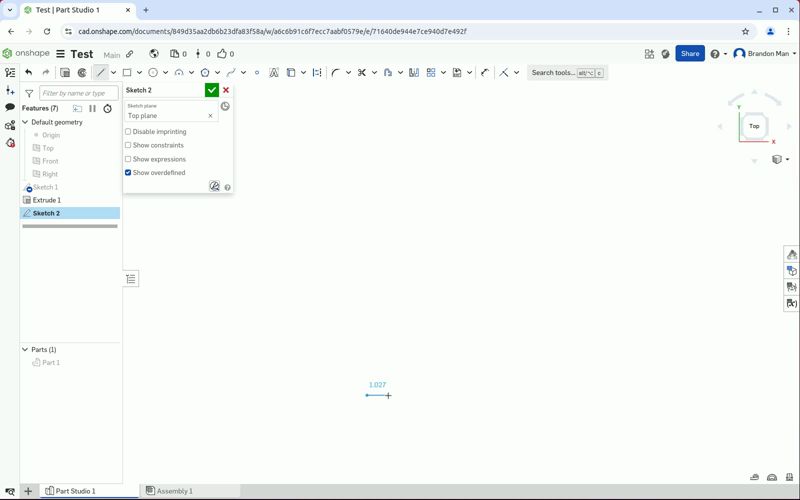
scroll(6)
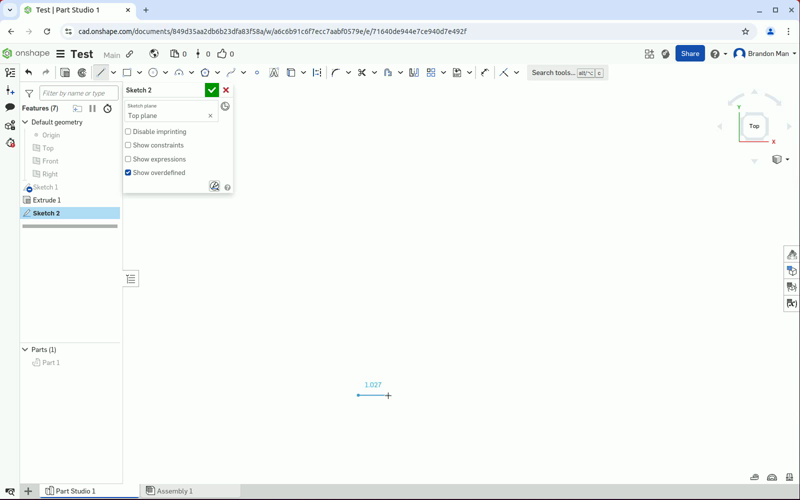
scroll(6)
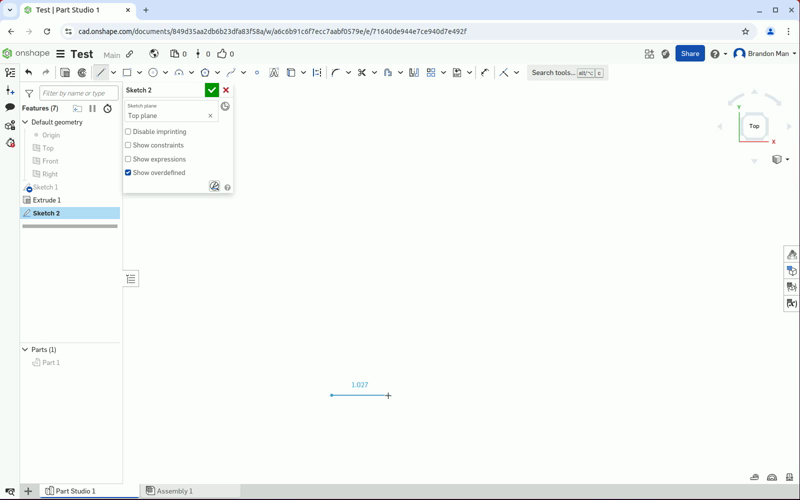
click(388, 395)
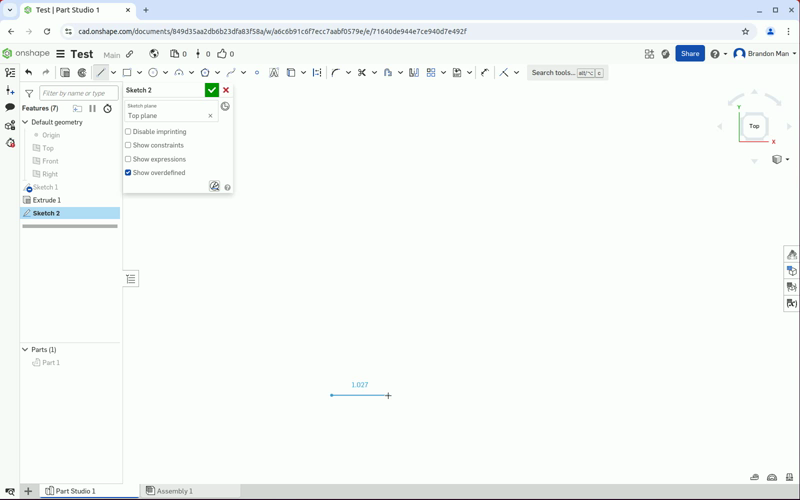
scroll(-6)
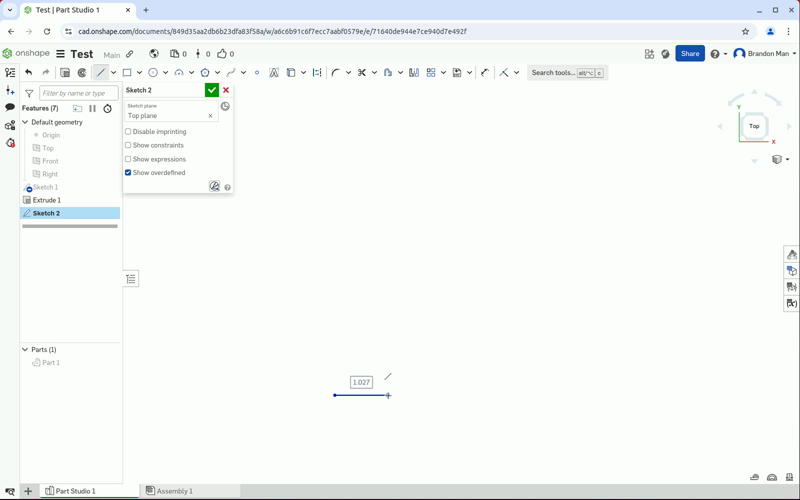
scroll(-6)
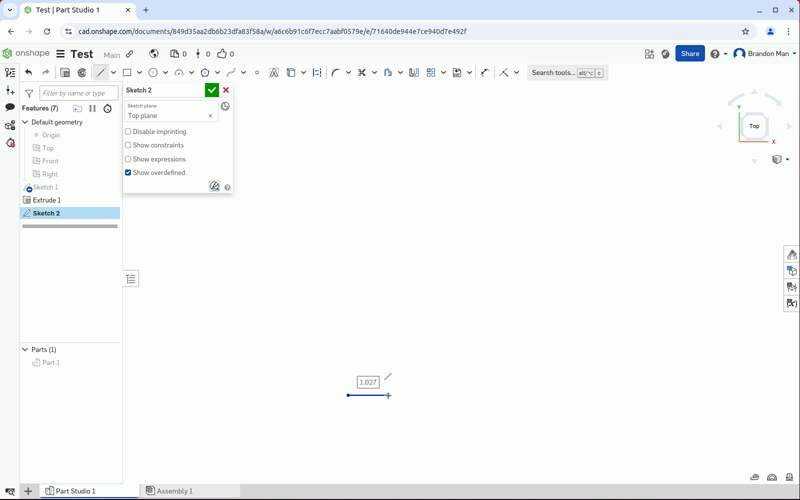
scroll(-6)
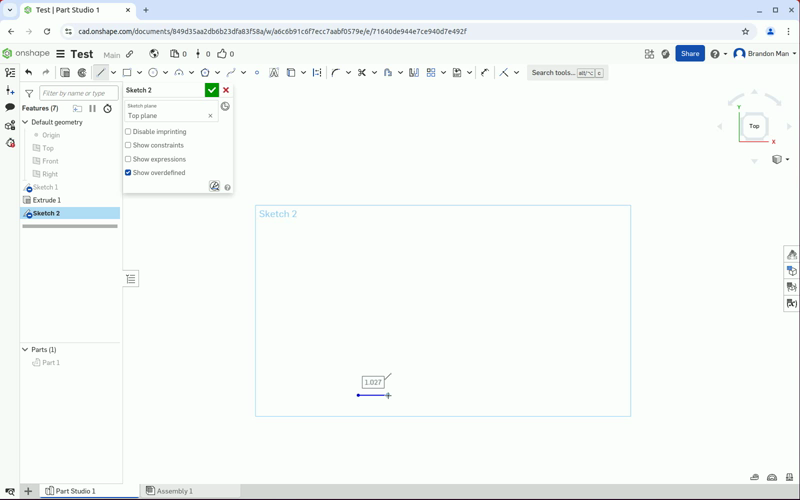
scroll(-6)
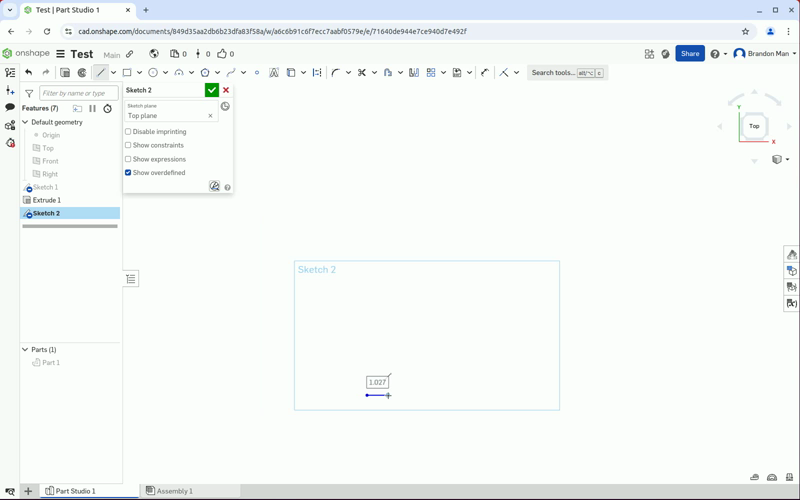
scroll(-6)
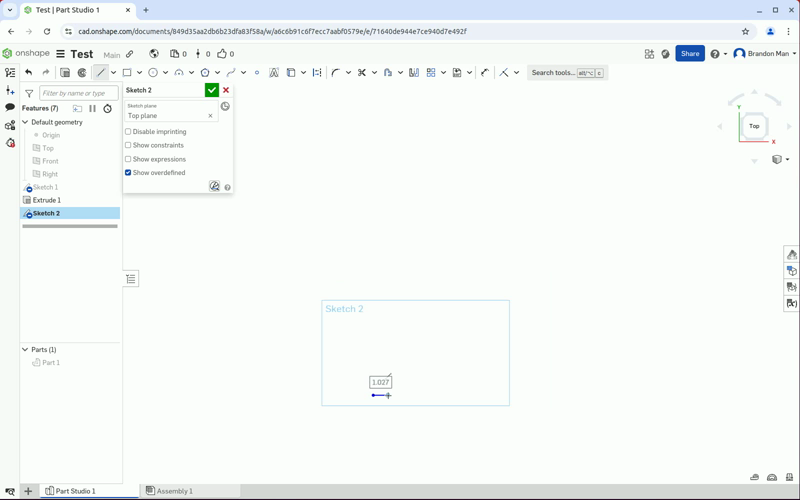
scroll(-6)
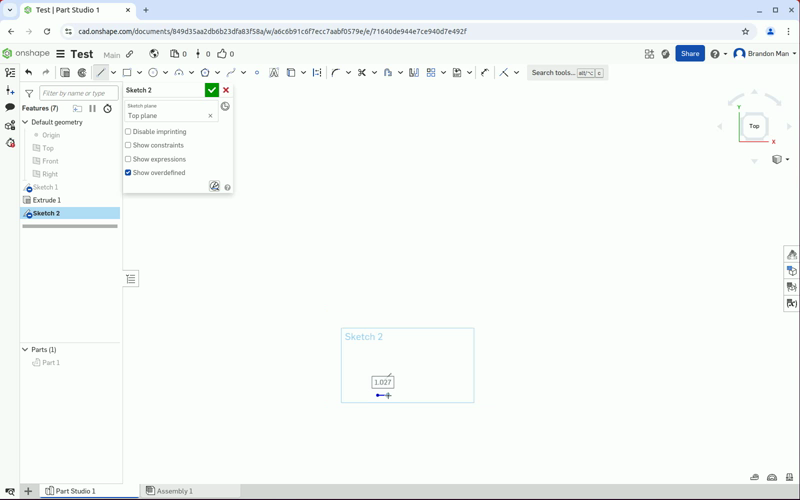
scroll(-6)
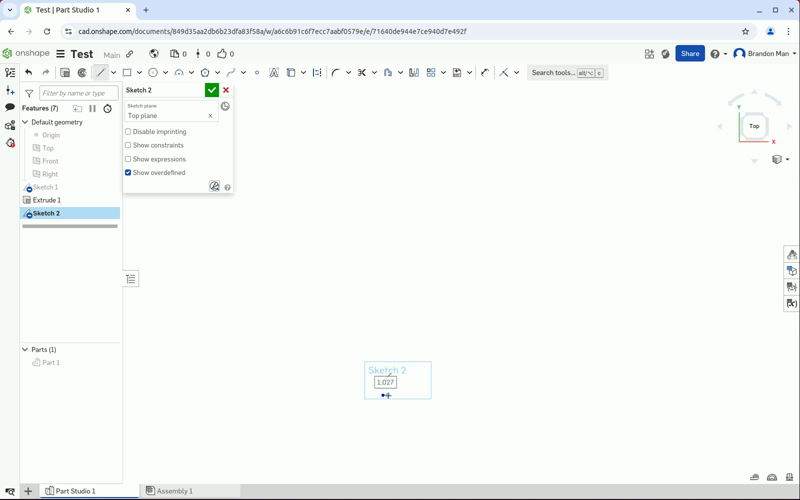
key_up(shift)
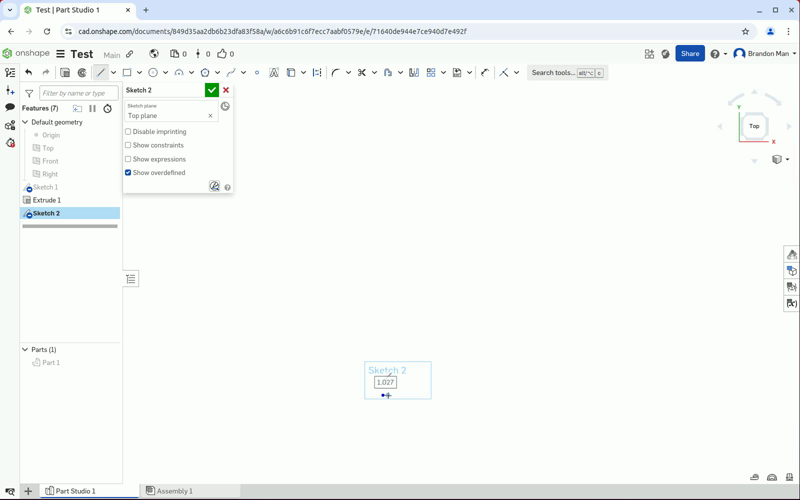
key_down(shift)
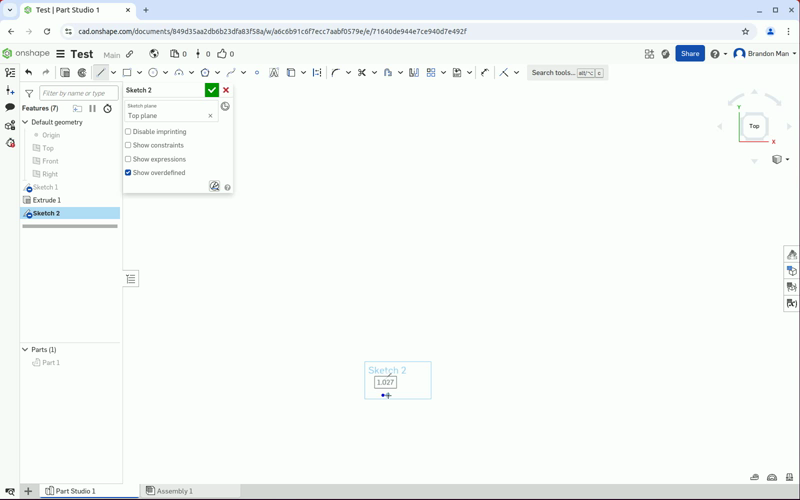
mouse_move(388, 176)
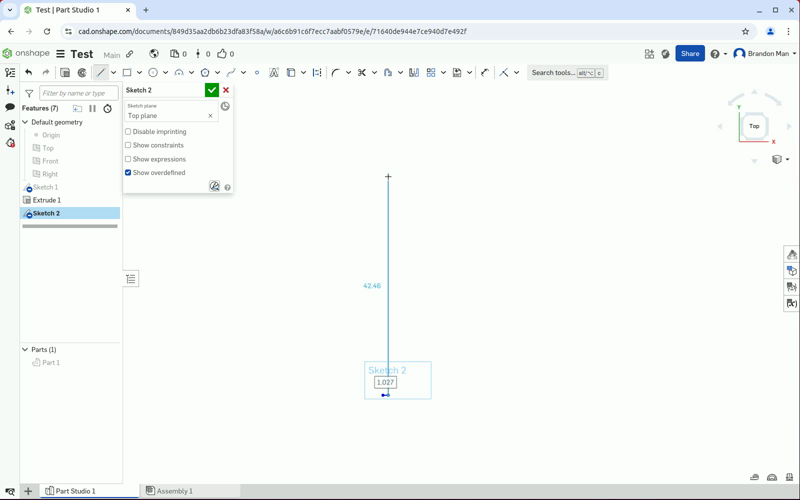
click(388, 176)
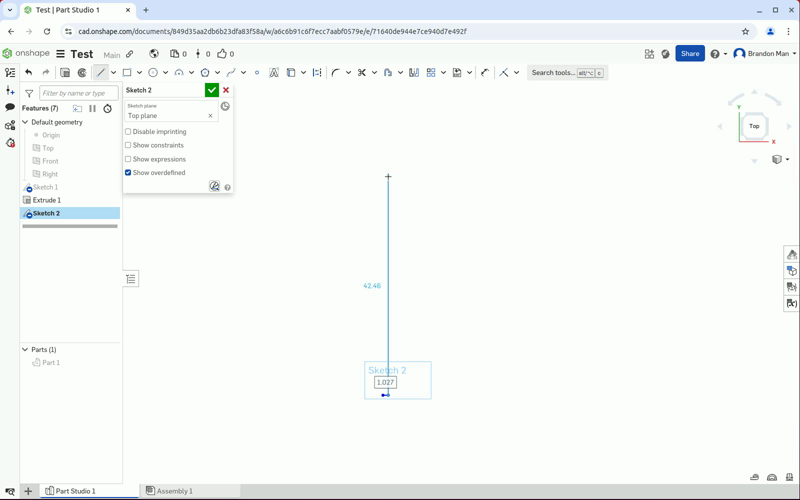
key_up(shift)
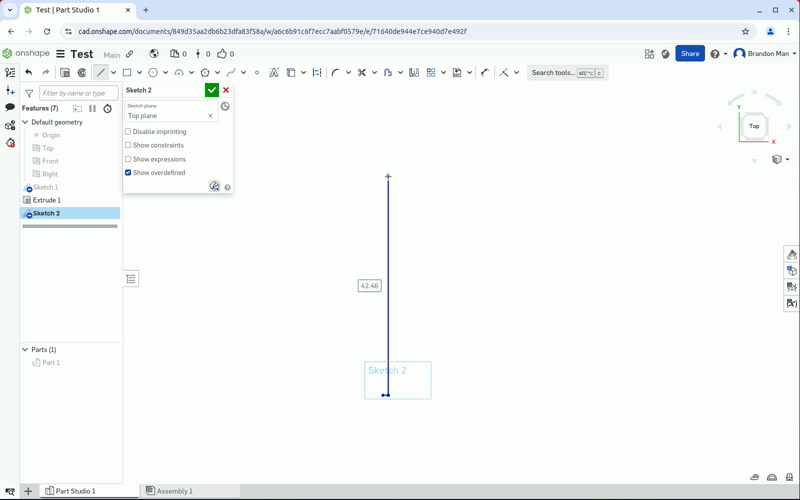
key_down(shift)
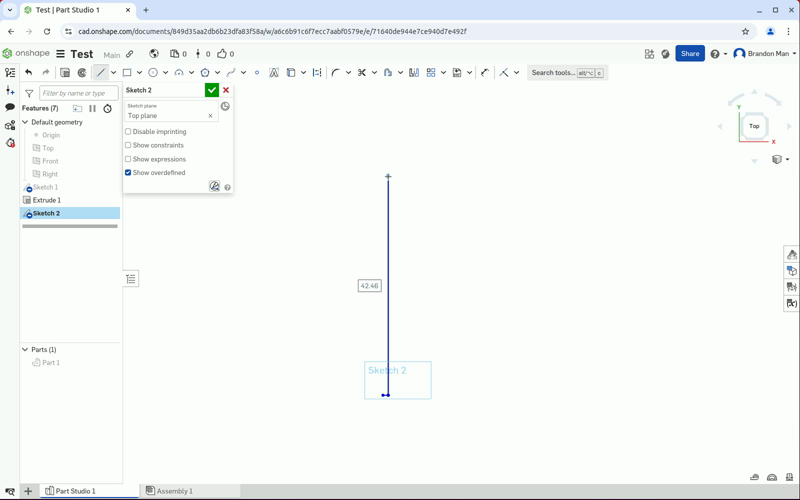
mouse_move(531, 176)
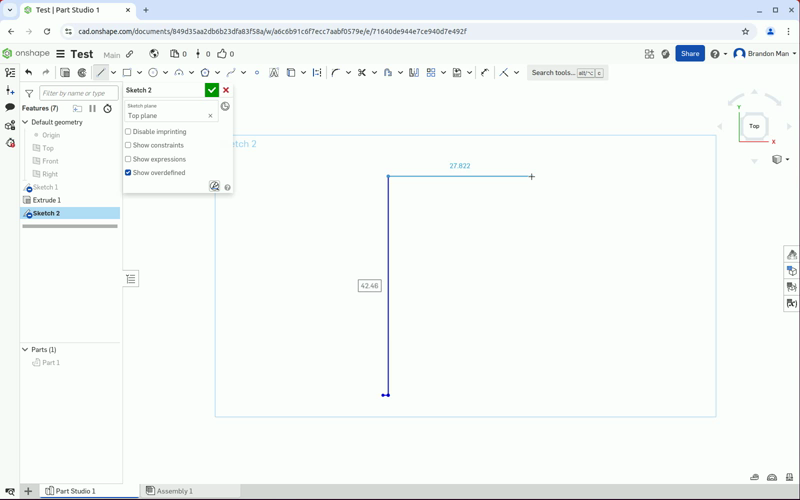
click(531, 176)
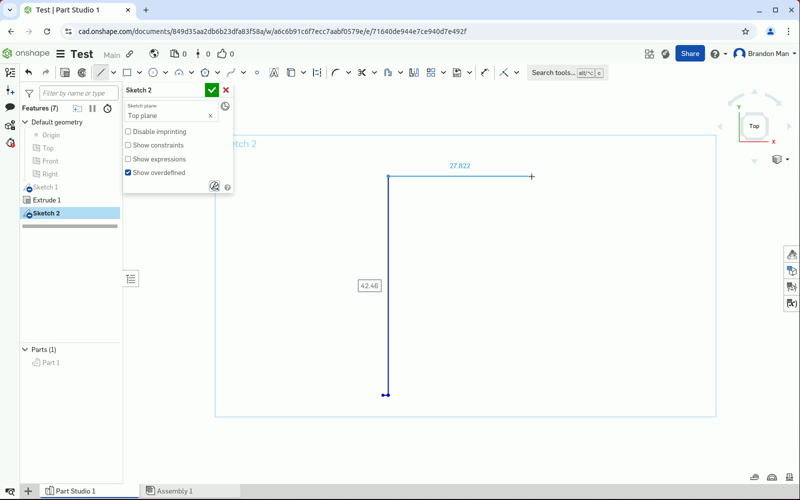
key_up(shift)
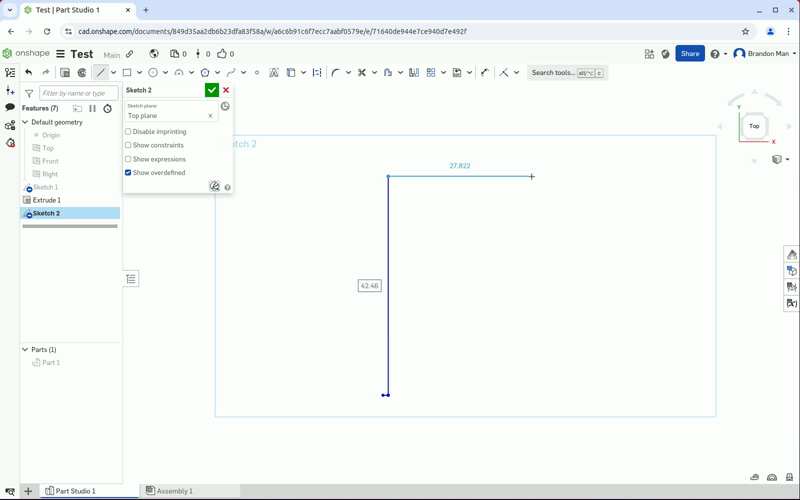
key_down(shift)
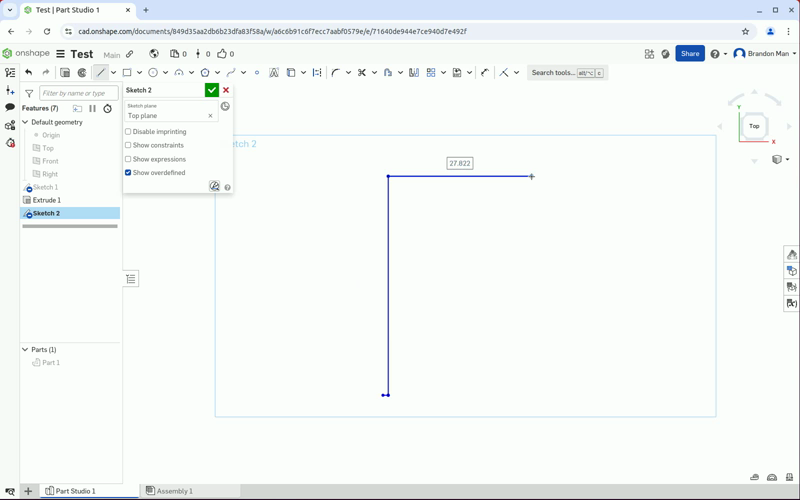
mouse_move(531, 395)
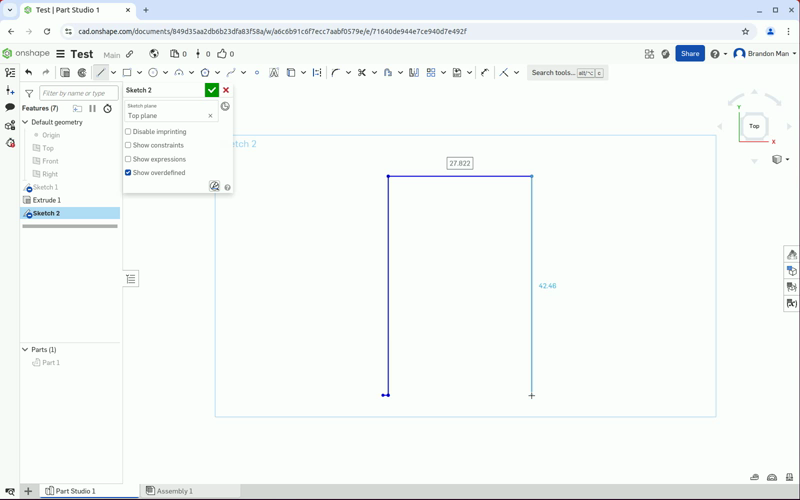
click(531, 395)
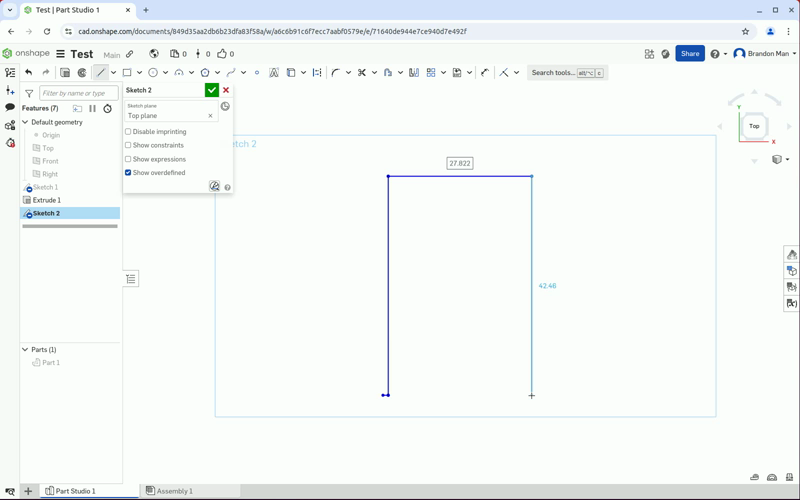
key_up(shift)
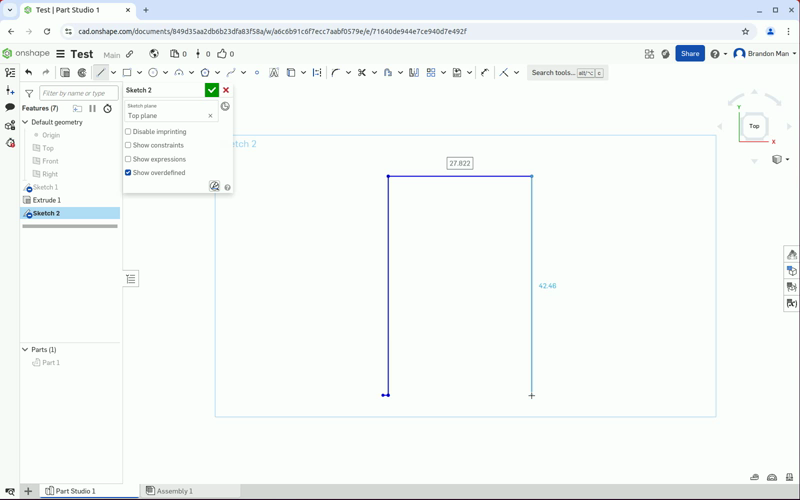
key_down(shift)
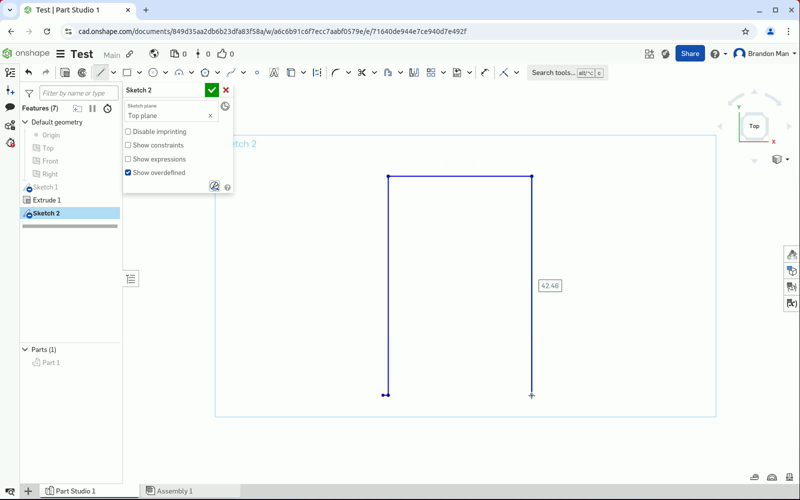
mouse_move(561, 395)
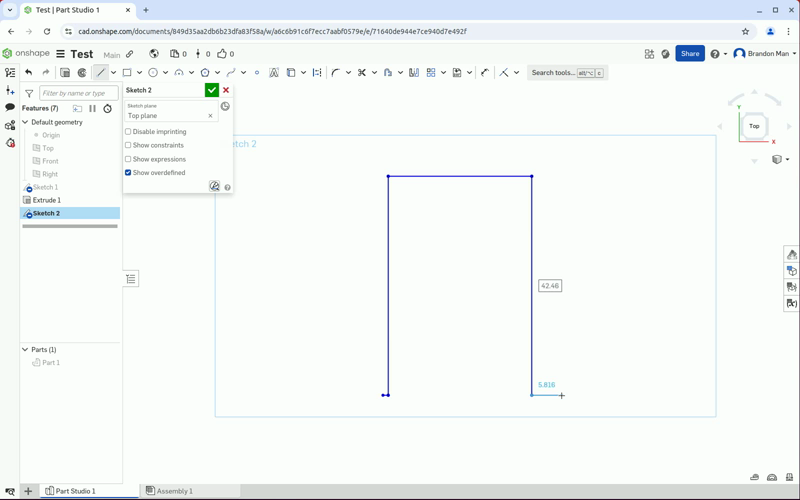
mouse_move(536, 395)
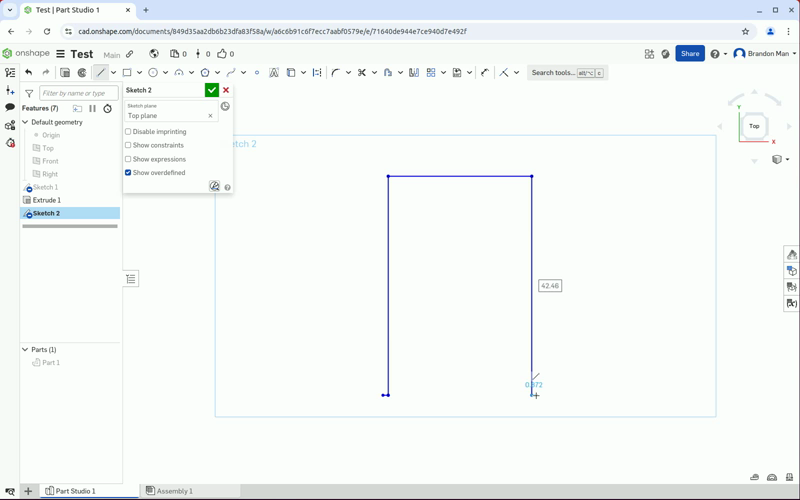
scroll(6)
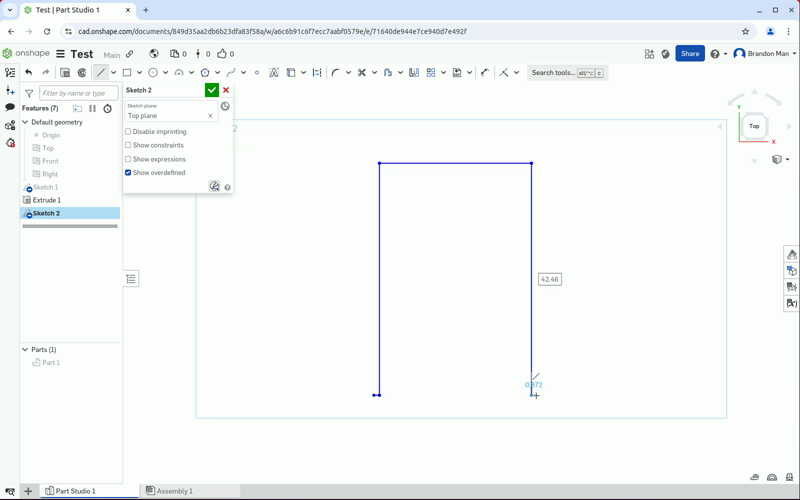
scroll(6)
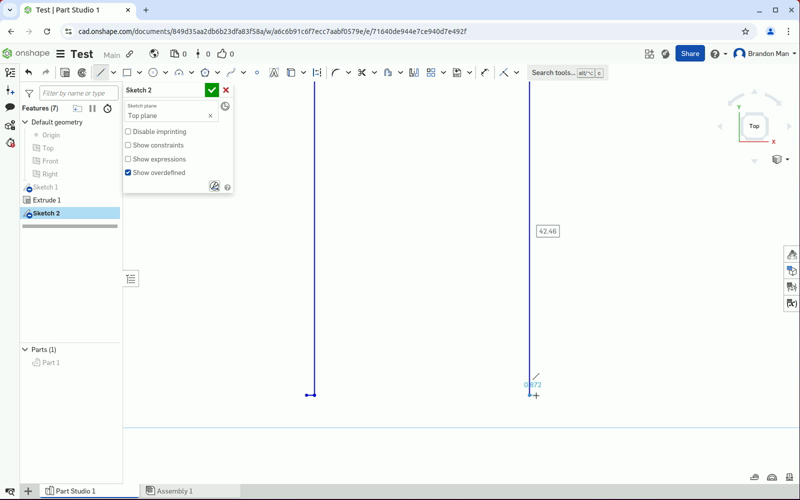
scroll(6)
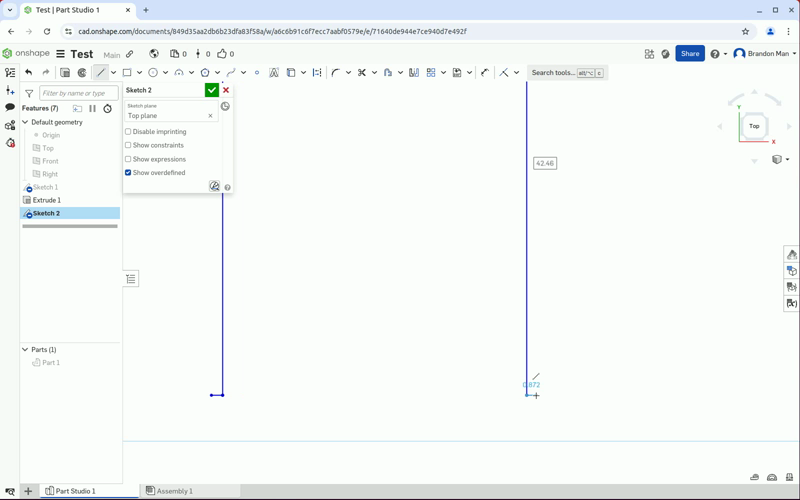
scroll(6)
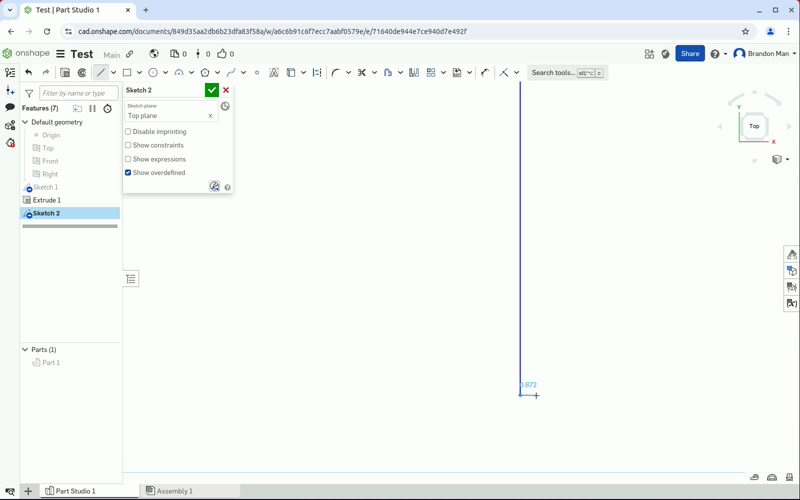
scroll(6)
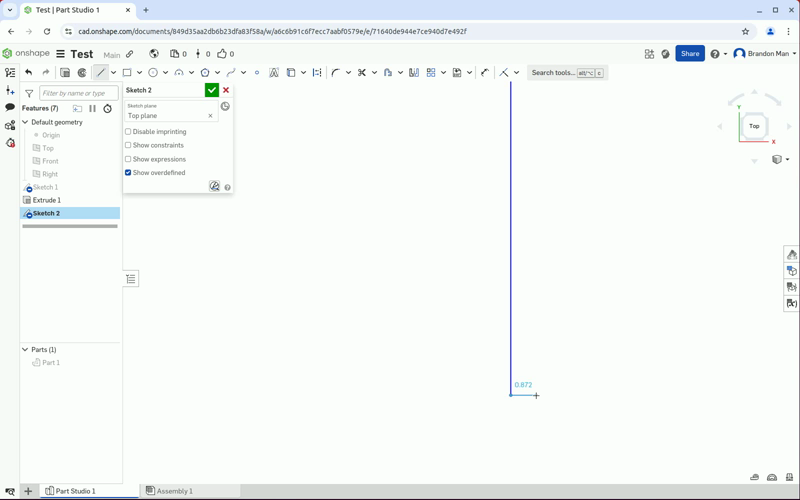
scroll(6)
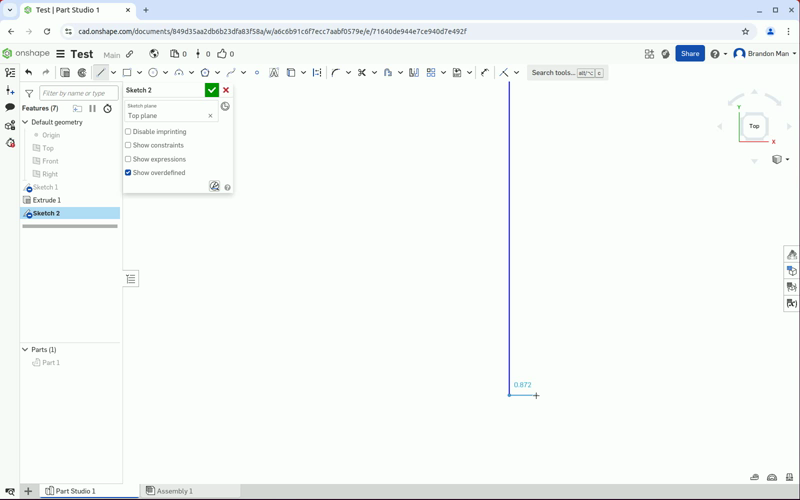
scroll(6)
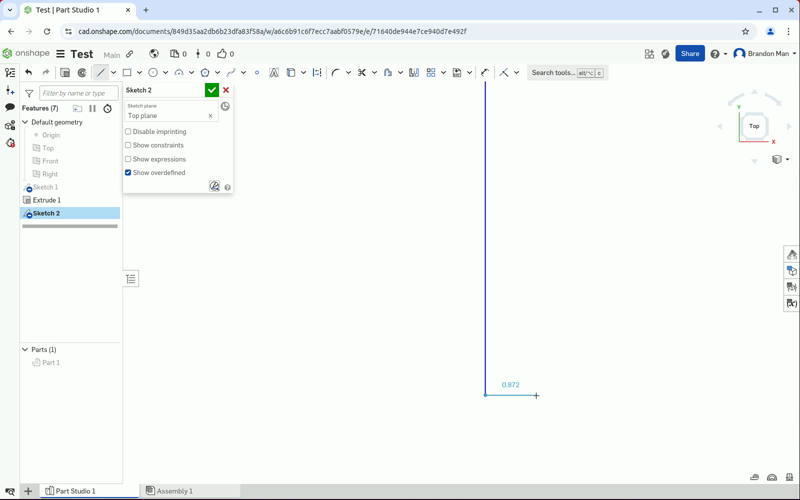
click(536, 395)
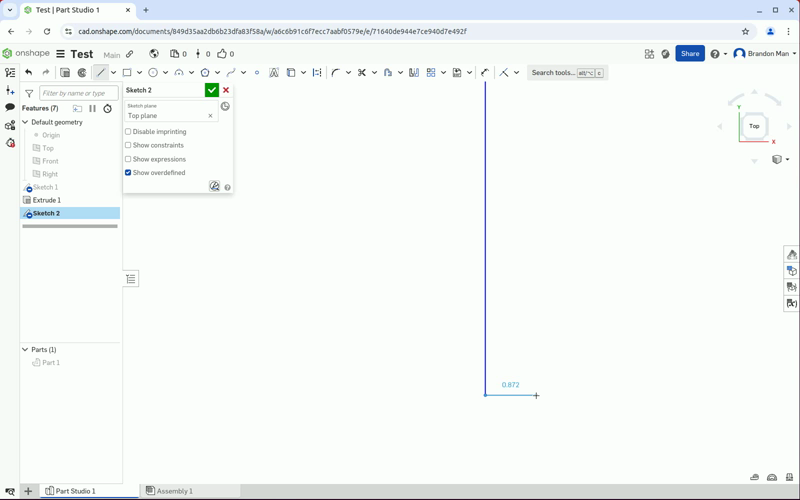
scroll(-6)
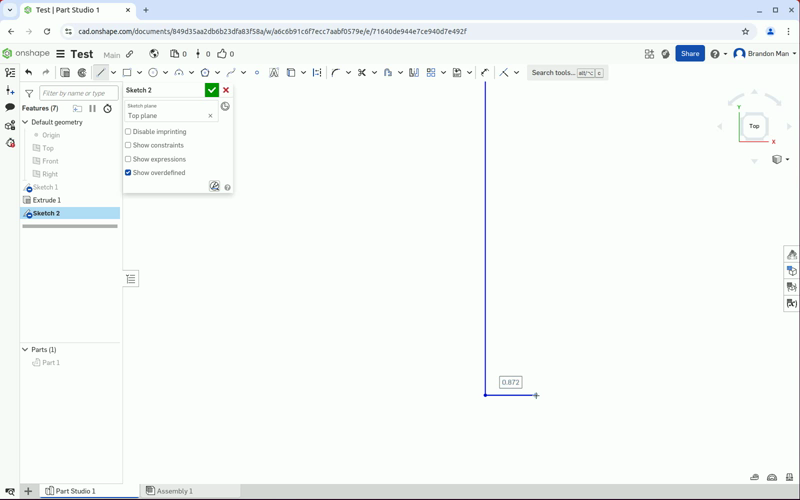
scroll(-6)
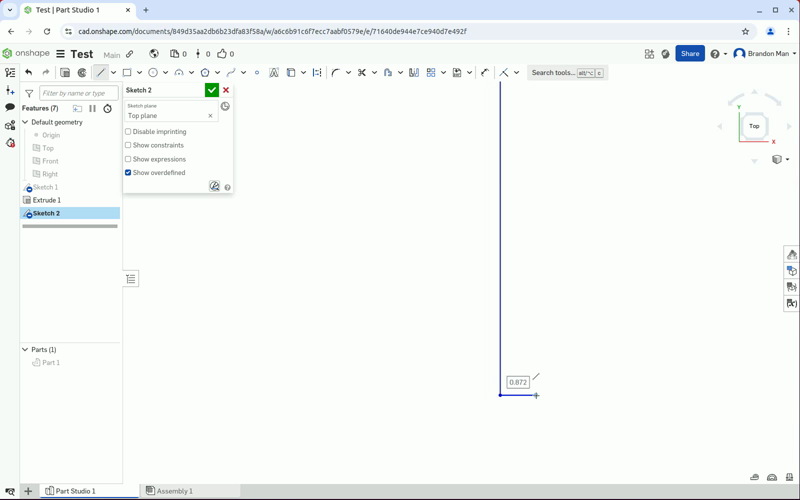
scroll(-6)
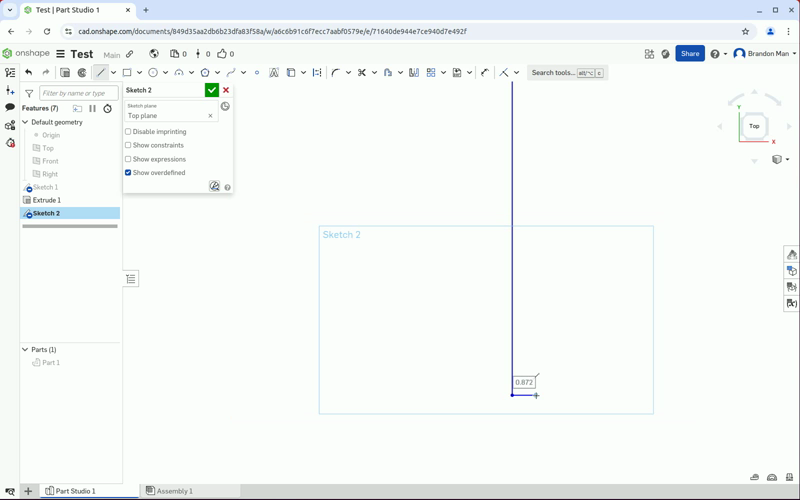
scroll(-6)
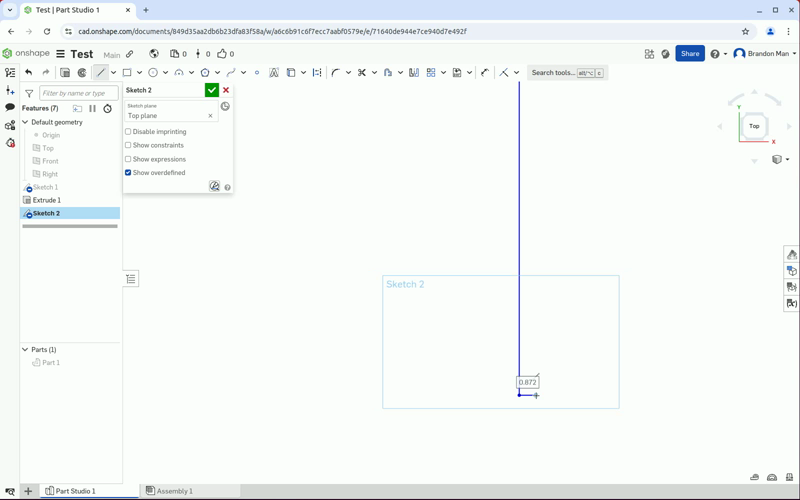
scroll(-6)
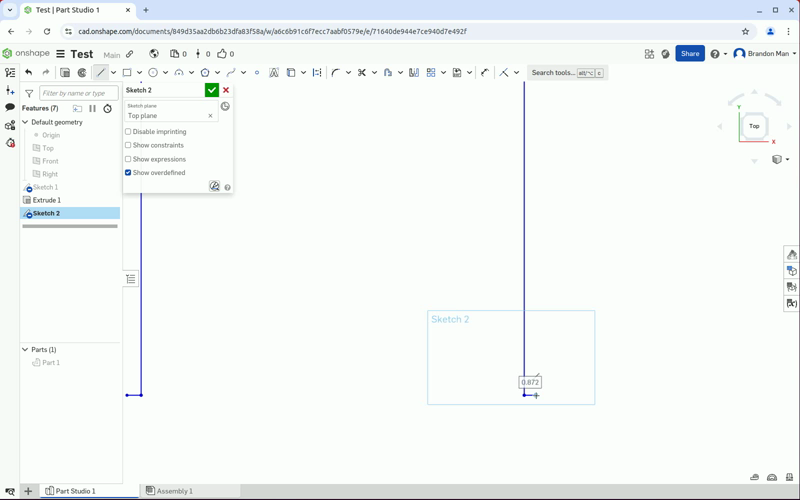
scroll(-6)
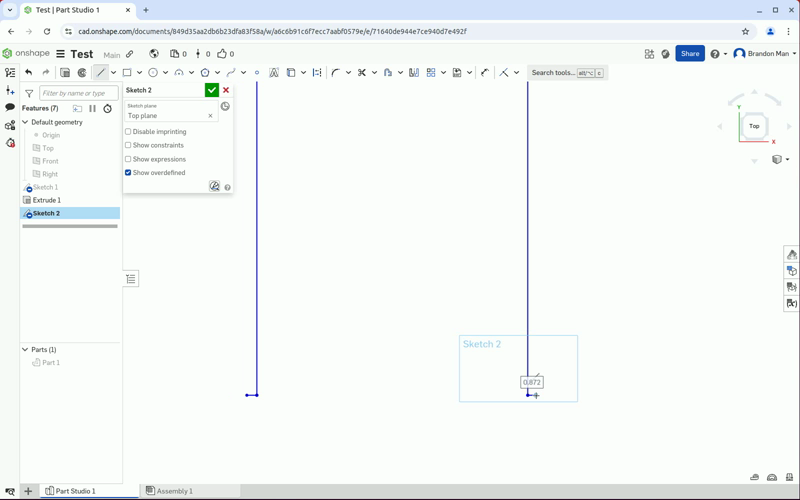
scroll(-6)
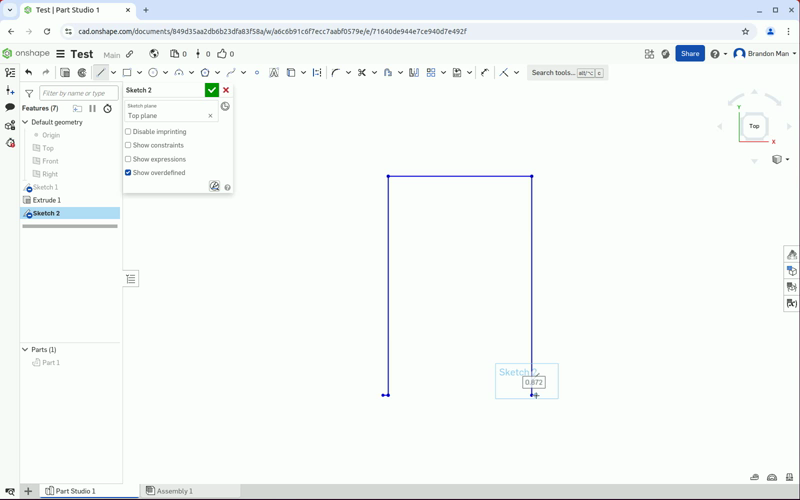
key_up(shift)
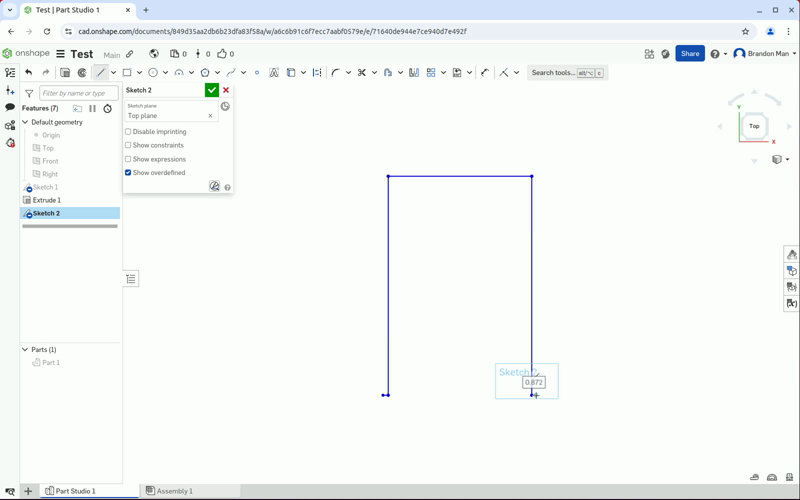
key_down(shift)
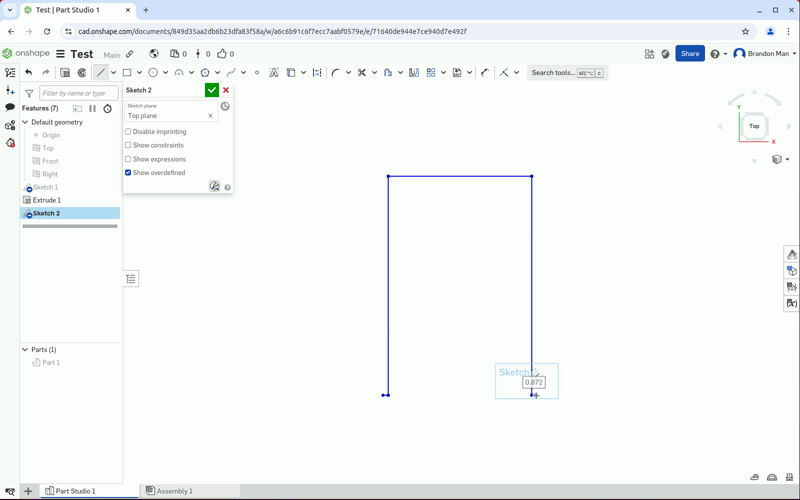
mouse_move(536, 176)
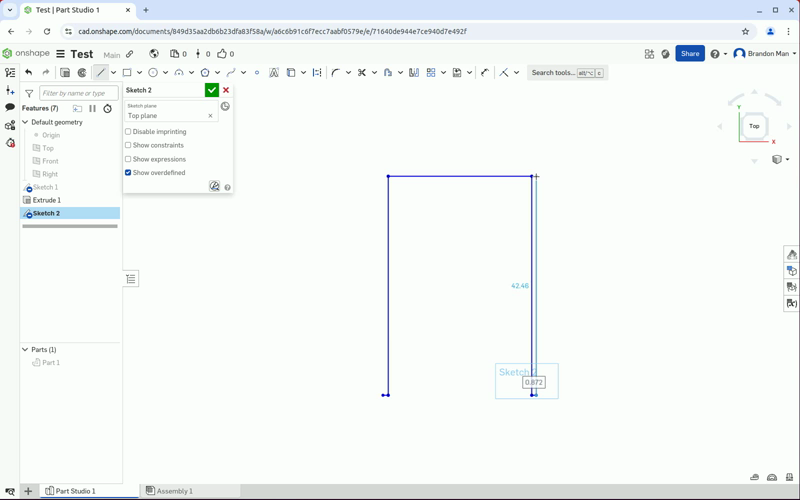
scroll(6)
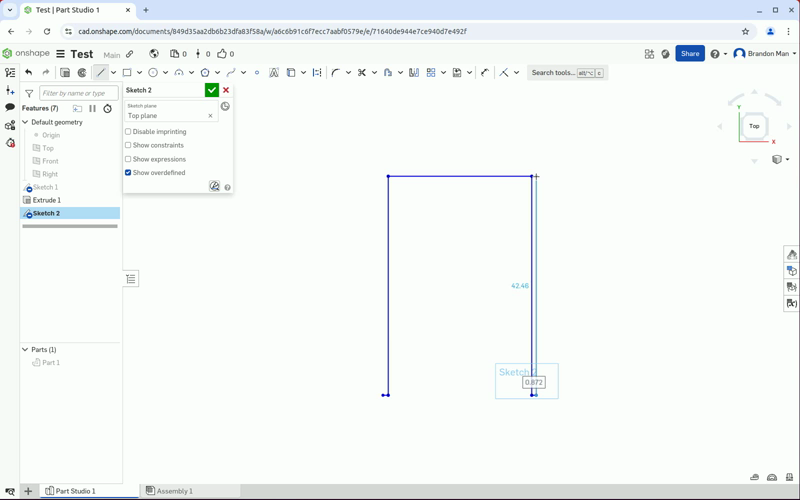
scroll(6)
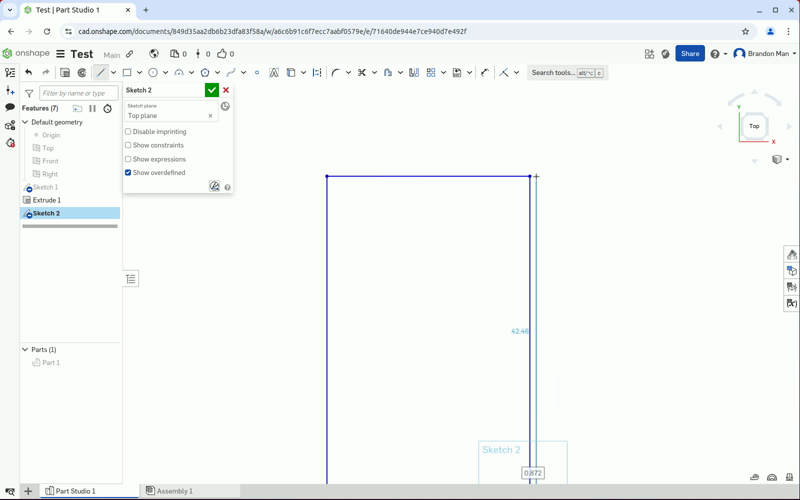
scroll(6)
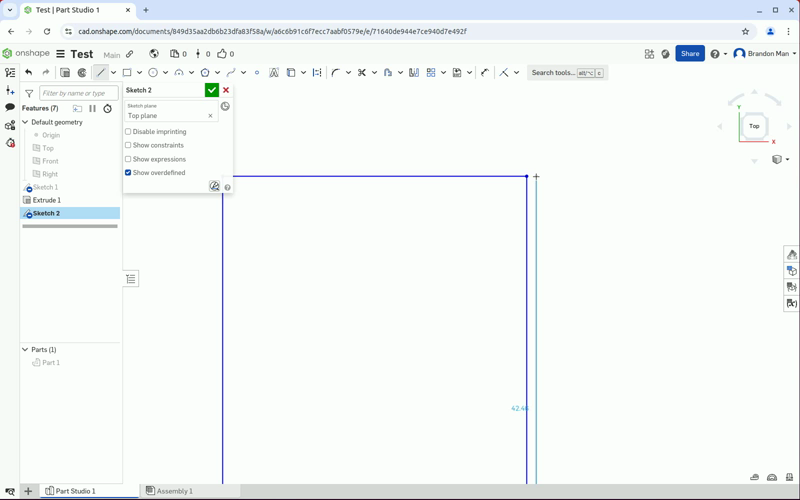
scroll(6)
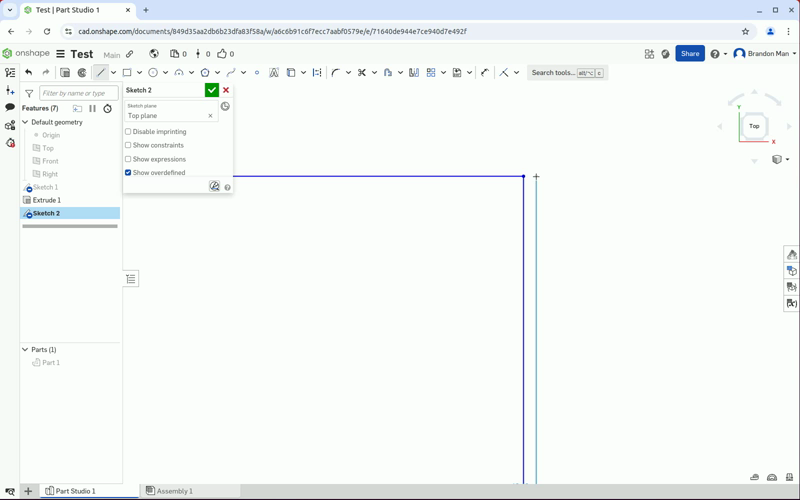
scroll(6)
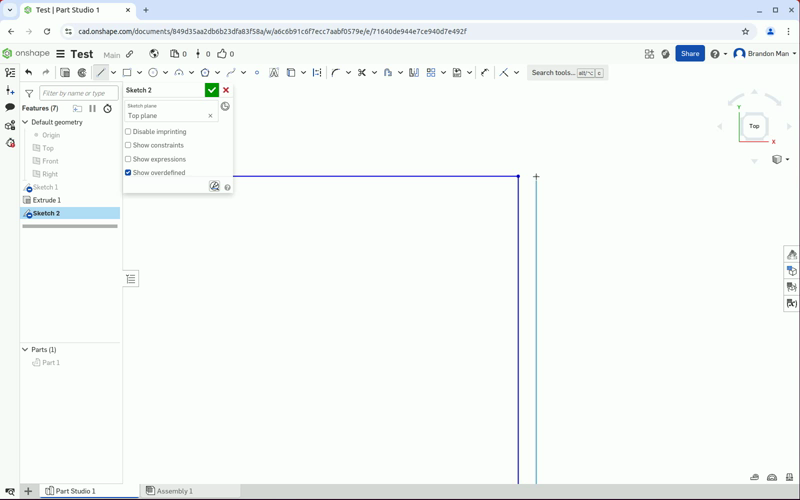
scroll(6)
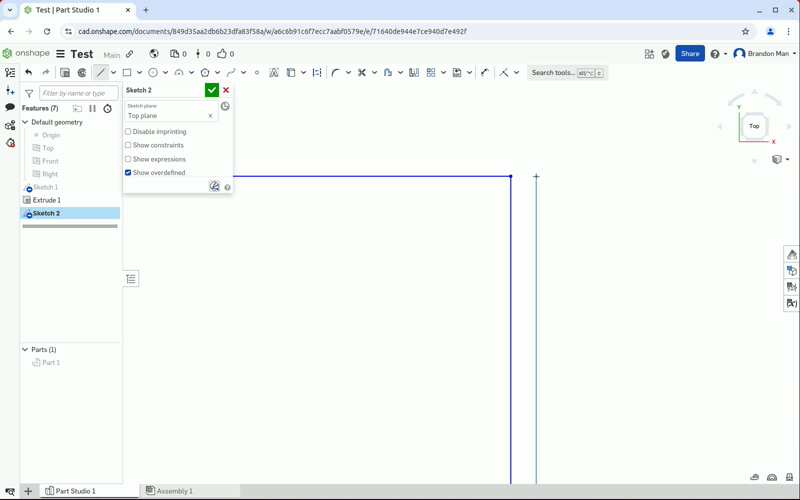
scroll(6)
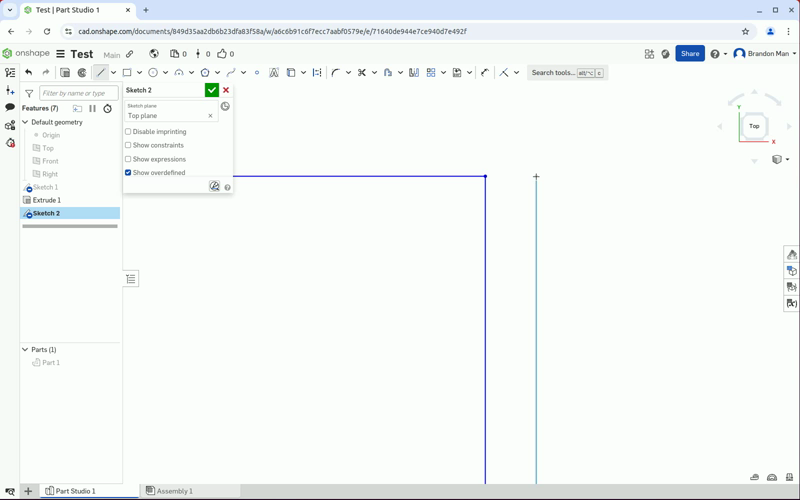
click(536, 176)
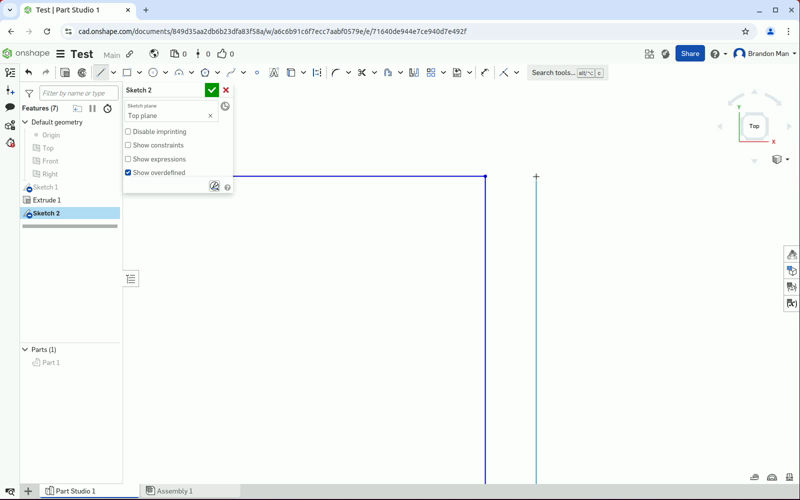
scroll(-6)
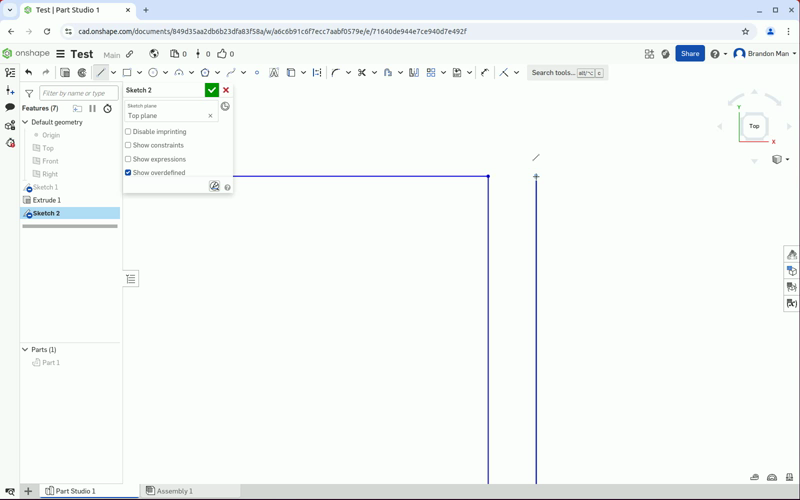
scroll(-6)
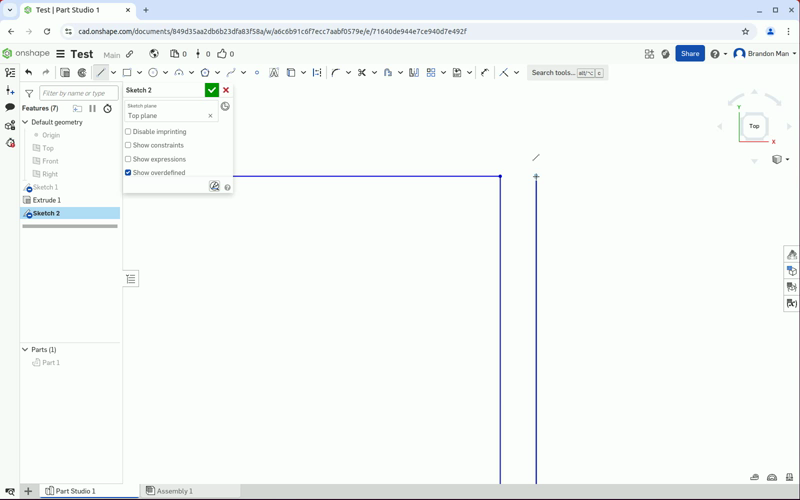
scroll(-6)
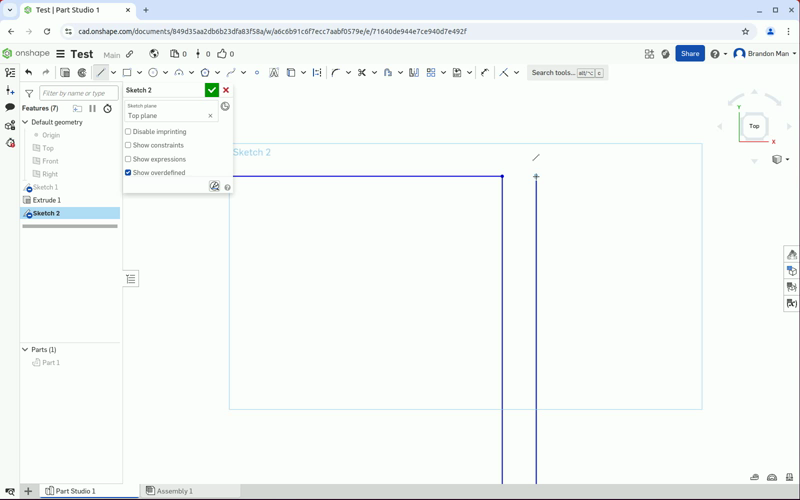
scroll(-6)
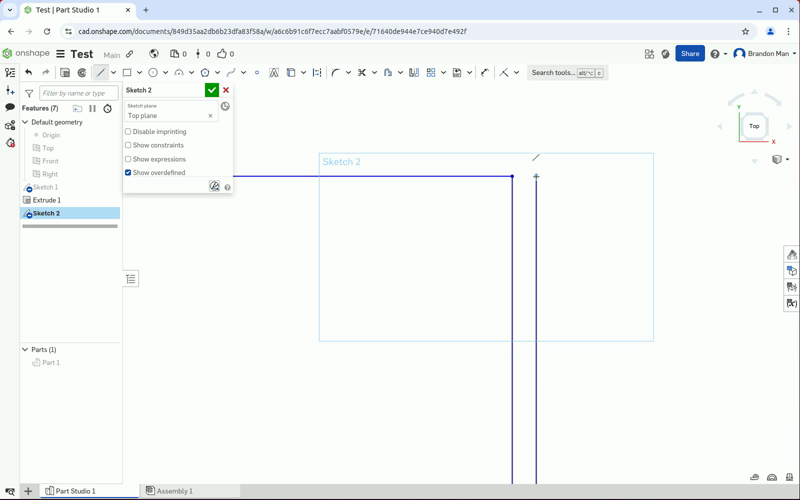
scroll(-6)
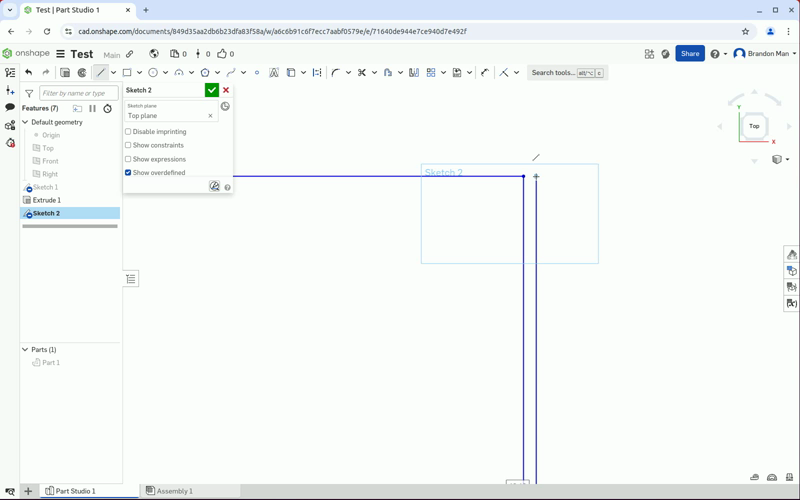
scroll(-6)
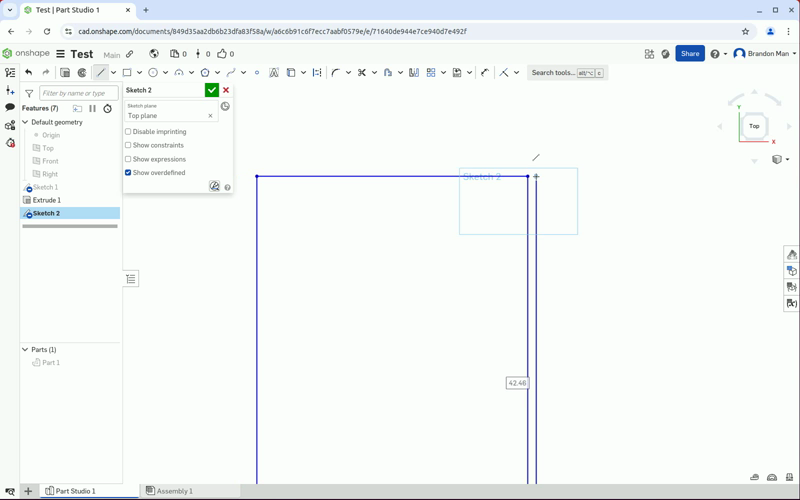
scroll(-6)
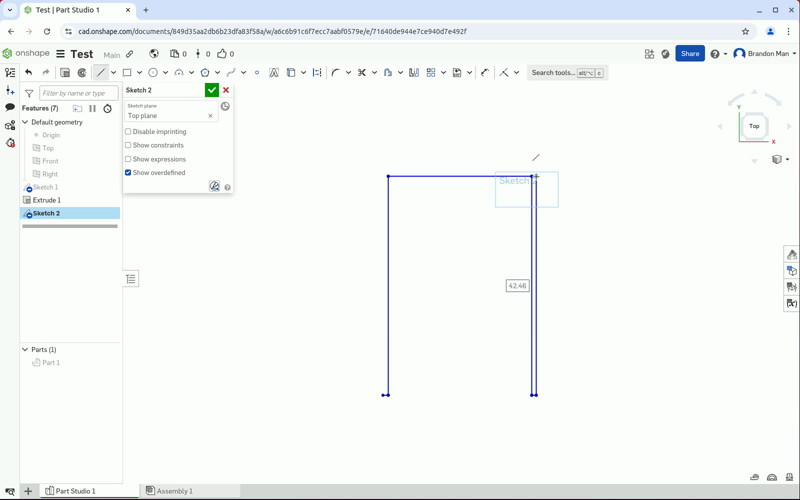
key_up(shift)
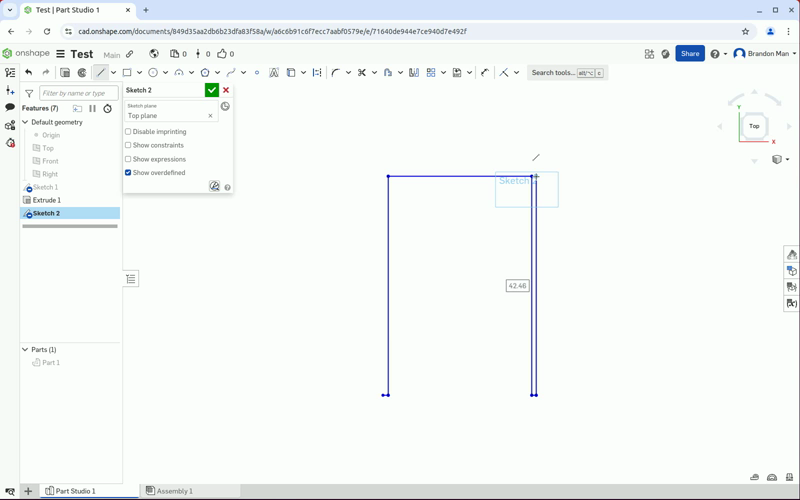
key_down(shift)
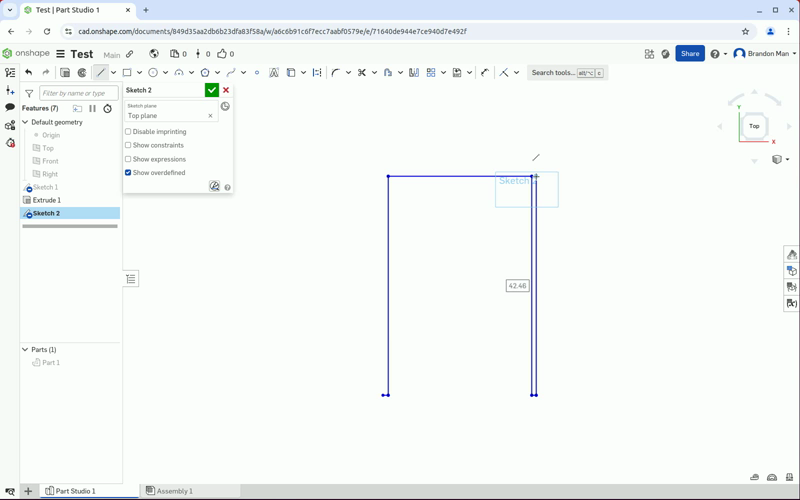
mouse_move(566, 176)
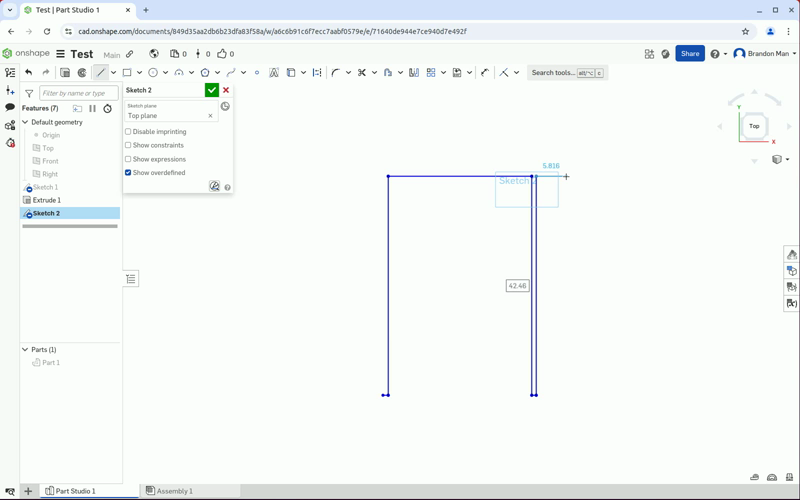
mouse_move(536, 171)
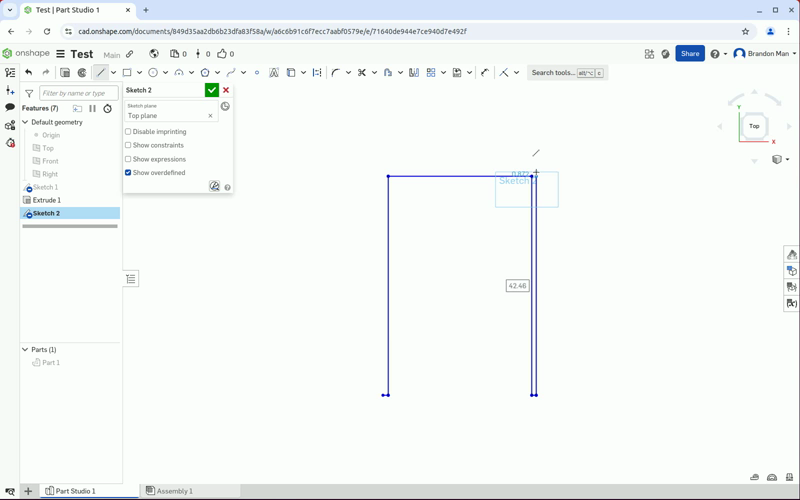
scroll(6)
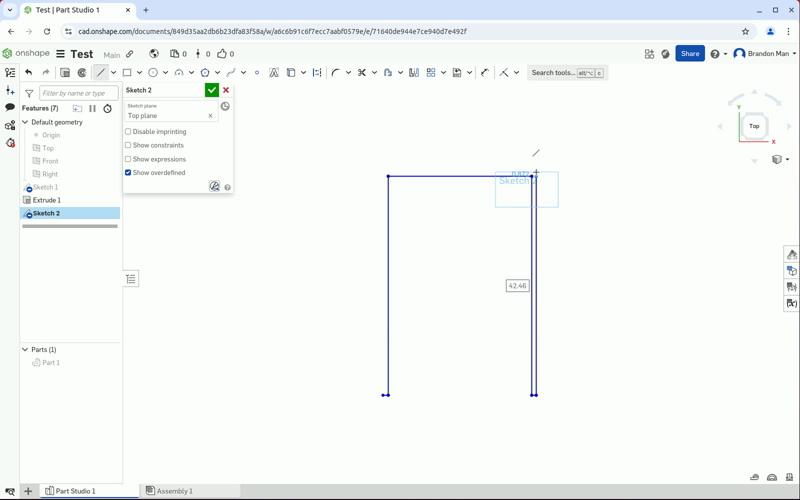
scroll(6)
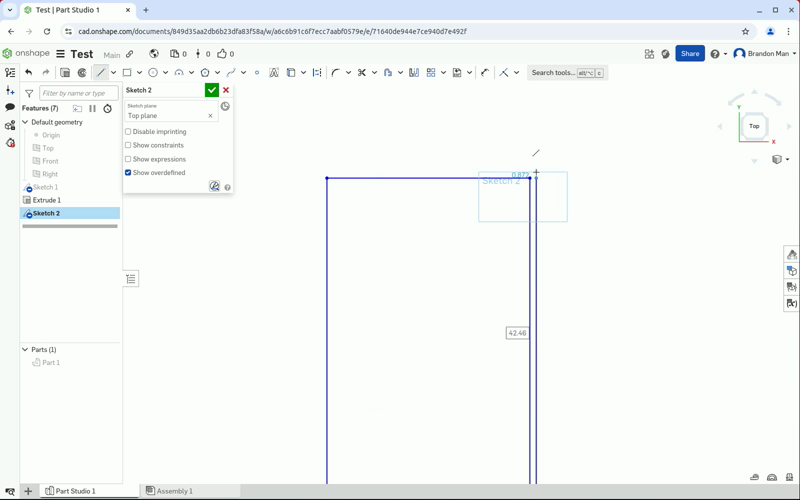
scroll(6)
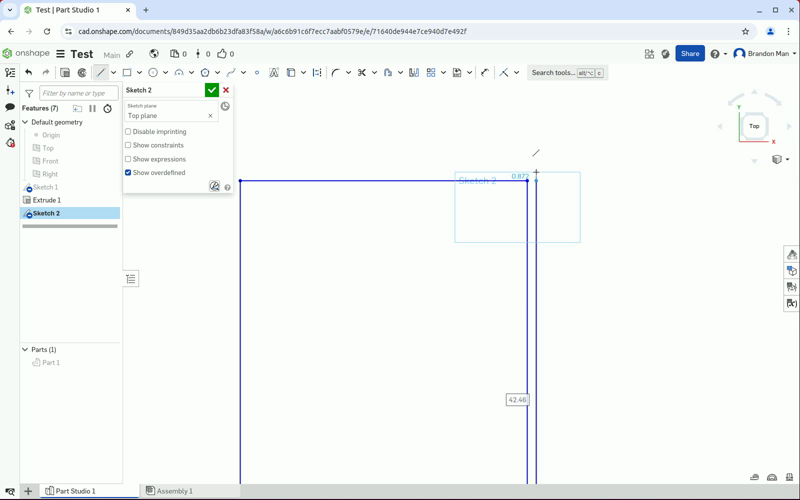
scroll(6)
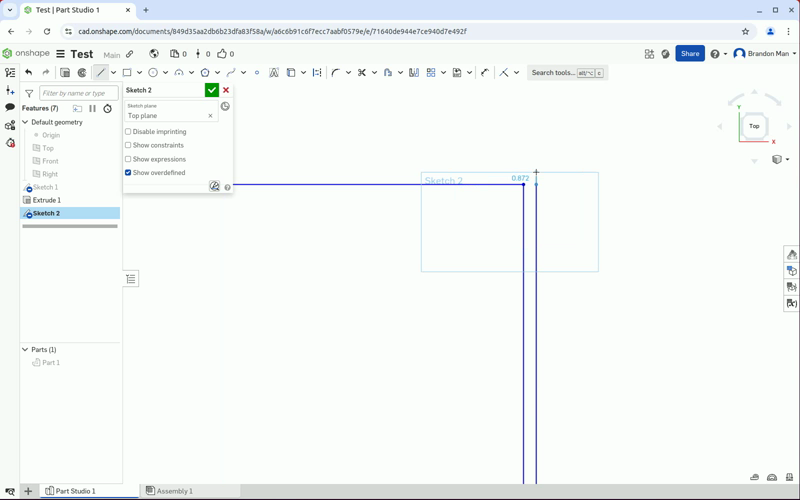
scroll(6)
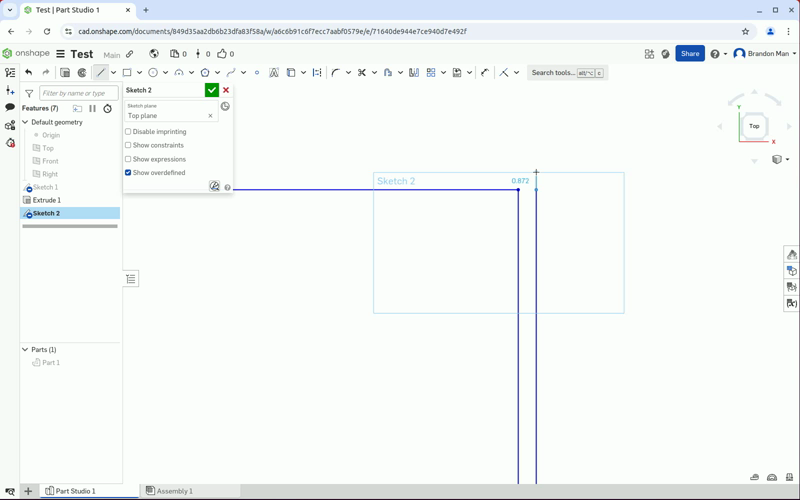
scroll(6)
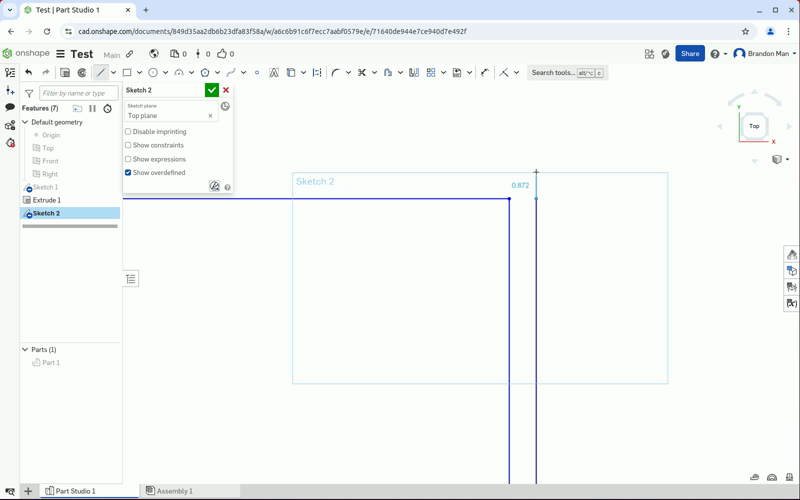
scroll(6)
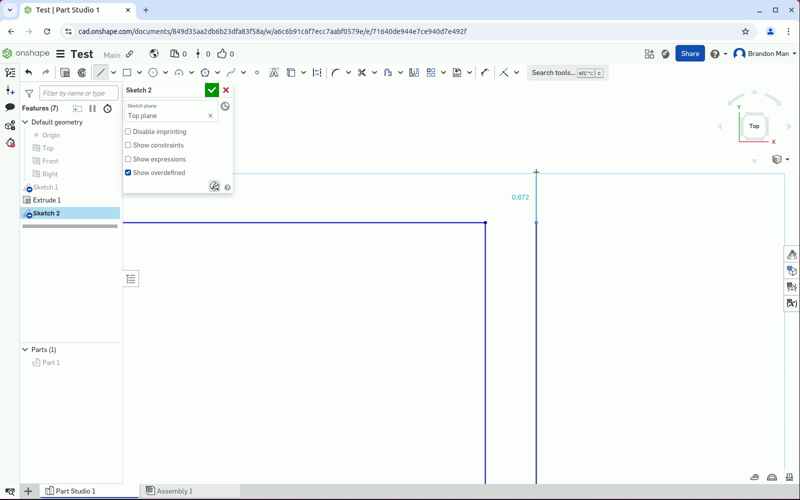
click(536, 171)
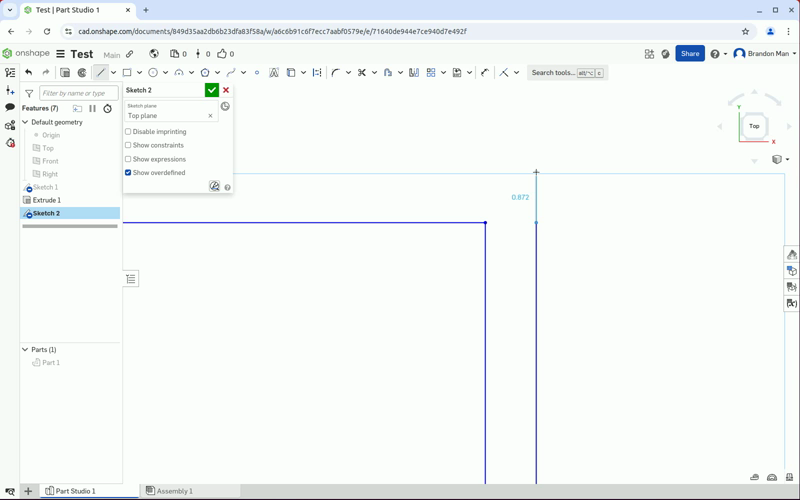
scroll(-6)
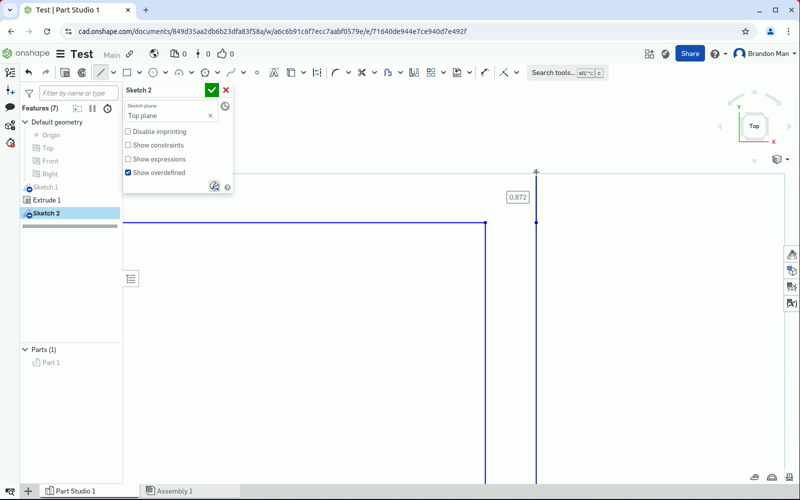
scroll(-6)
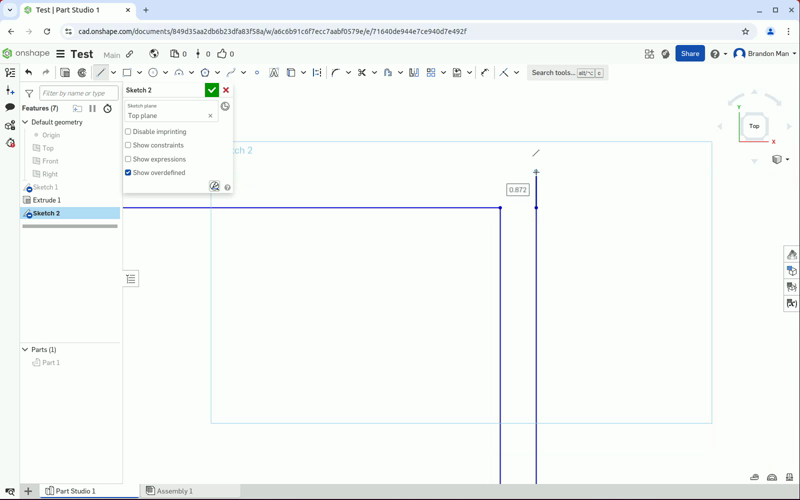
scroll(-6)
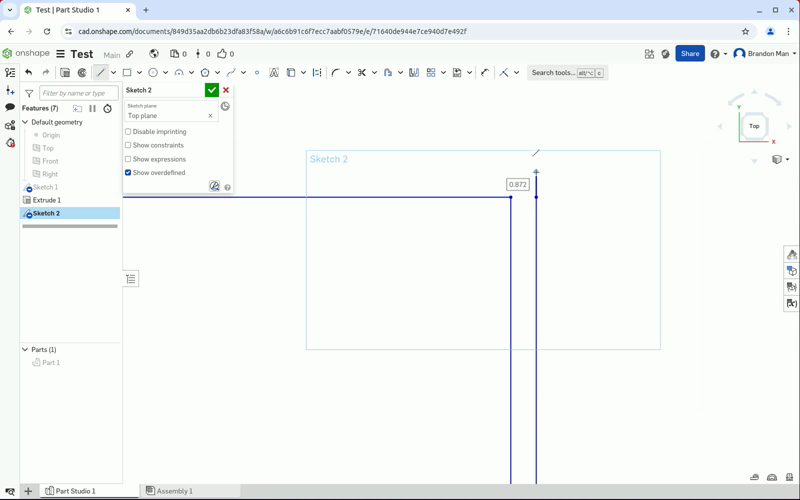
scroll(-6)
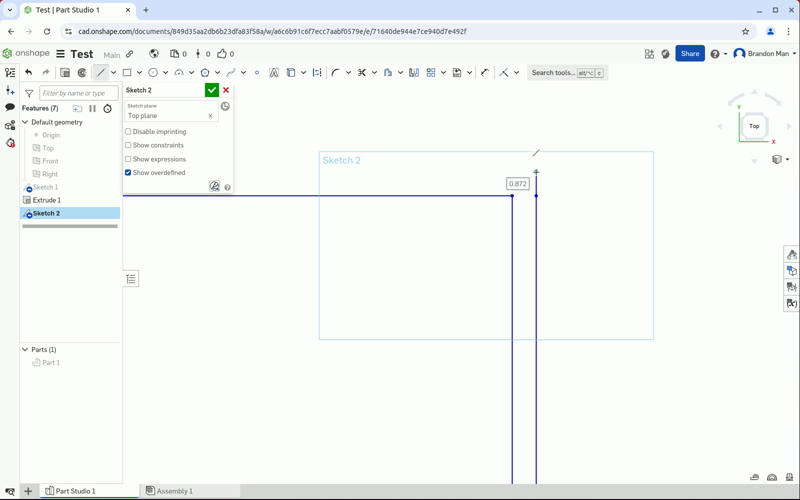
scroll(-6)
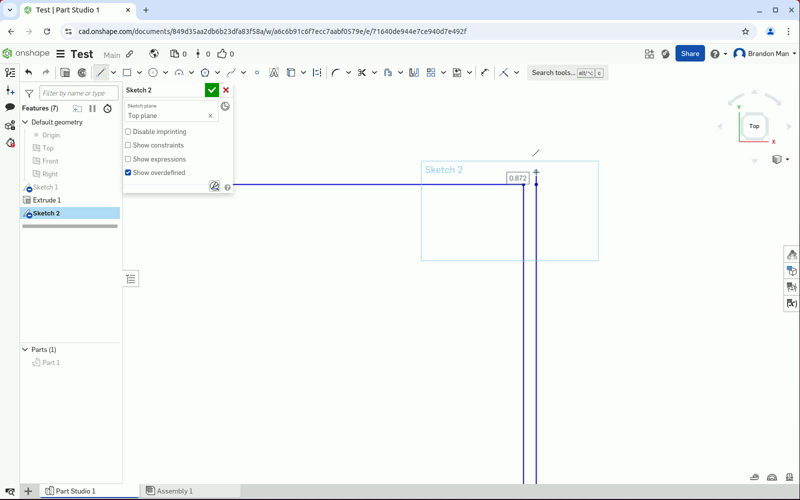
scroll(-6)
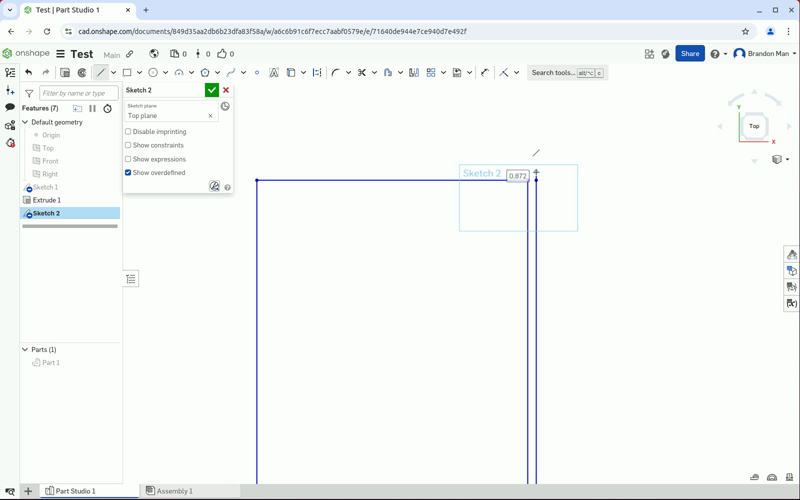
scroll(-6)
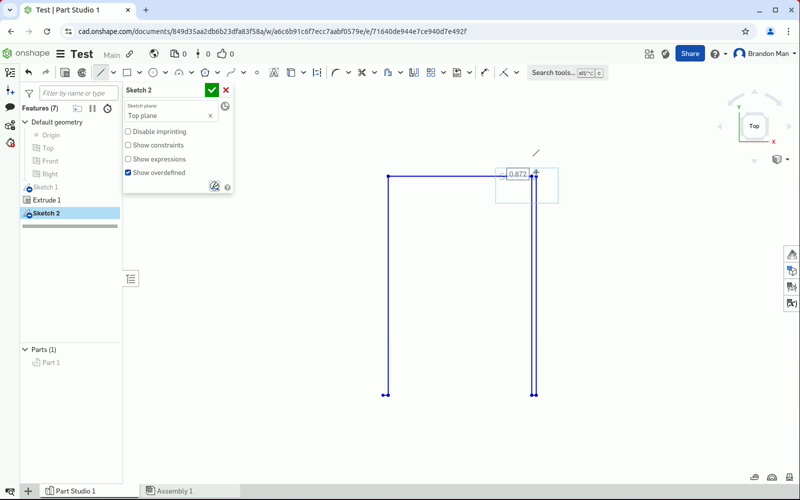
key_up(shift)
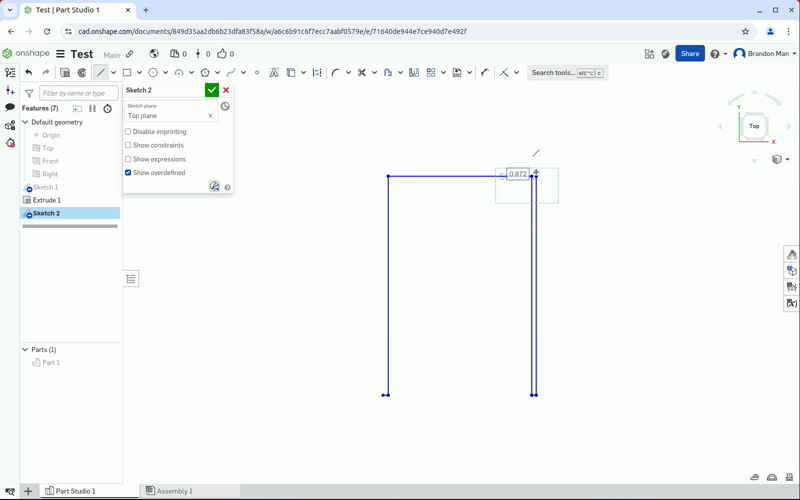
key_down(shift)
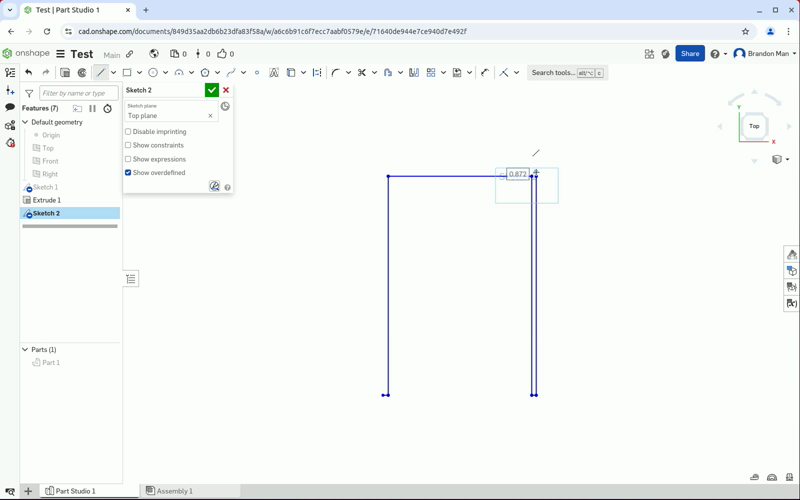
mouse_move(383, 171)
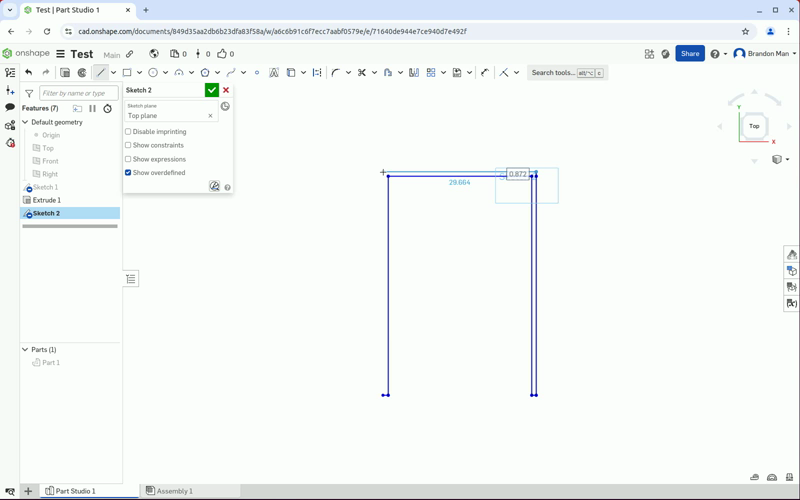
click(383, 171)
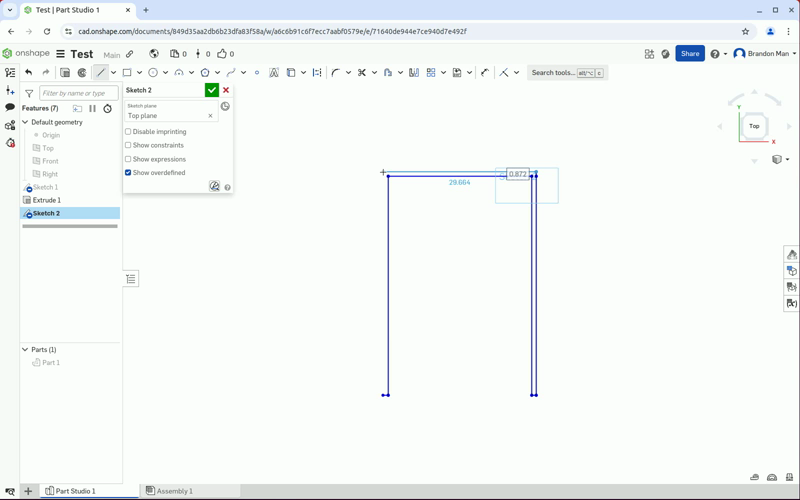
key_up(shift)
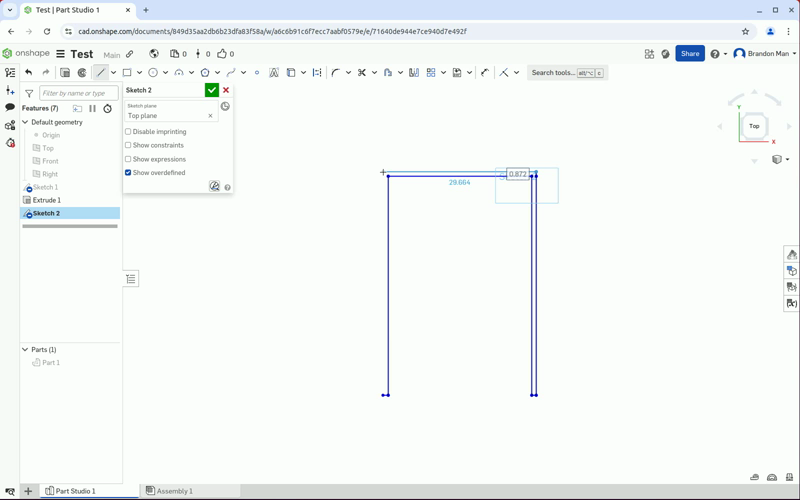
key_down(shift)
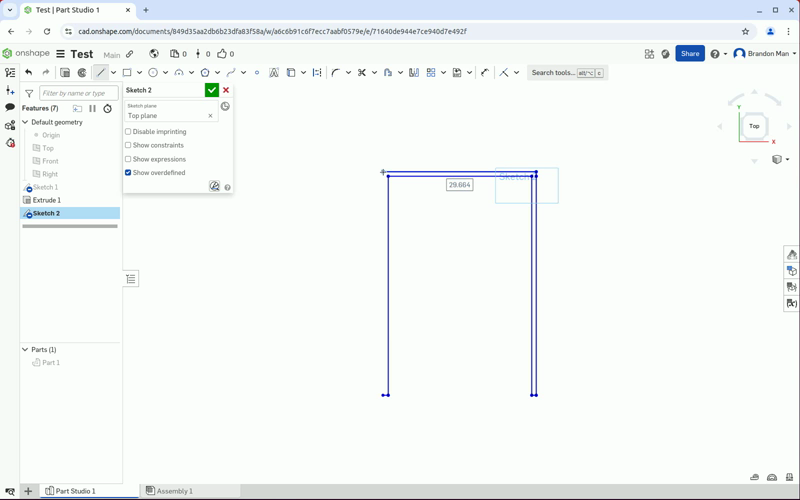
mouse_move(413, 171)
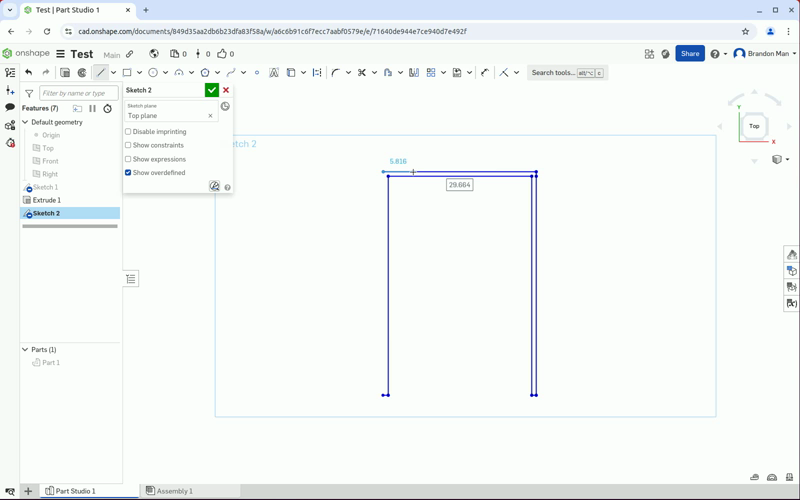
mouse_move(383, 176)
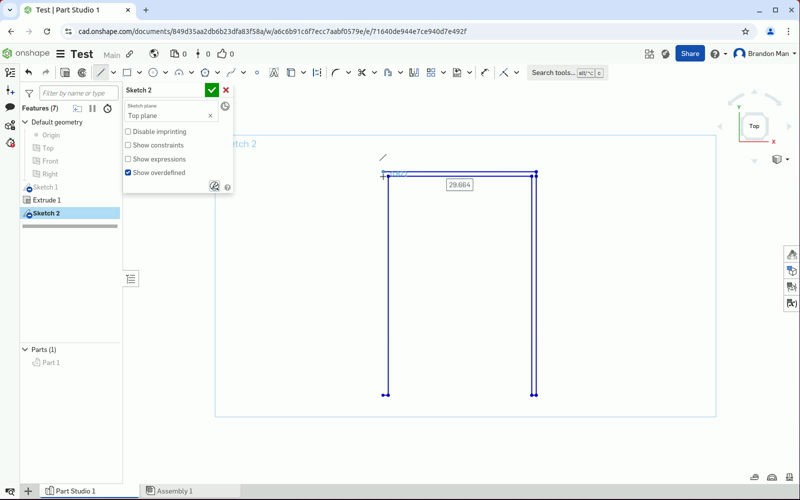
scroll(6)
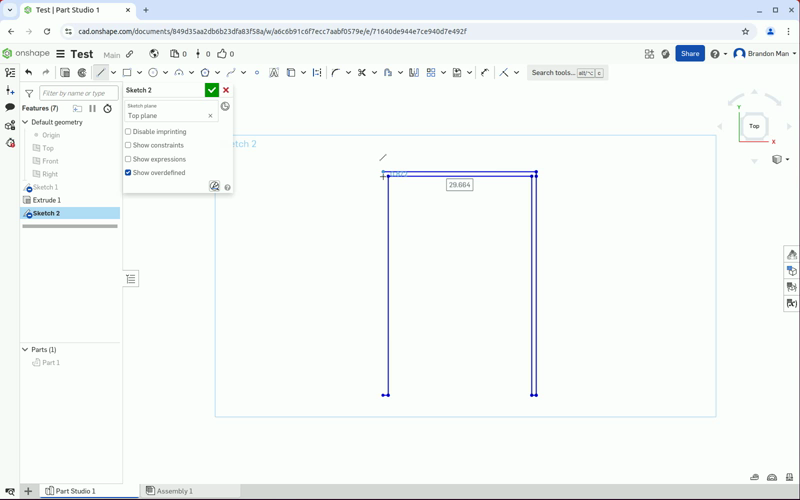
scroll(6)
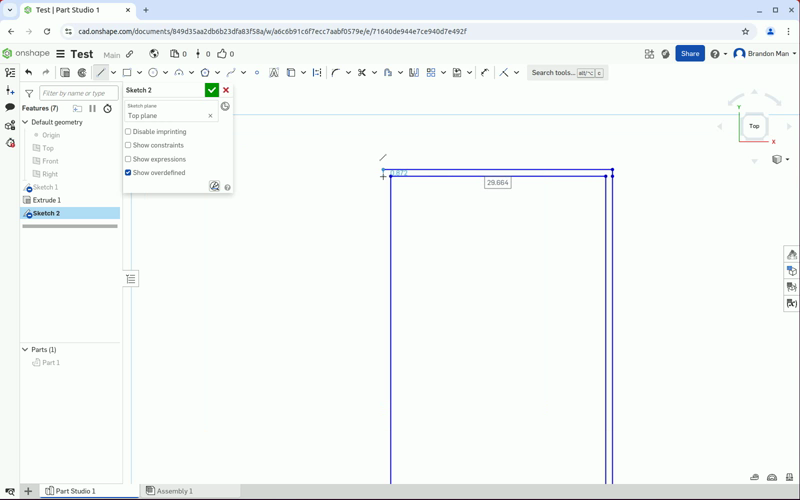
scroll(6)
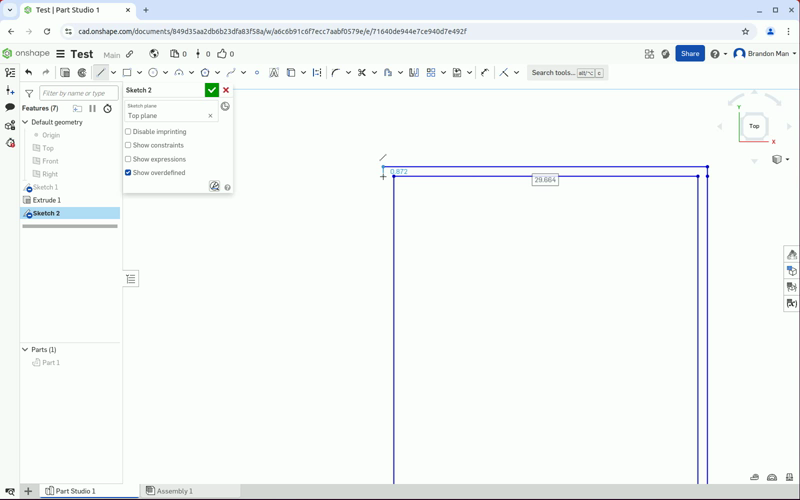
scroll(6)
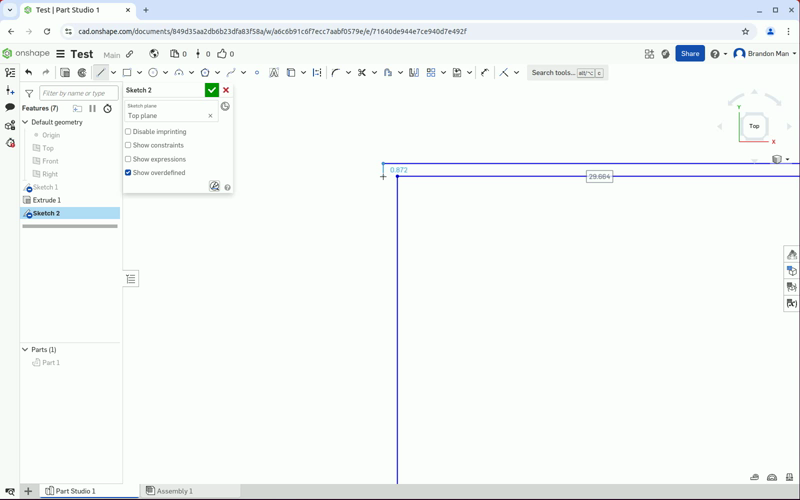
scroll(6)
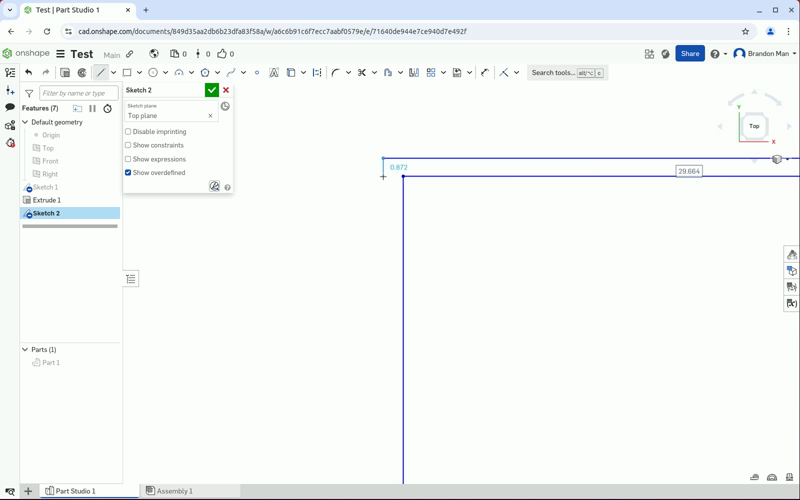
scroll(6)
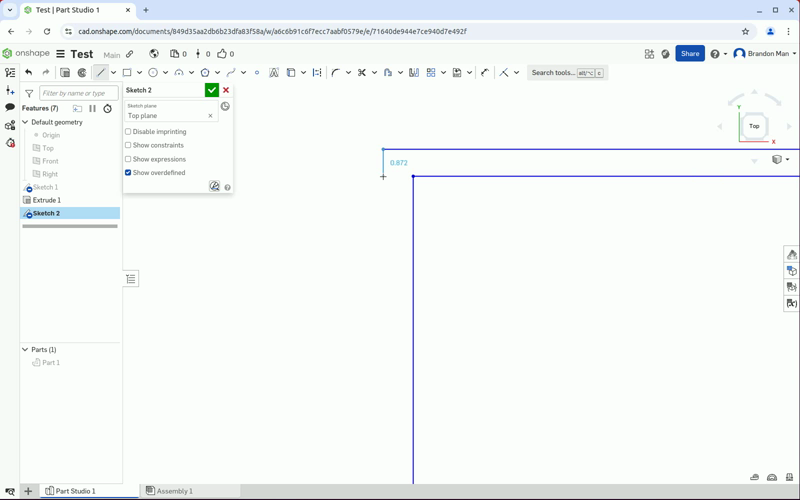
scroll(6)
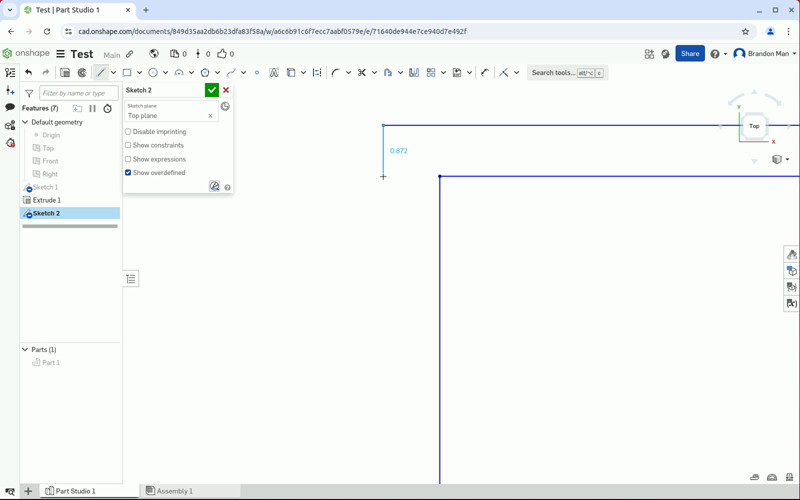
click(383, 176)
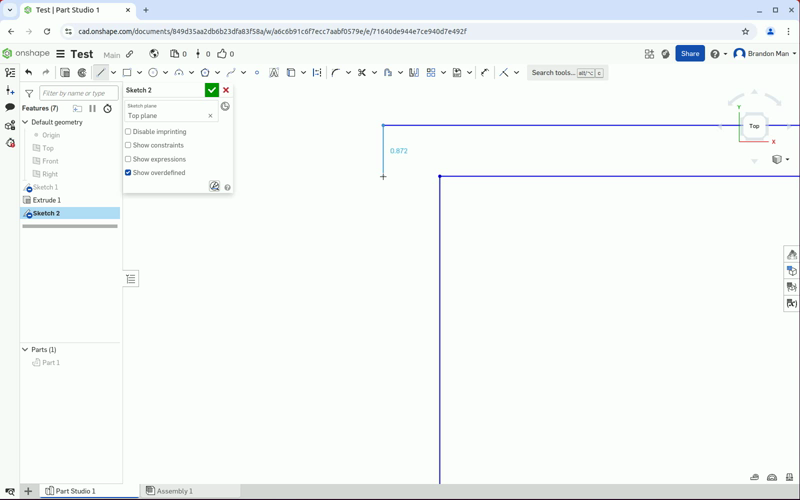
scroll(-6)
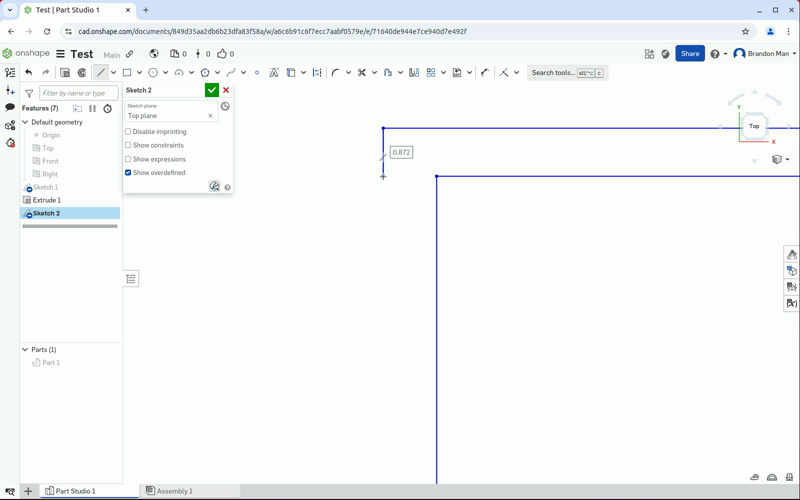
scroll(-6)
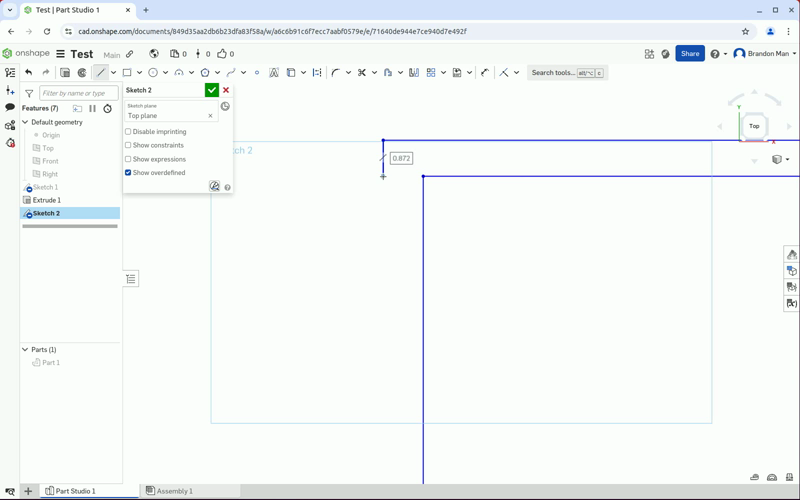
scroll(-6)
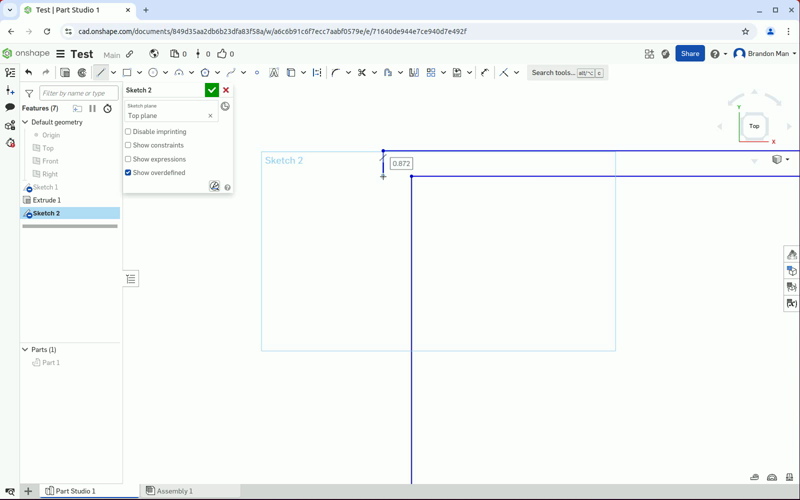
scroll(-6)
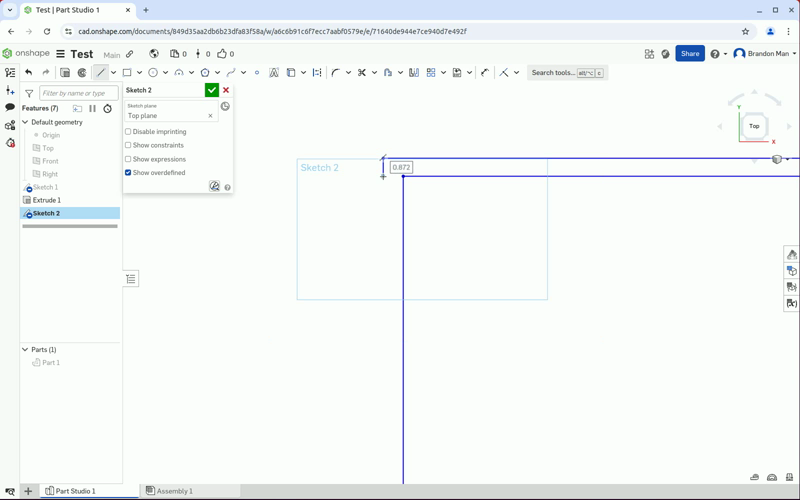
scroll(-6)
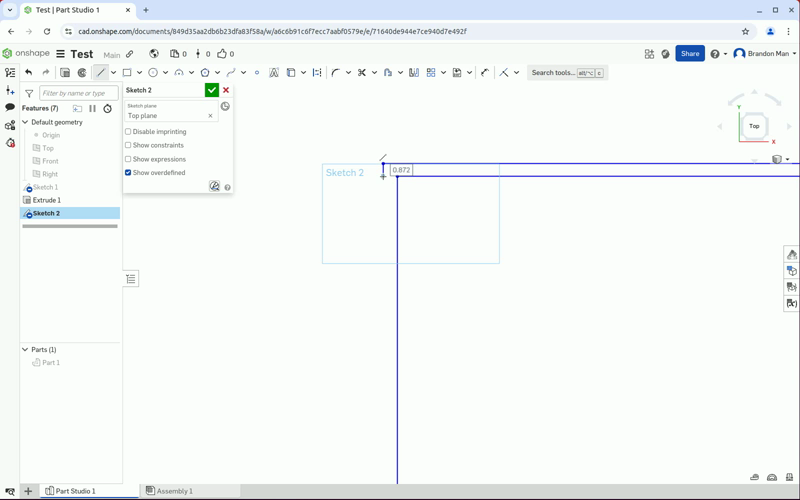
scroll(-6)
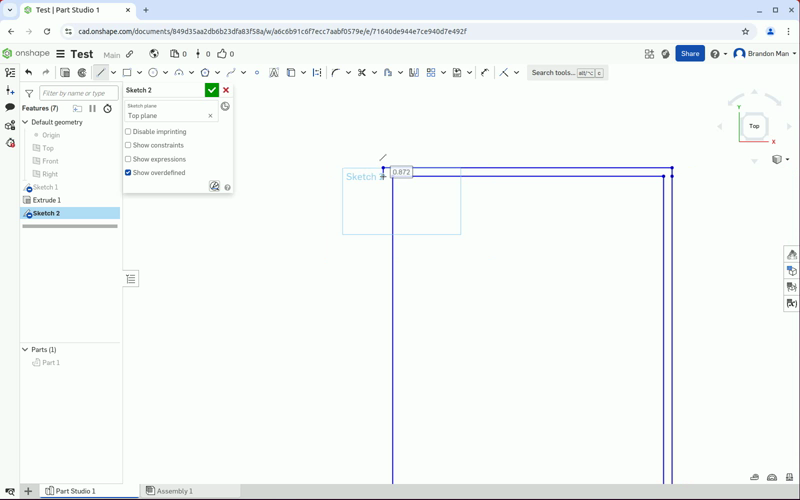
scroll(-6)
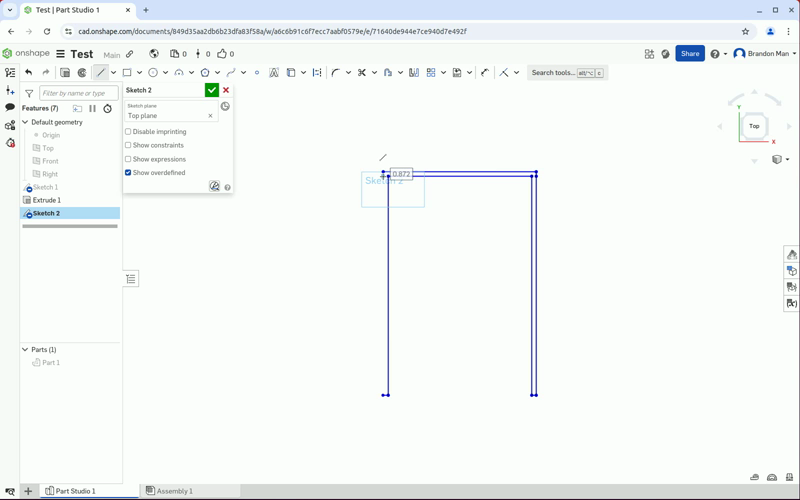
key_up(shift)
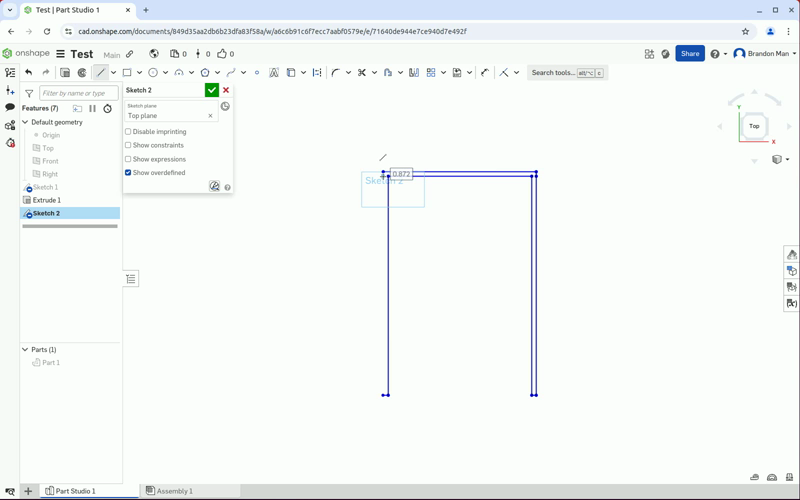
key_down(shift)
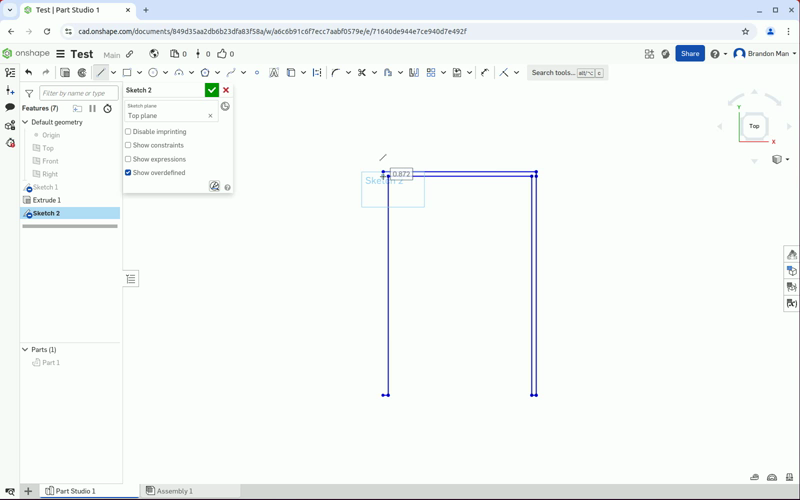
mouse_move(383, 395)
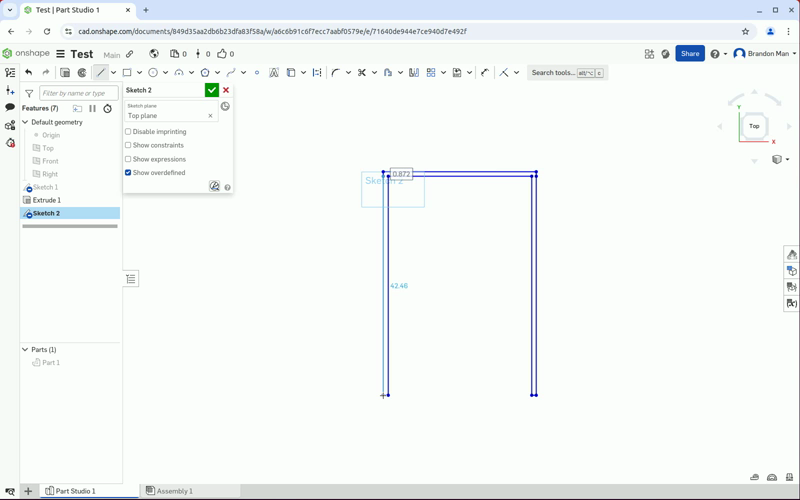
key_up(shift)
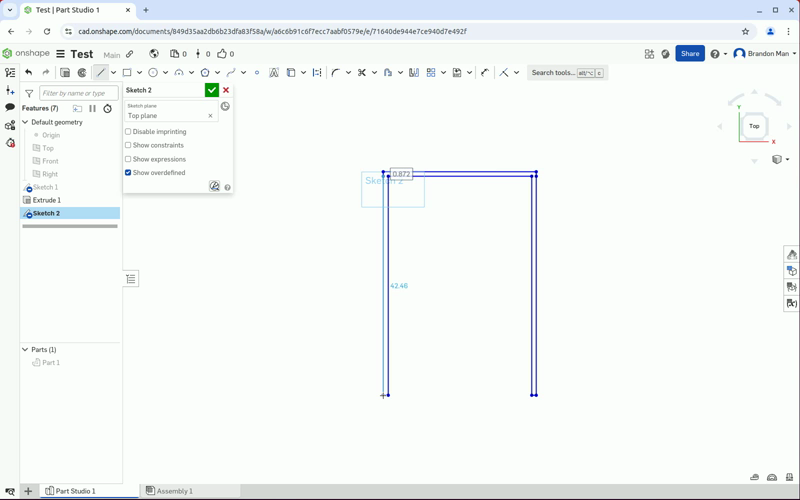
click(383, 395)
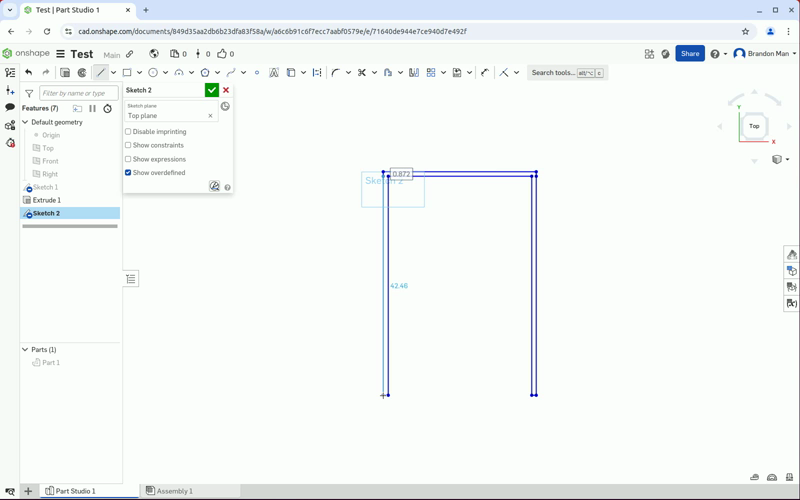
key(esc)
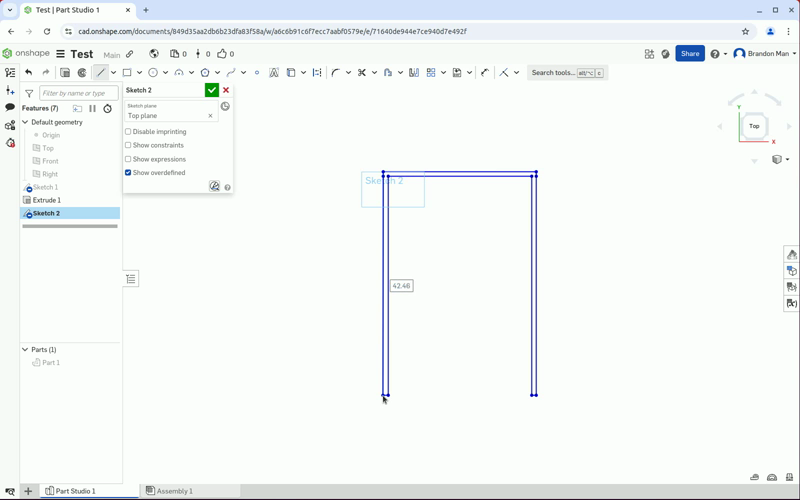
mouse_move(411, 174)
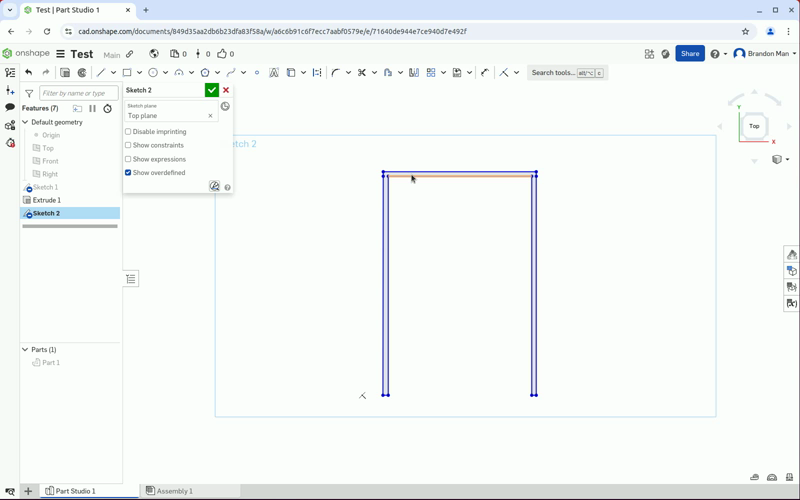
click(411, 174)
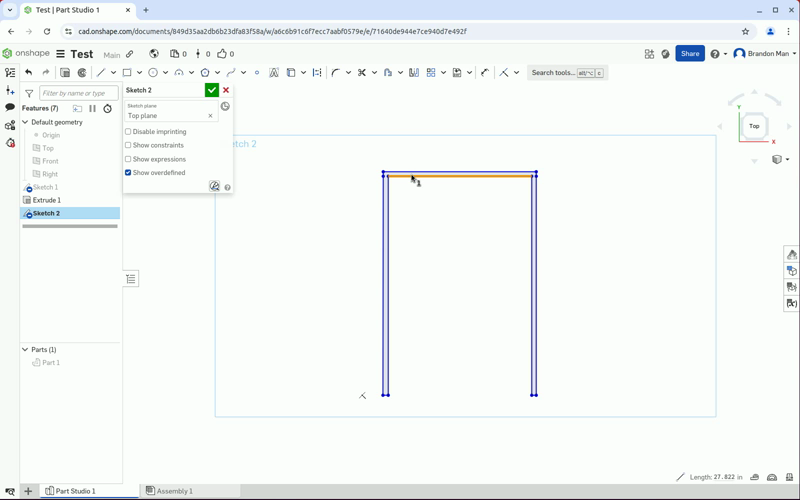
mouse_move(73, 352)
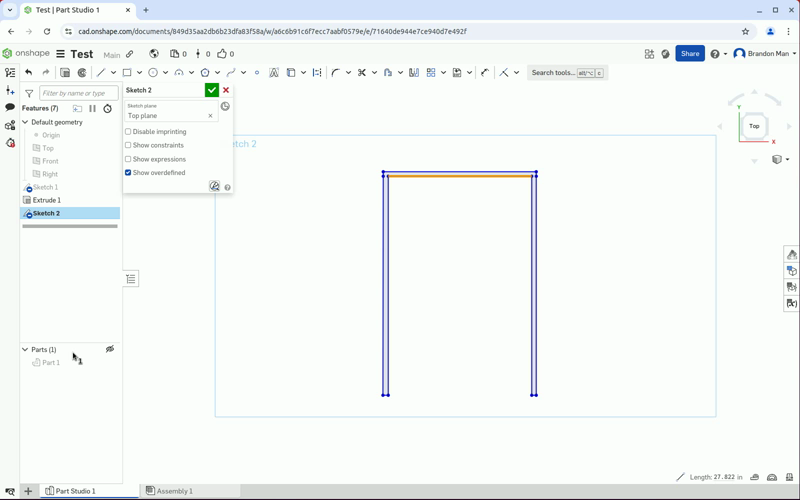
key(shift+y)
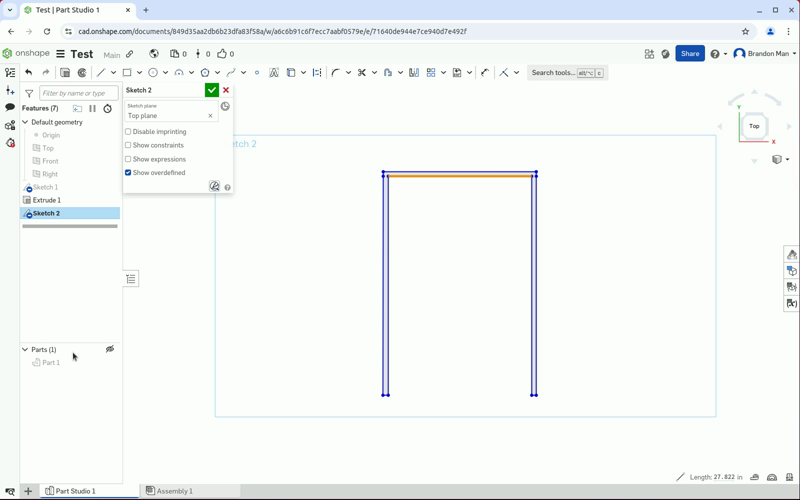
key(shift+e)
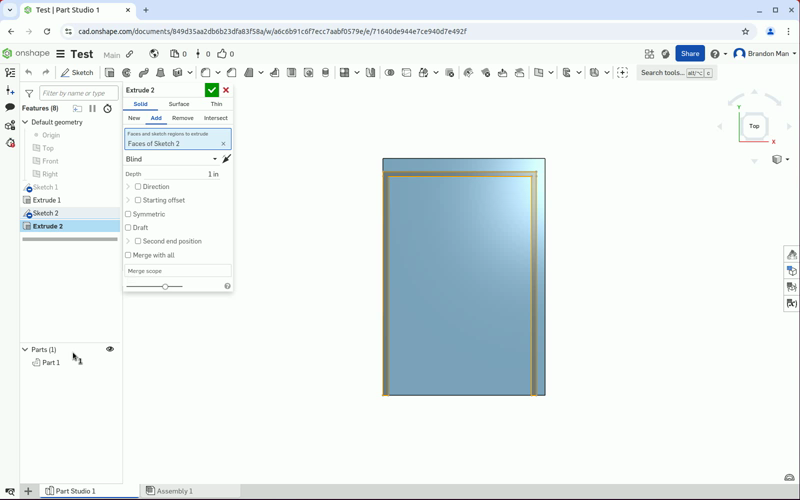
mouse_move(143, 106)
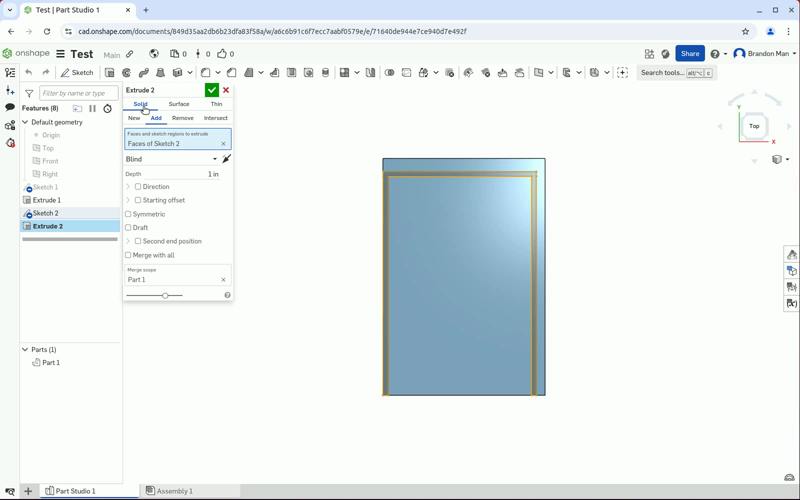
click(143, 106)
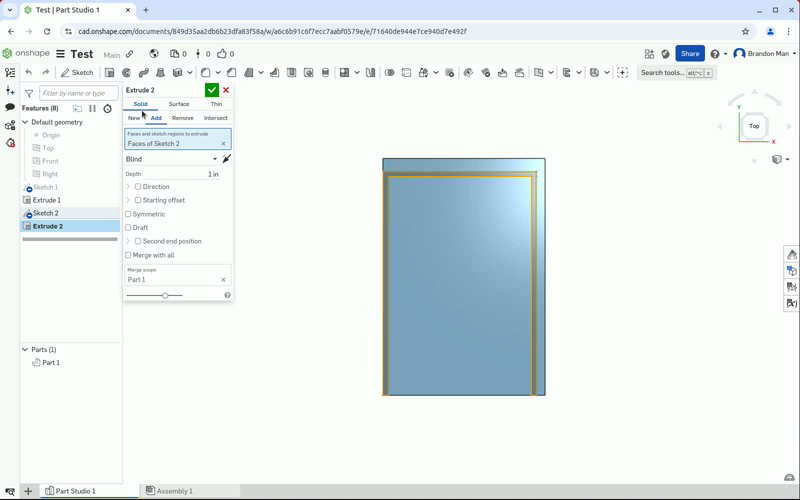
mouse_move(137, 120)
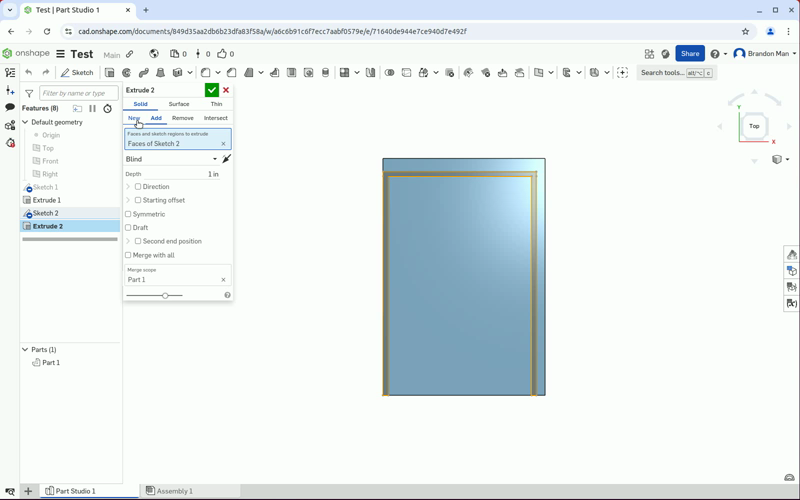
click(137, 120)
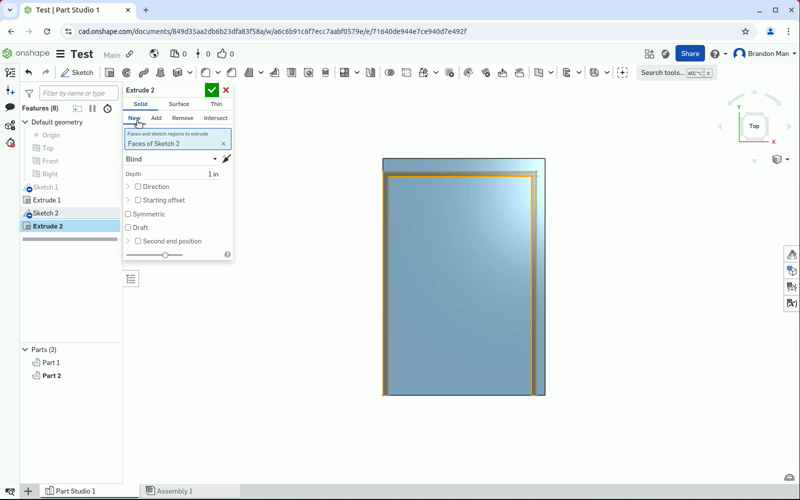
key(tab, 4)
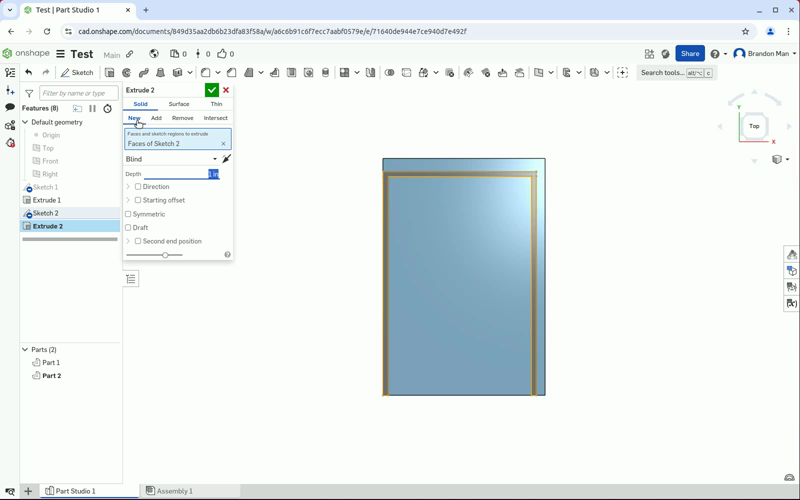
text(8.425)
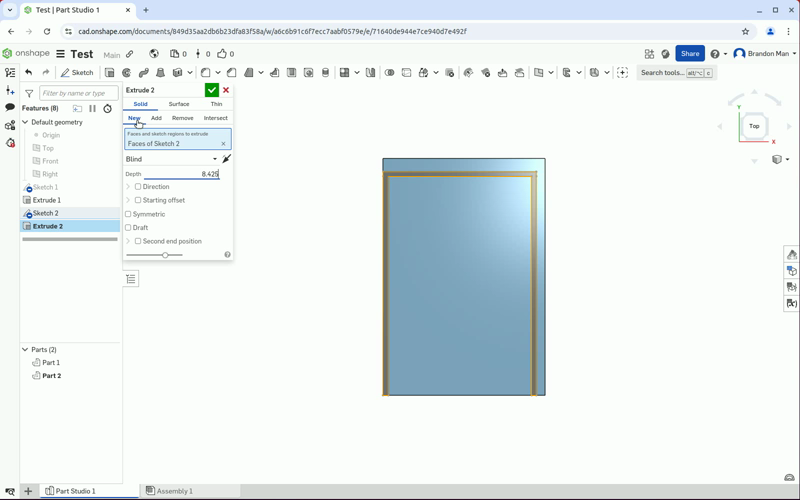
key(enter)
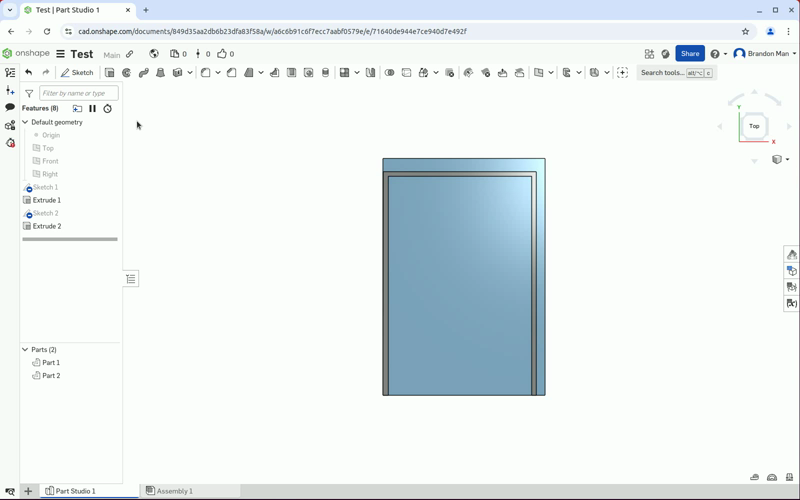
key(shift+h)
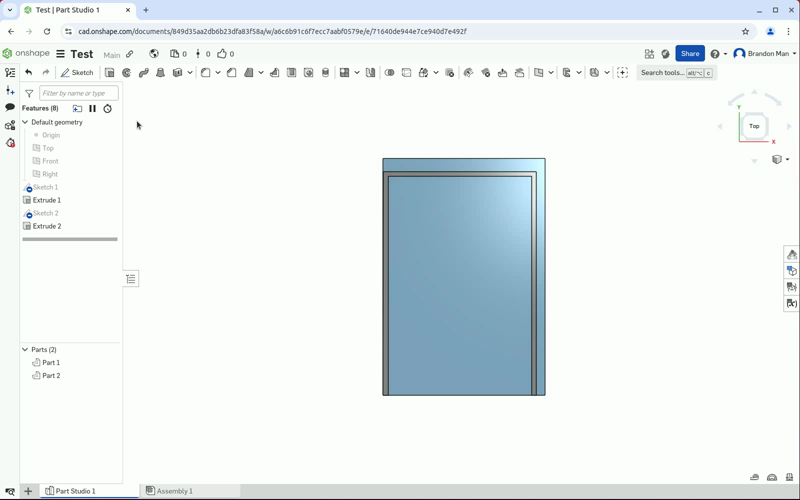
key(shift+h)
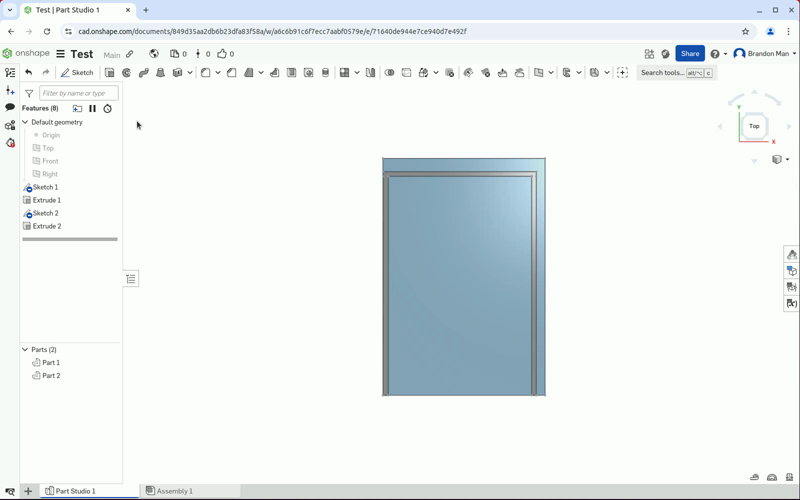
key(shift+7)
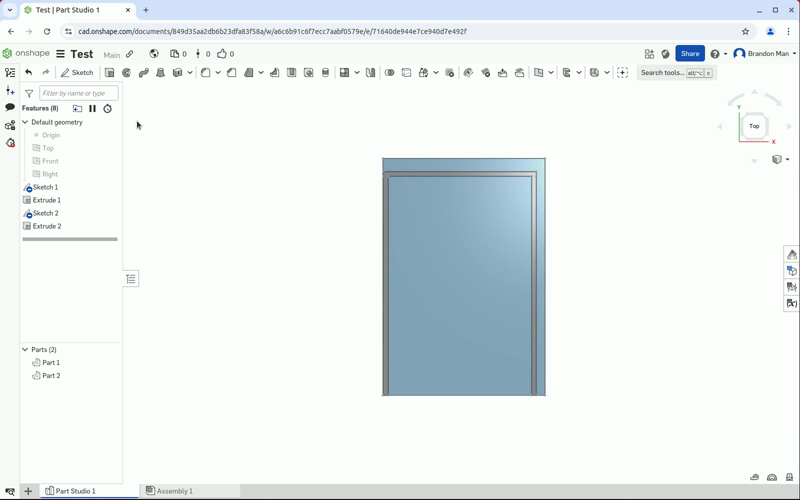
key(up, 3)
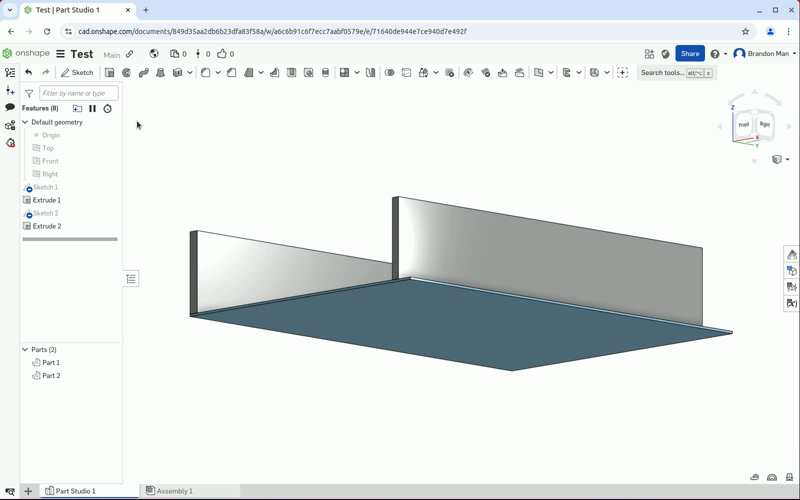
key(left, 3)
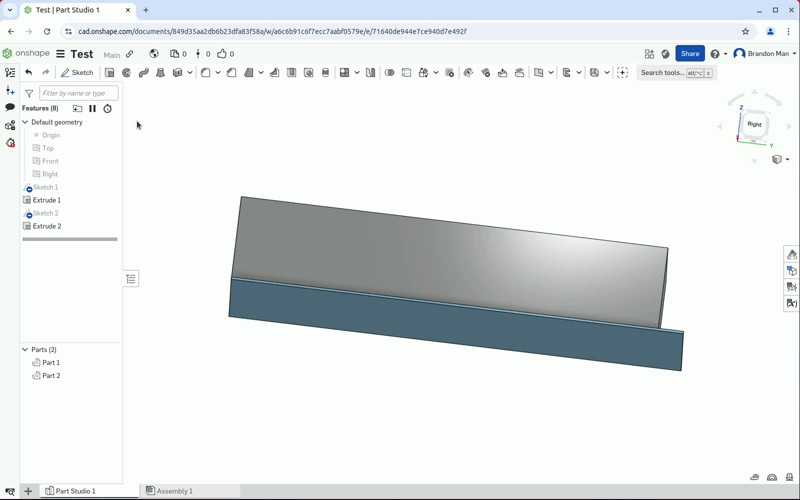
key(right, 3)
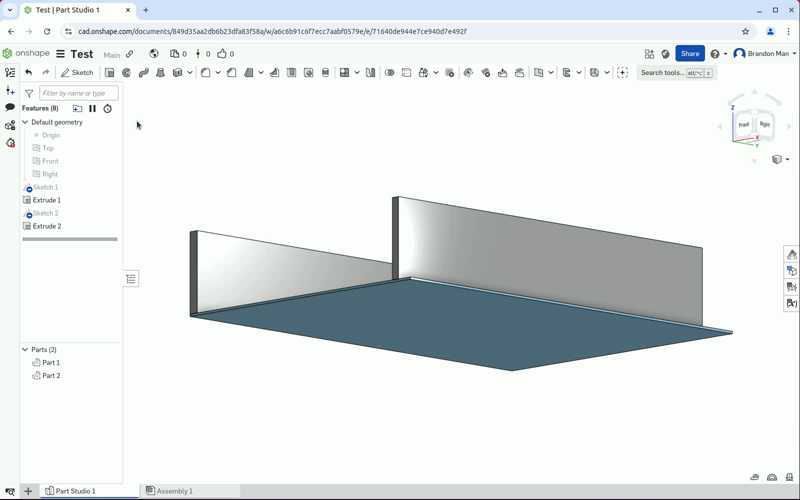
key(down, 3)
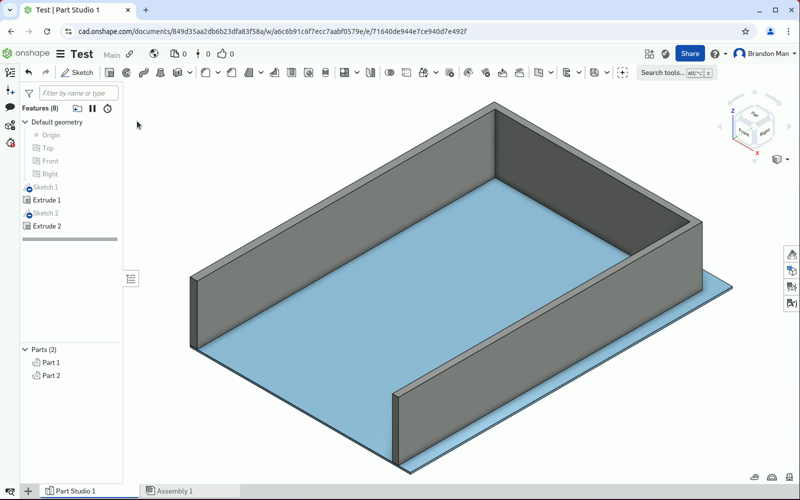
mouse_move(73, 189)
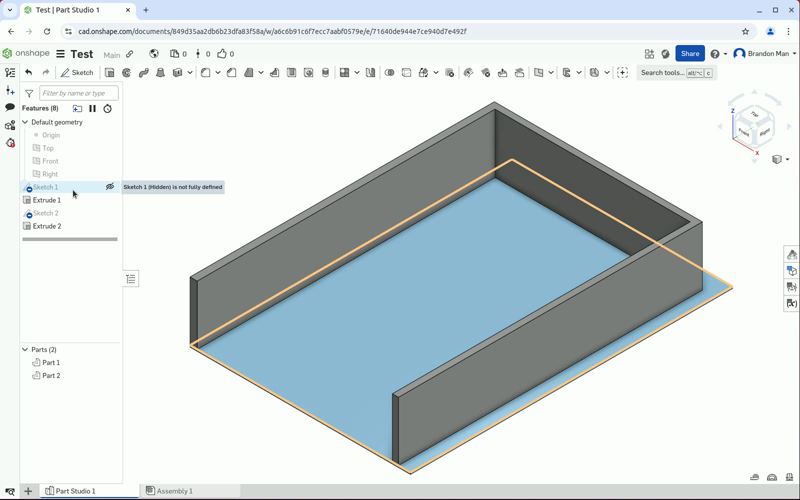
click(73, 189)